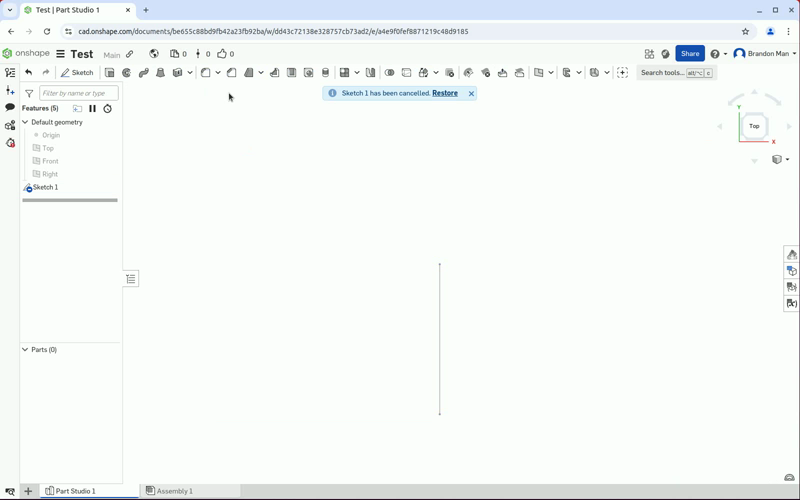
key(shift+h)
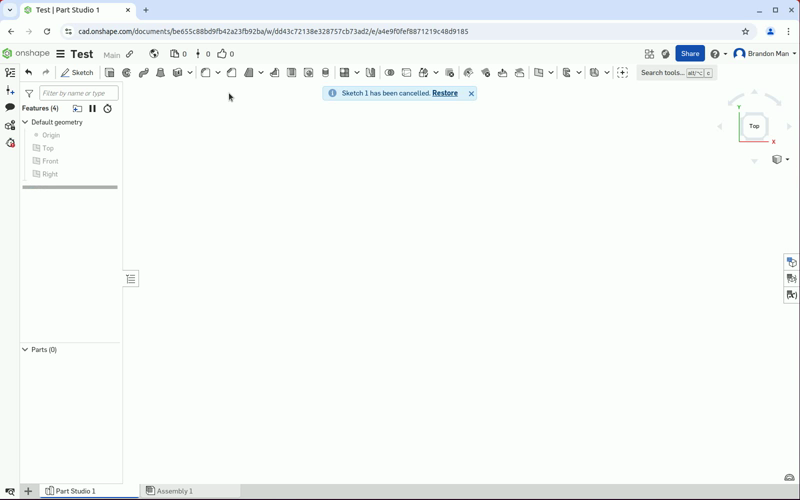
mouse_move(73, 352)
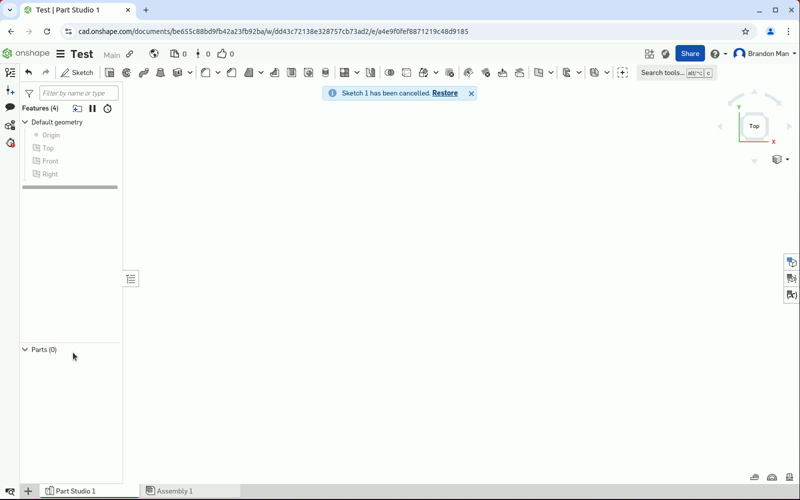
key(y)
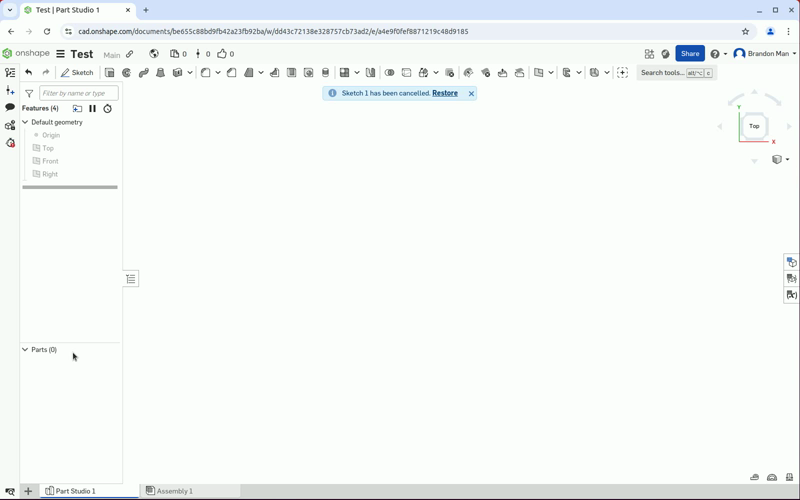
key(shift+p)
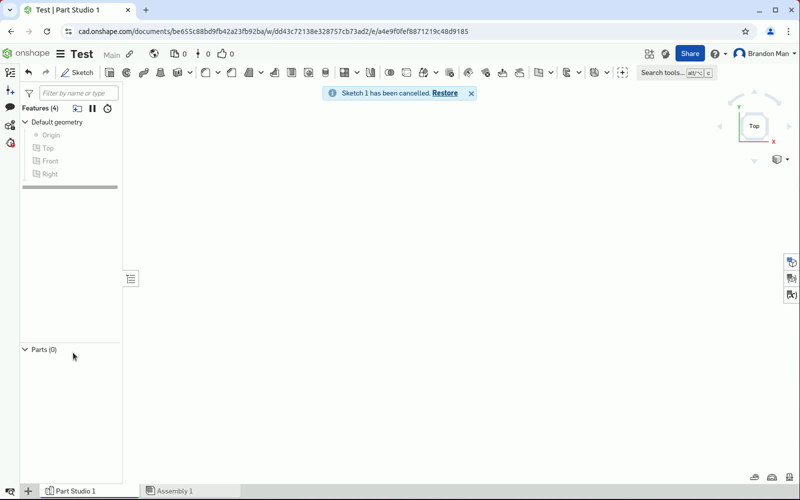
key(space)
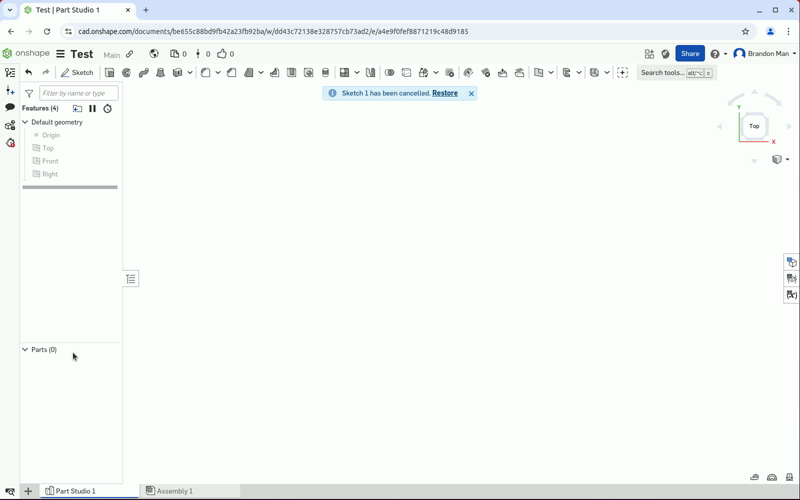
key_down(shift)
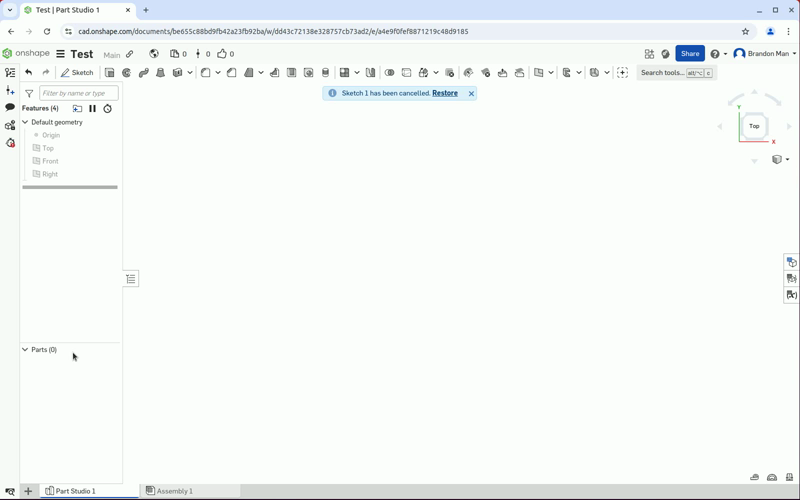
key(up)
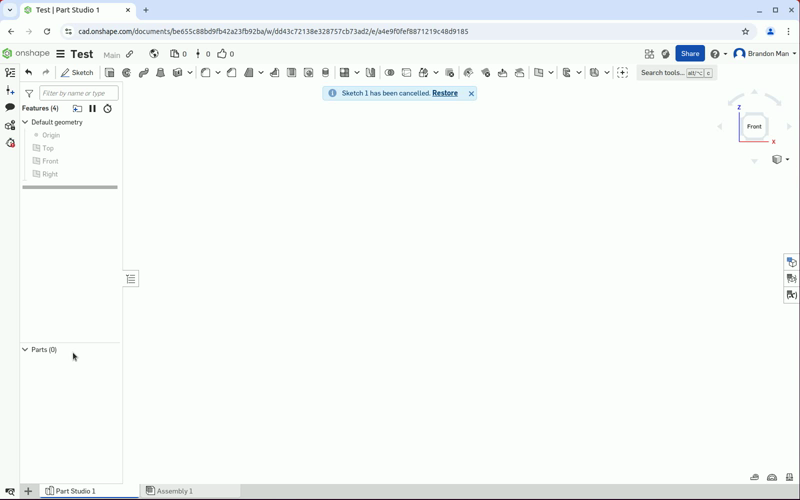
key_up(shift)
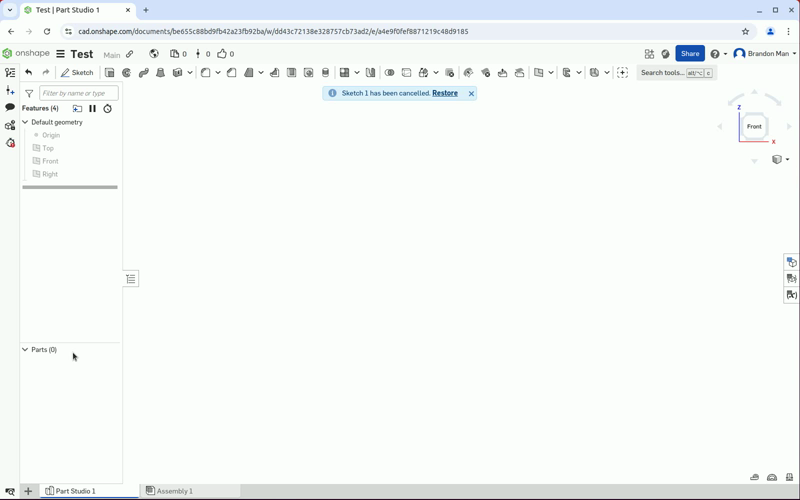
mouse_move(73, 352)
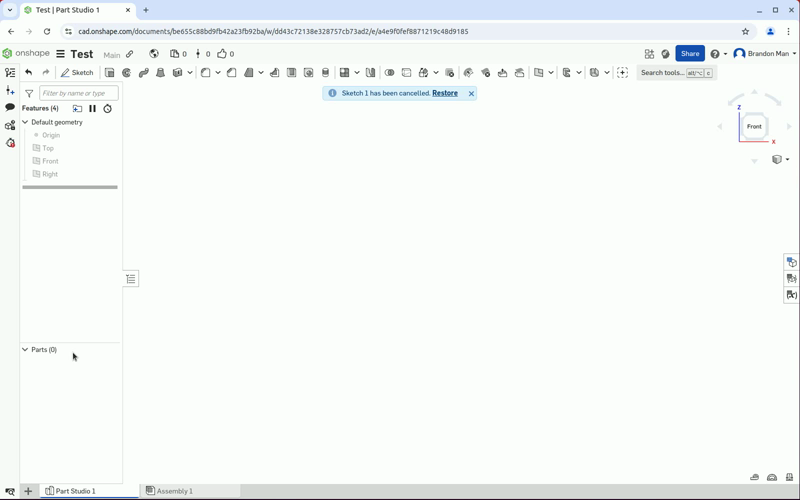
key(shift+y)
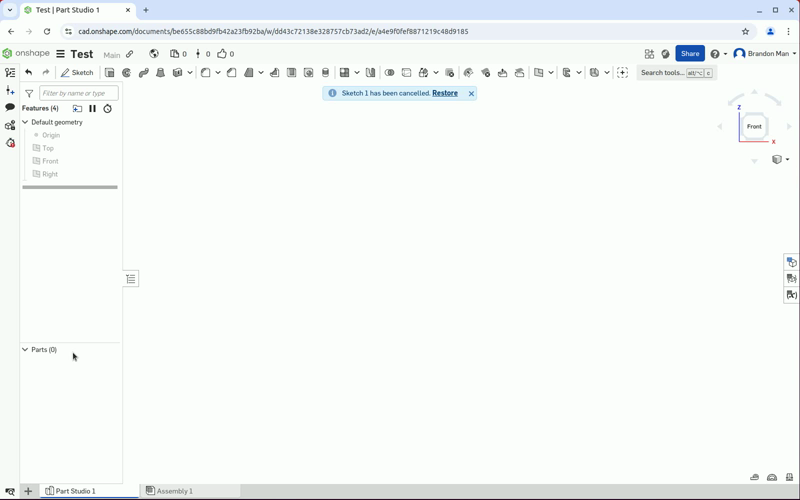
key(shift+s)
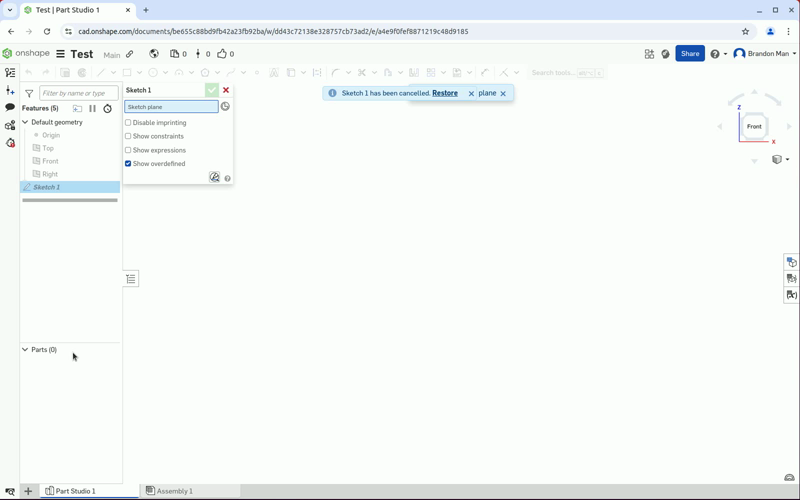
mouse_move(73, 163)
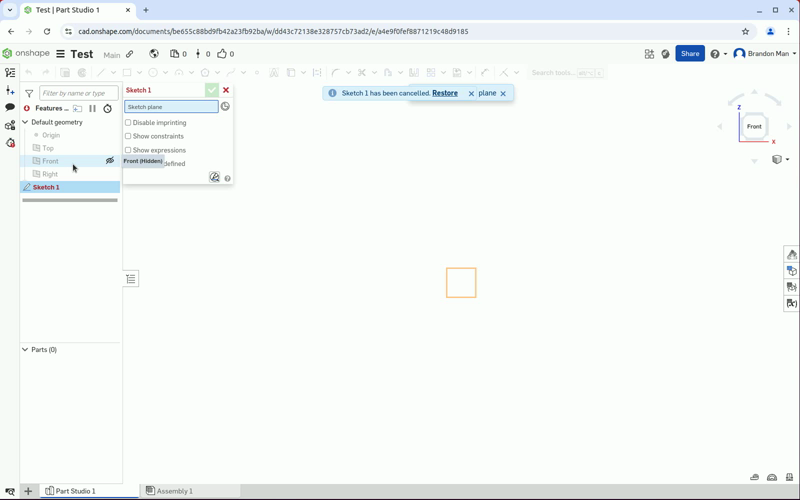
click(73, 163)
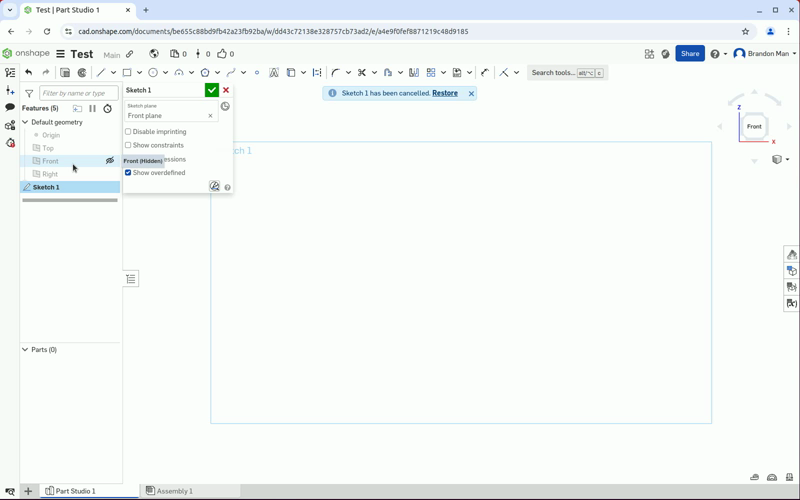
mouse_move(73, 352)
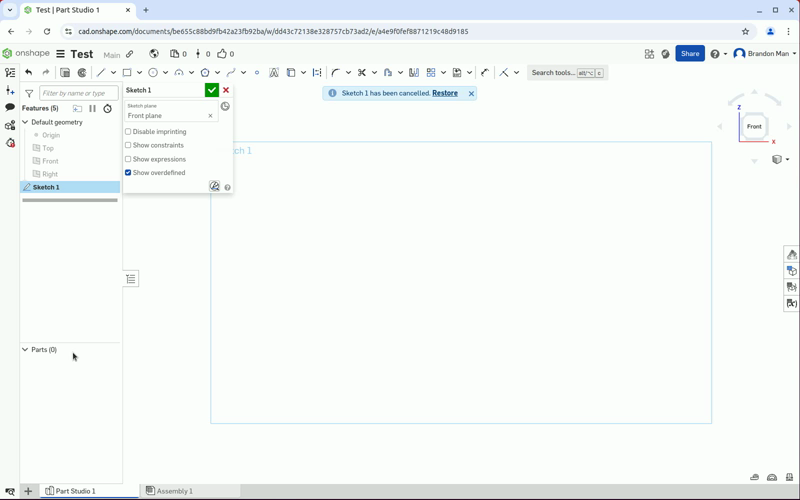
key(y)
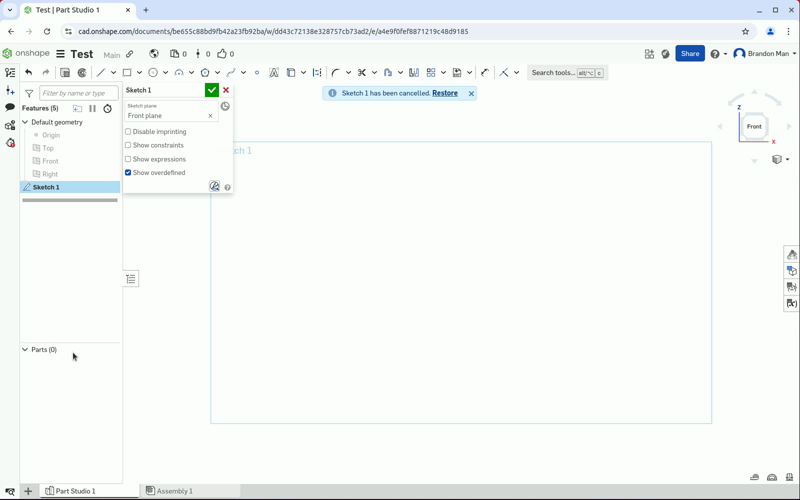
key(l)
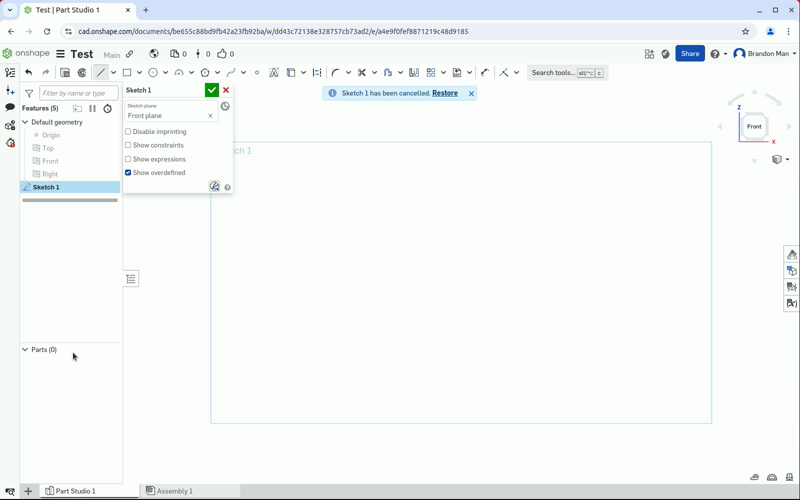
key_down(shift)
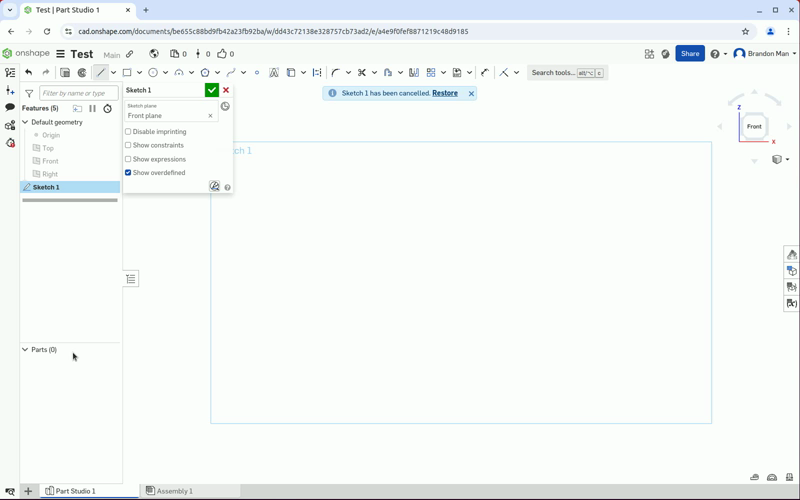
mouse_move(412, 303)
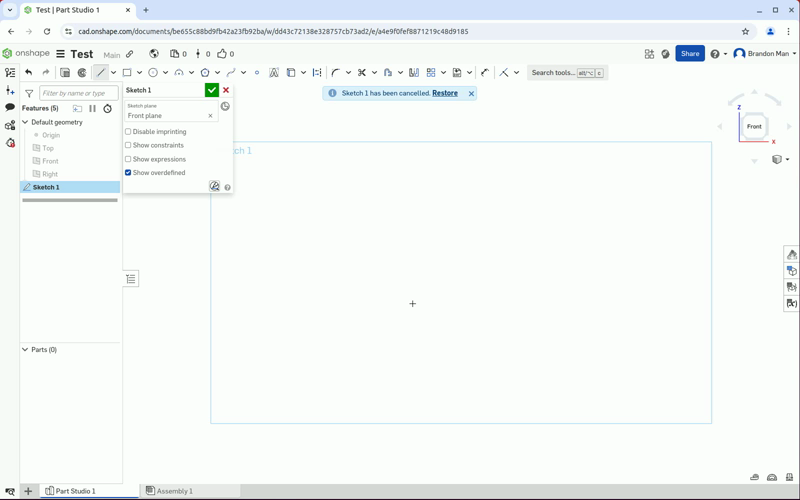
click(412, 303)
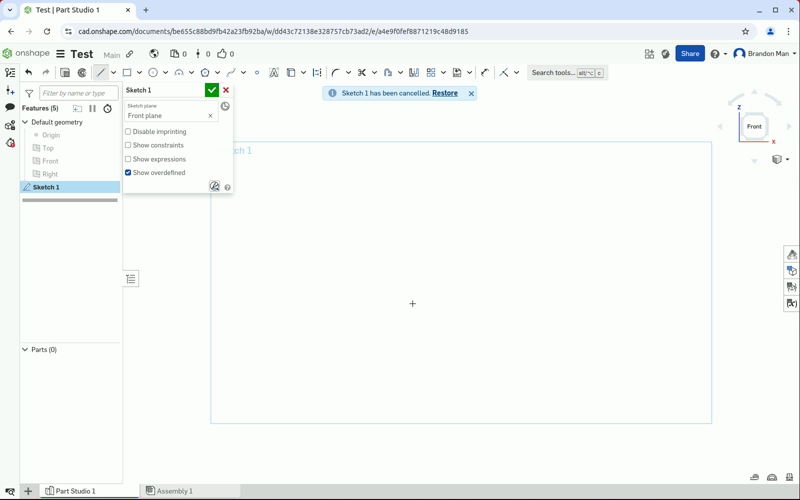
key_up(shift)
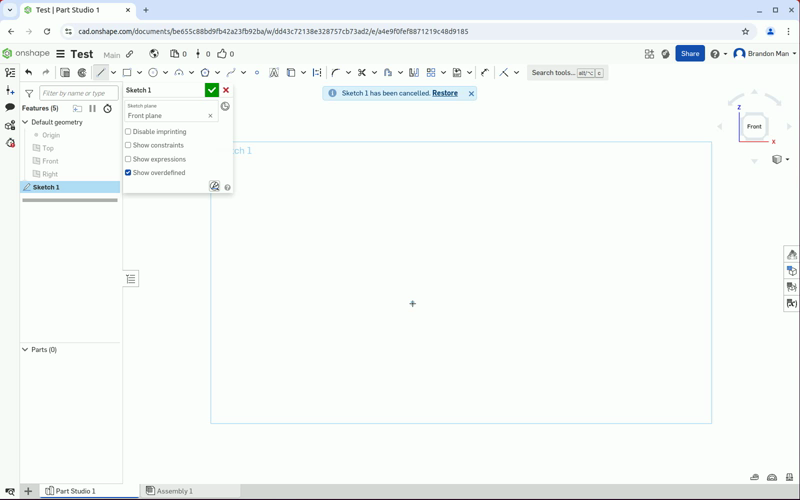
key_down(shift)
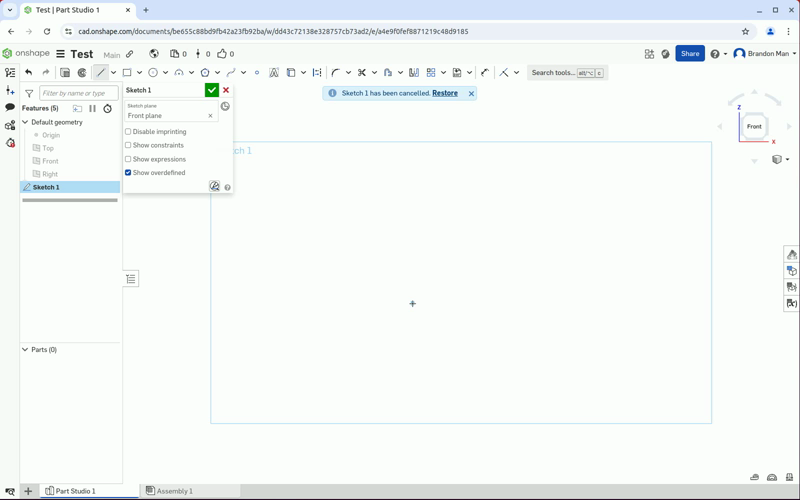
mouse_move(507, 303)
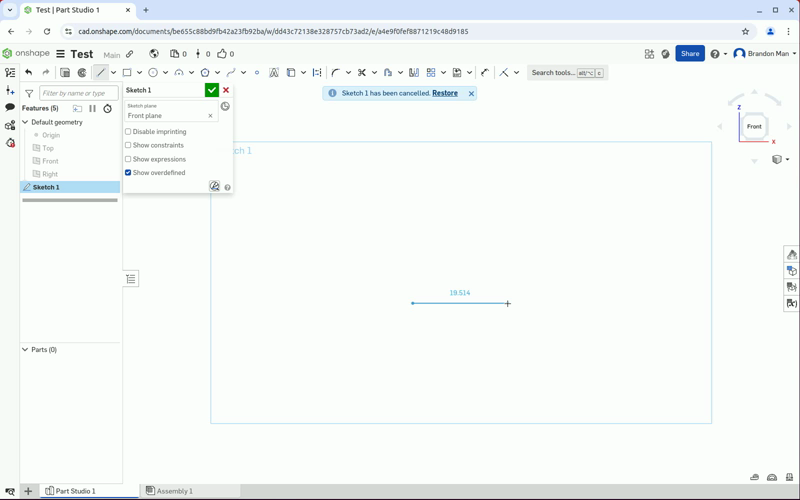
click(507, 303)
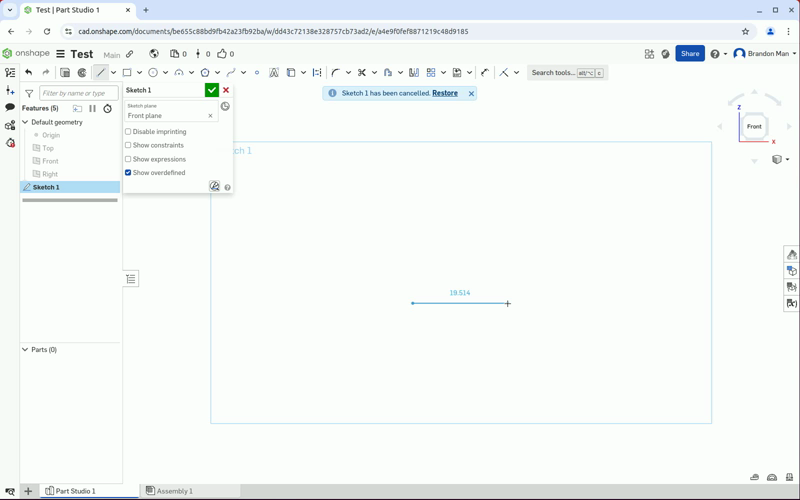
key_up(shift)
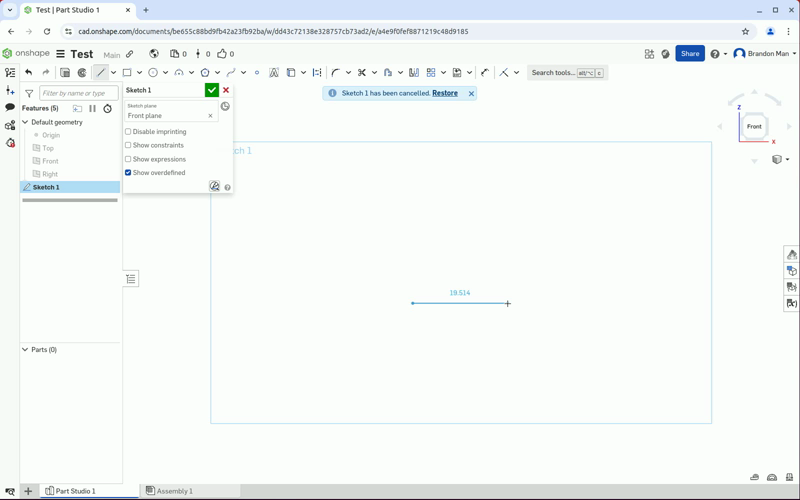
key_down(shift)
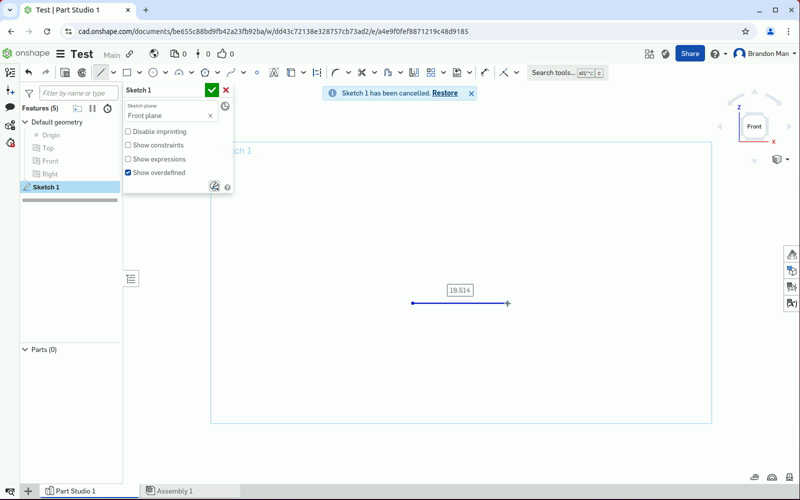
mouse_move(537, 303)
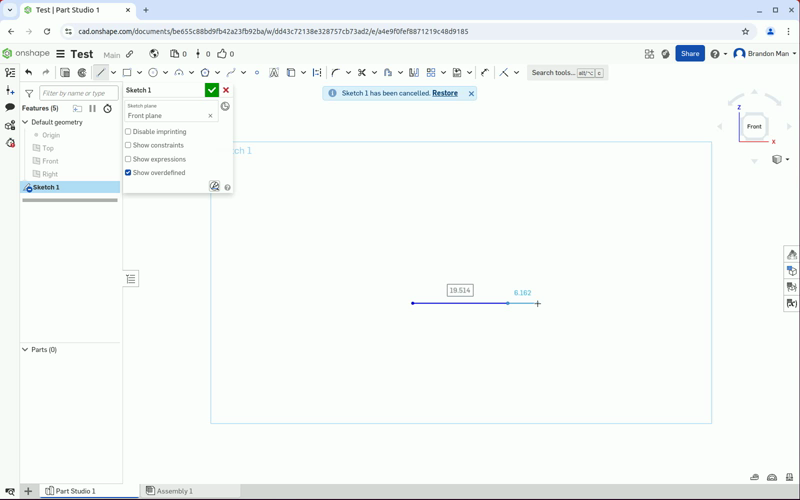
mouse_move(507, 271)
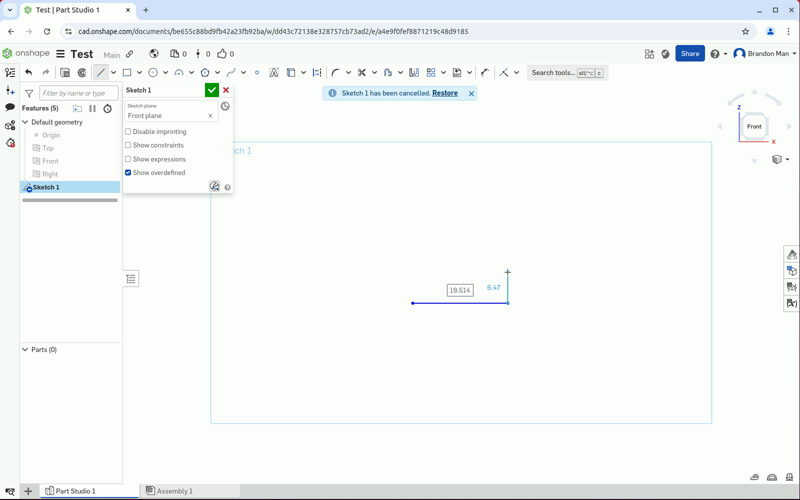
click(507, 271)
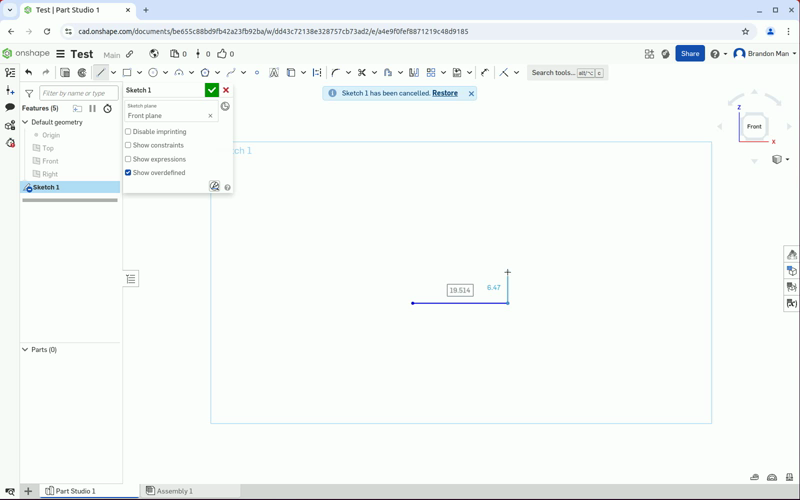
key_up(shift)
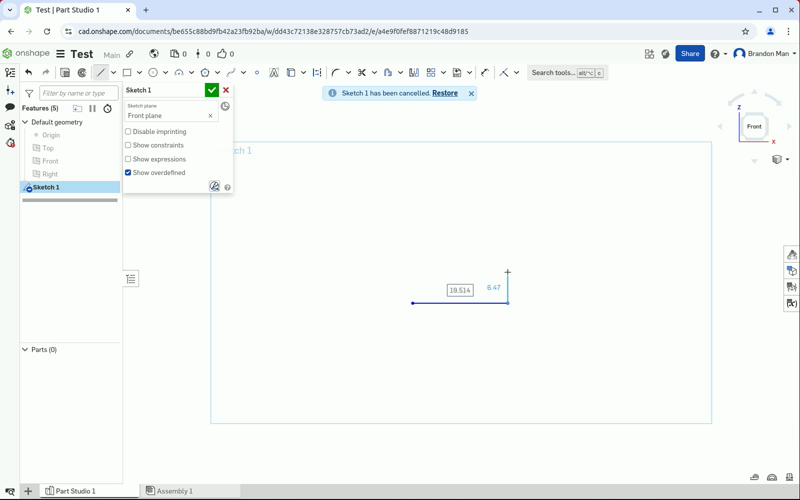
key_down(shift)
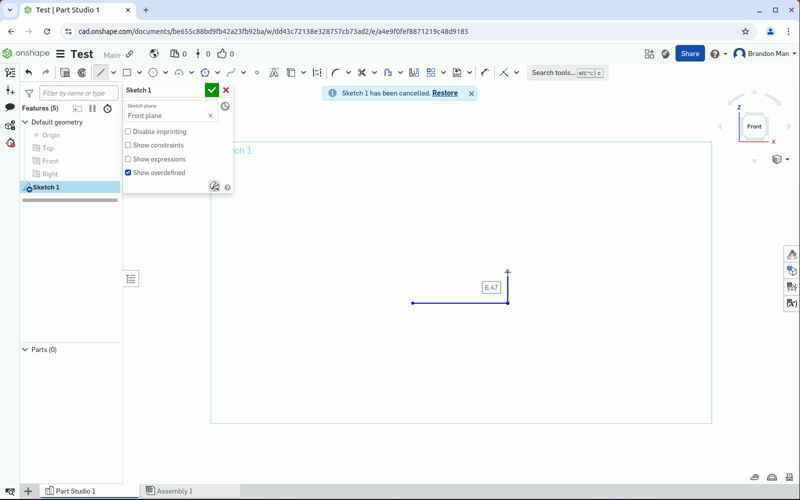
mouse_move(412, 271)
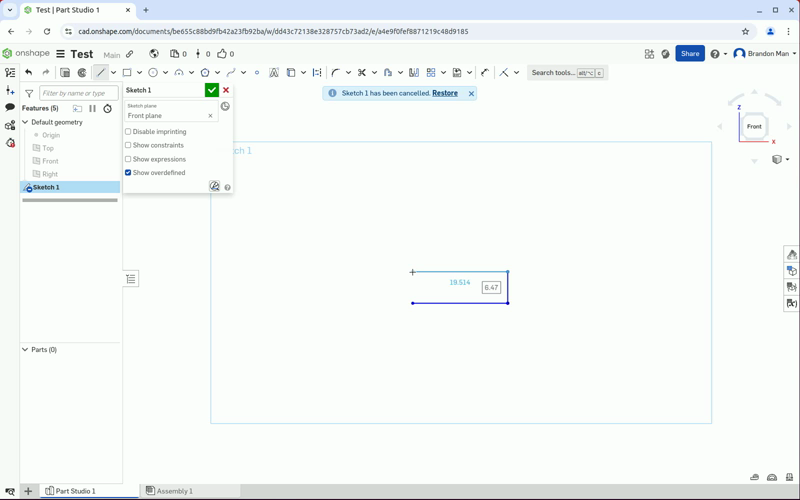
click(412, 271)
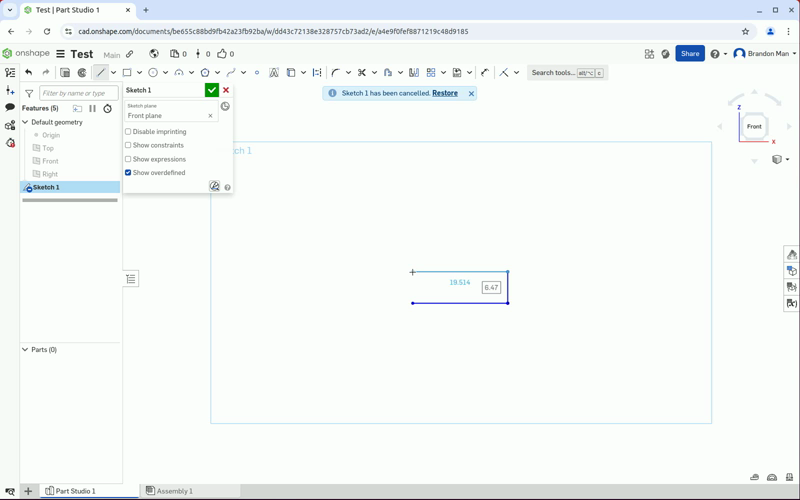
key_up(shift)
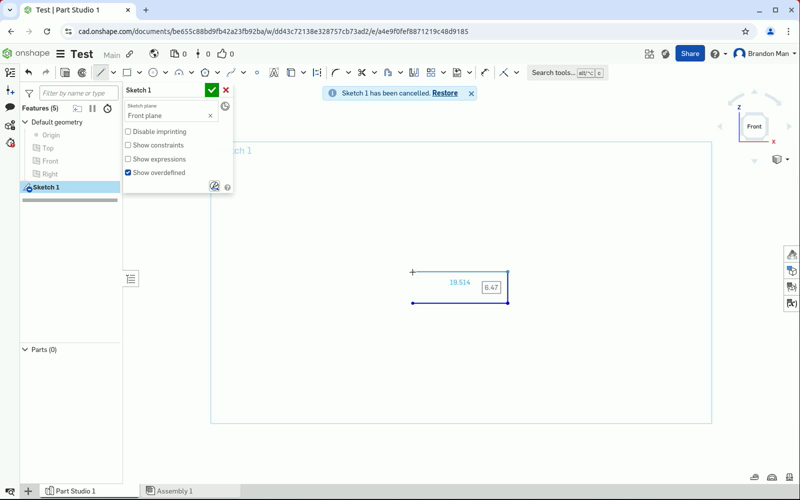
mouse_move(442, 271)
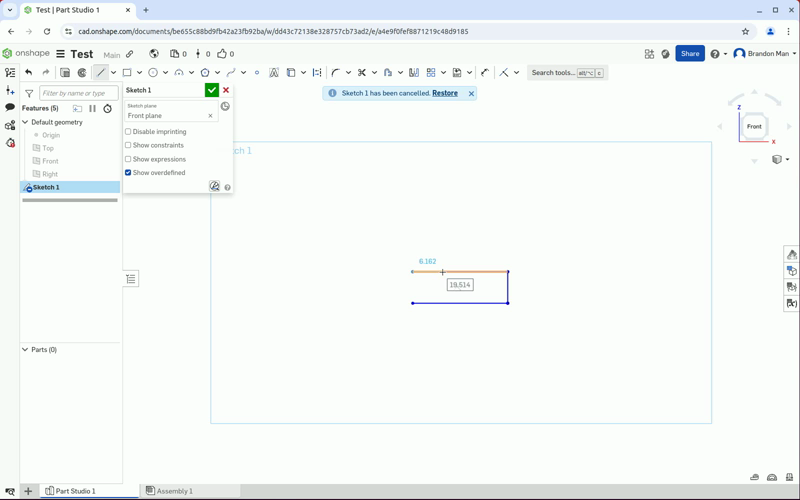
key_down(shift)
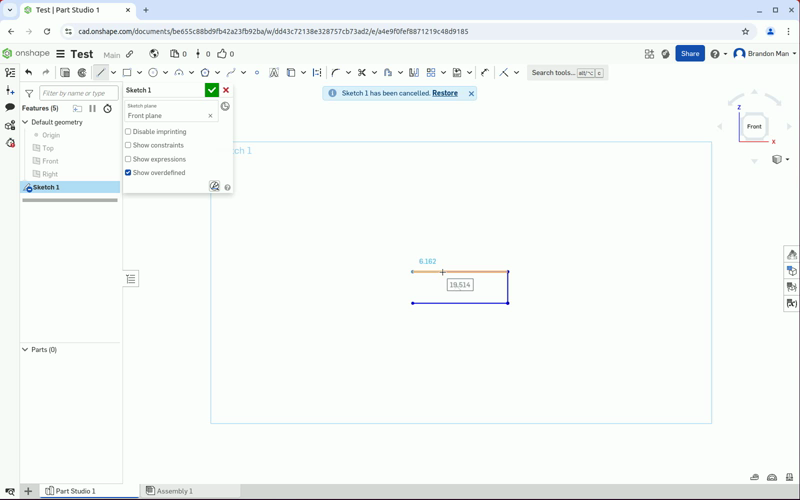
mouse_move(412, 303)
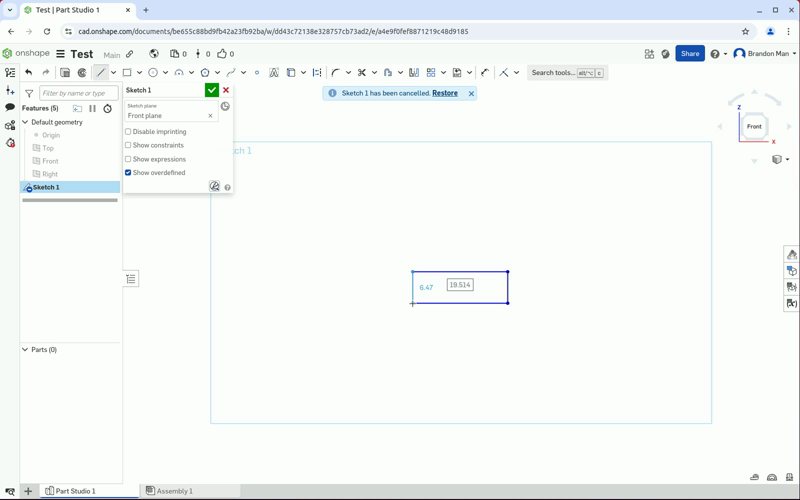
key_up(shift)
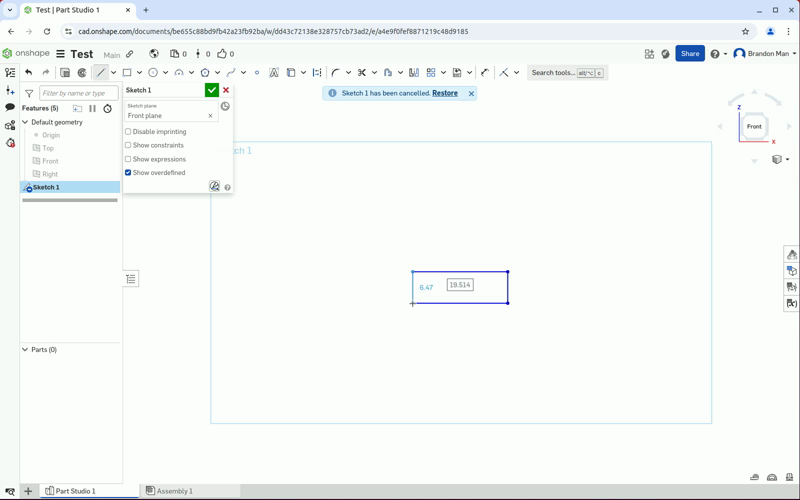
click(412, 303)
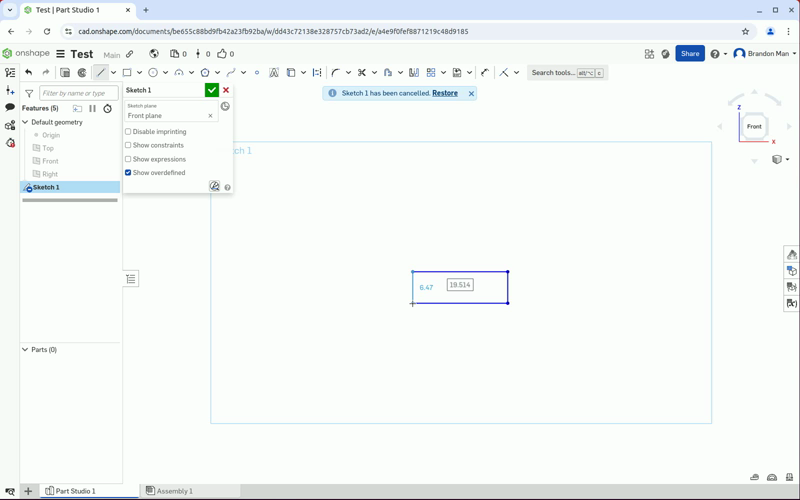
key(esc)
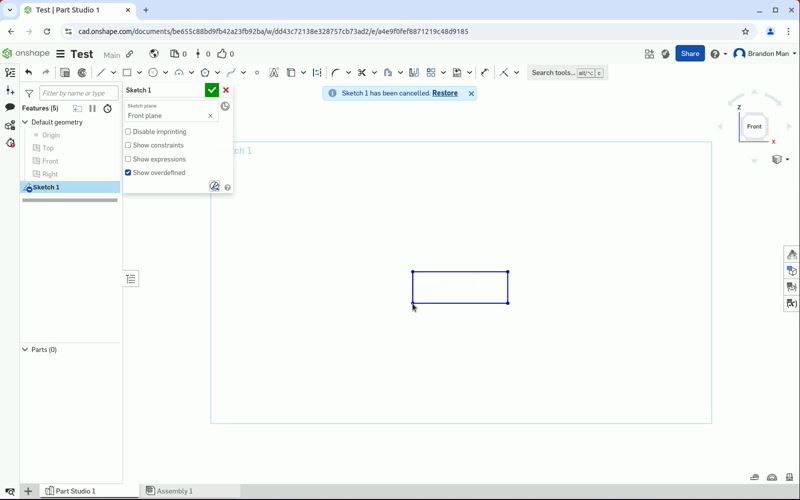
mouse_move(495, 300)
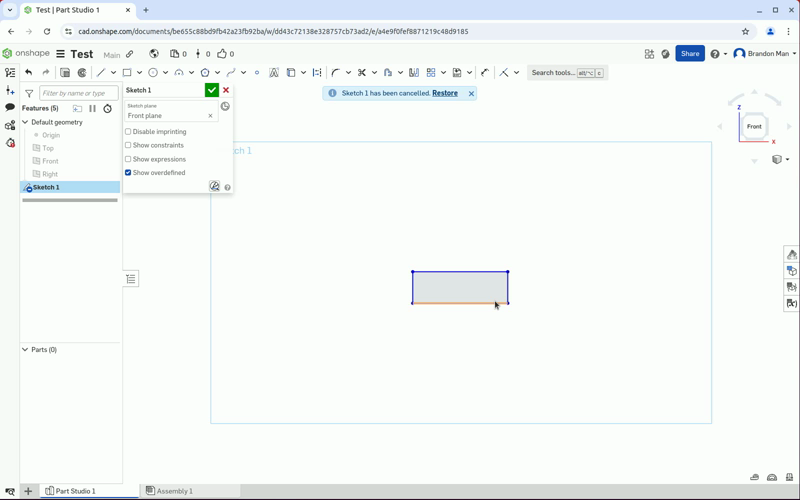
click(495, 300)
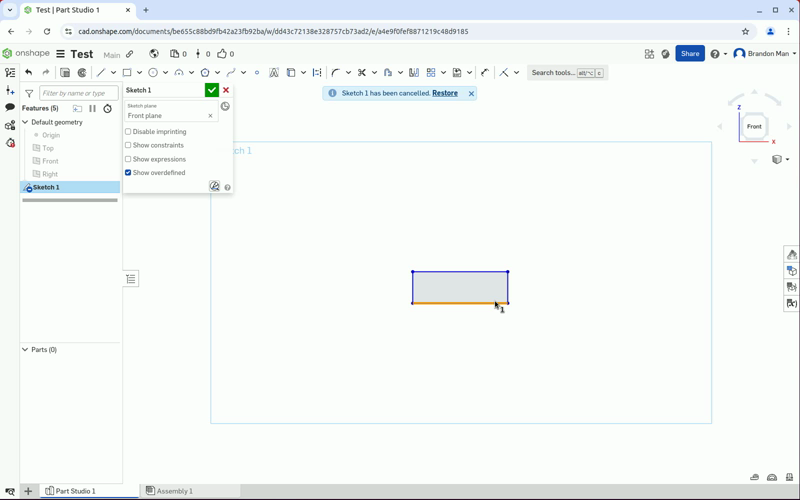
mouse_move(73, 352)
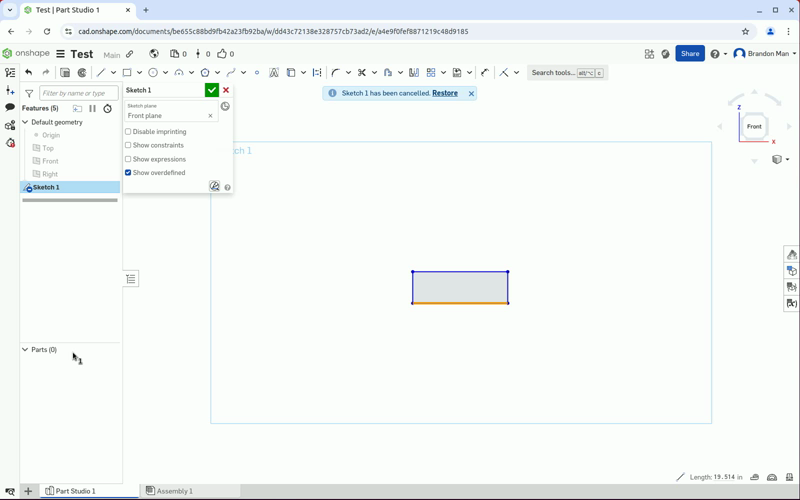
key(shift+y)
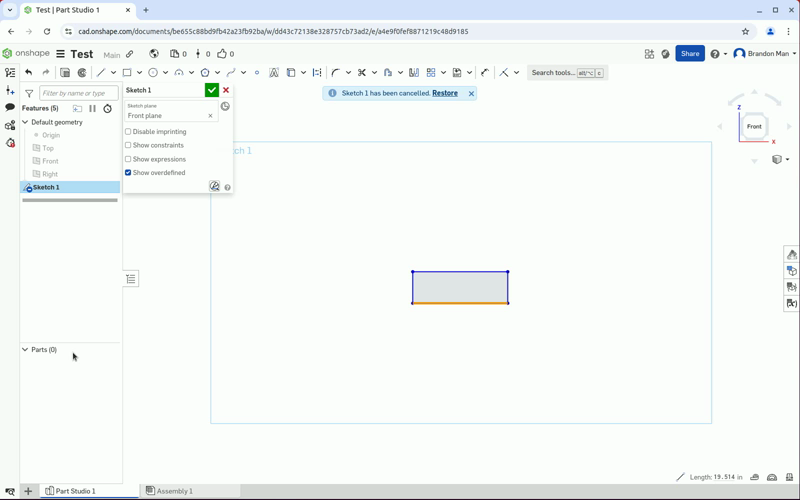
key(shift+e)
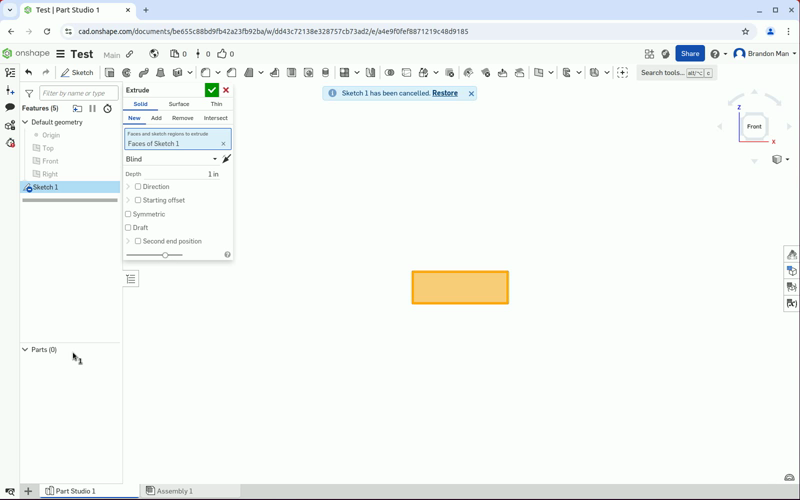
mouse_move(143, 106)
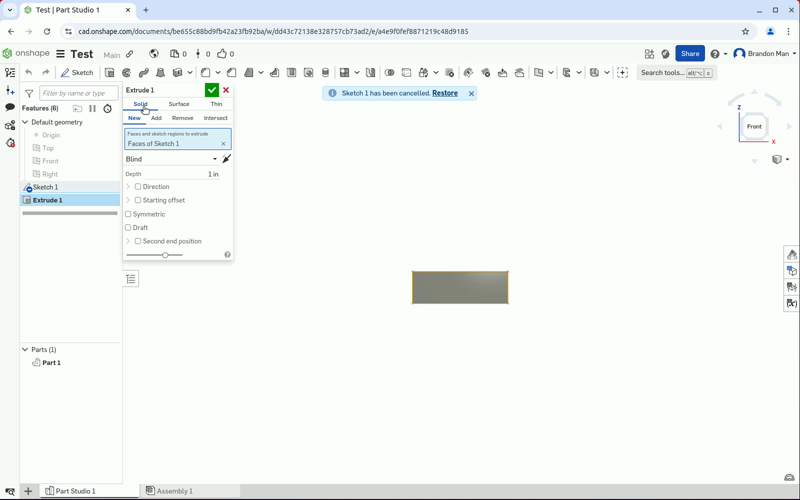
click(143, 106)
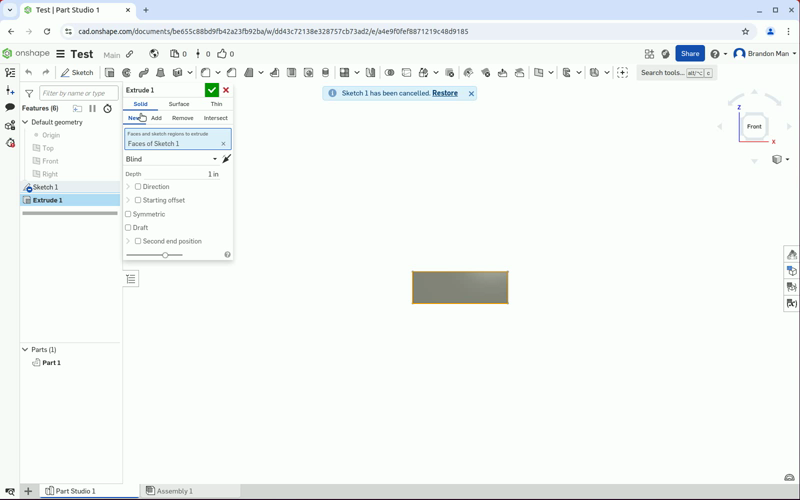
mouse_move(137, 120)
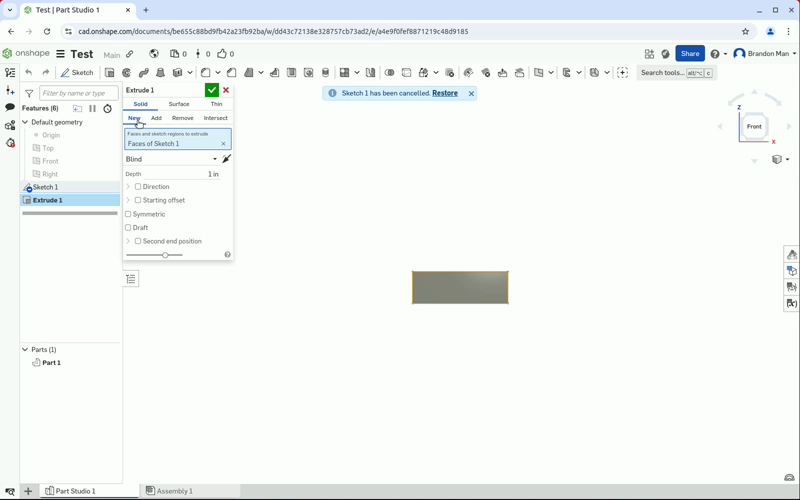
click(137, 120)
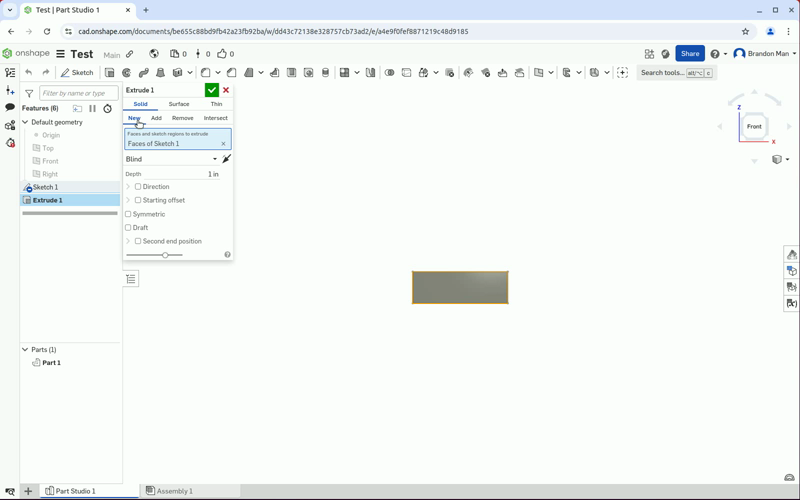
key(tab, 4)
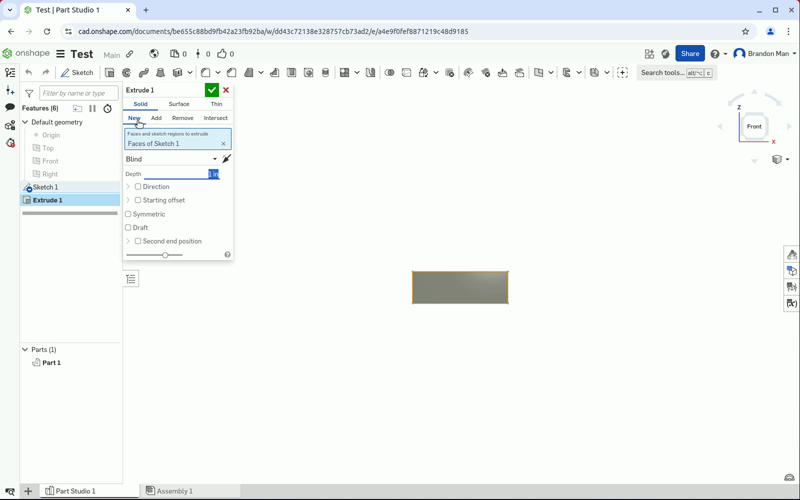
text(23.108)
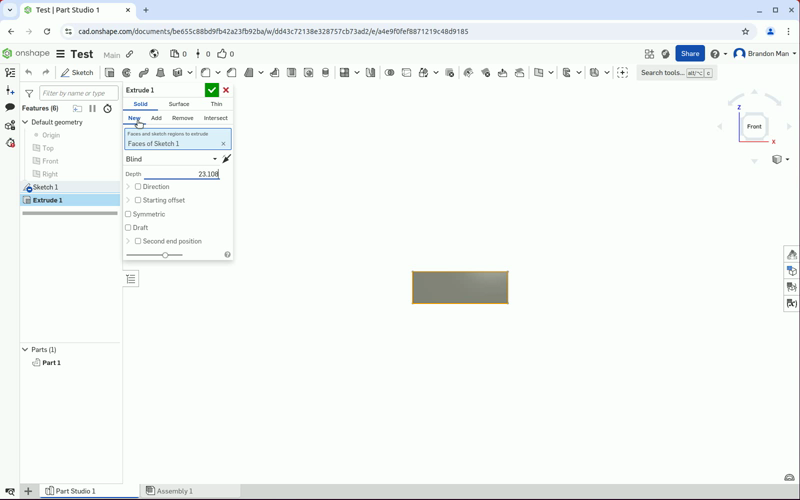
key(enter)
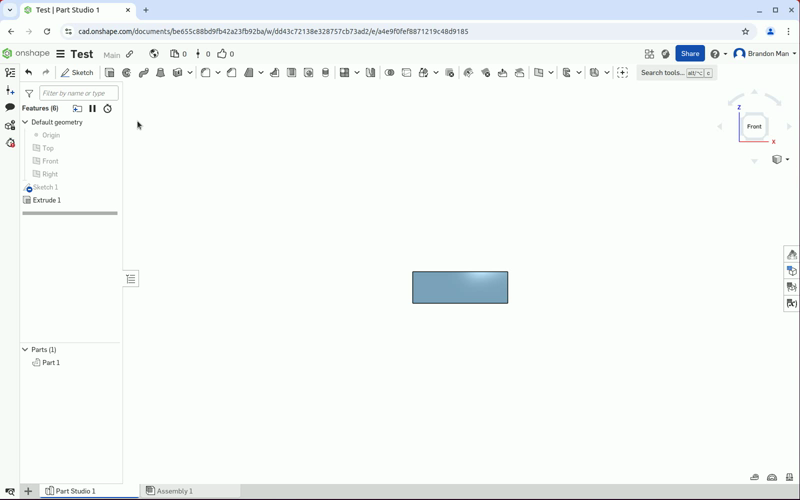
key(shift+h)
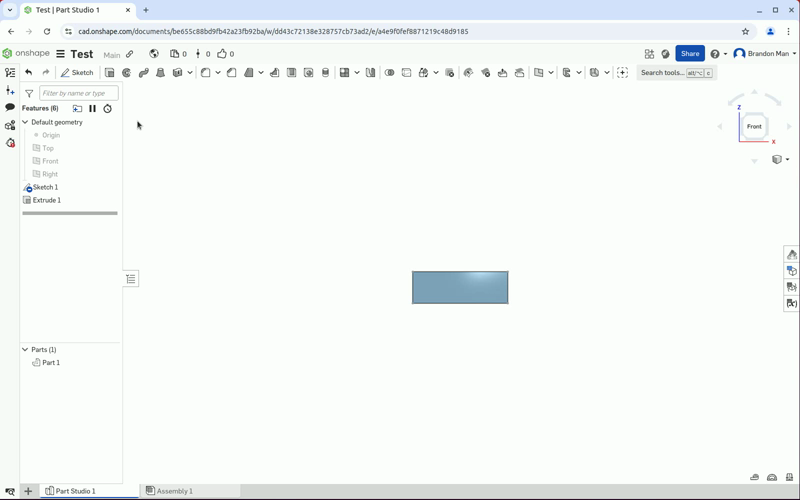
key(shift+h)
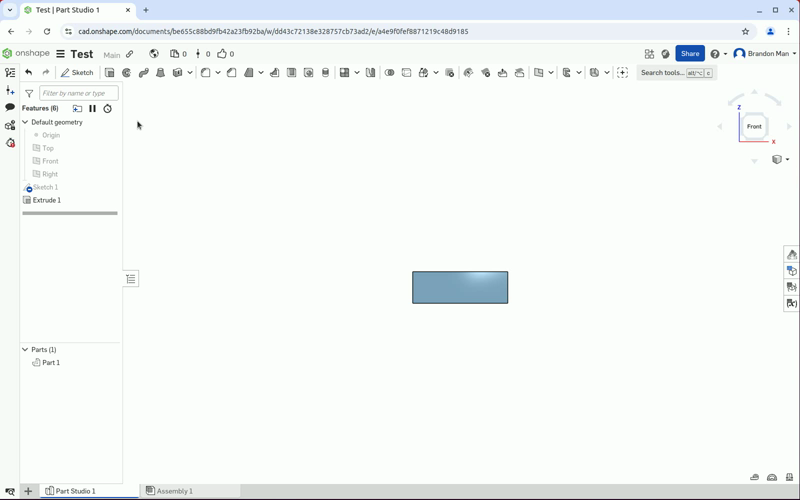
mouse_move(73, 189)
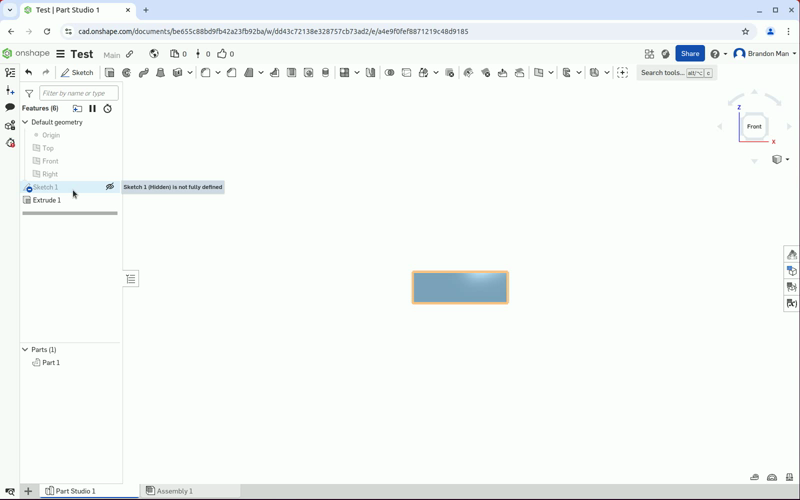
click(73, 189)
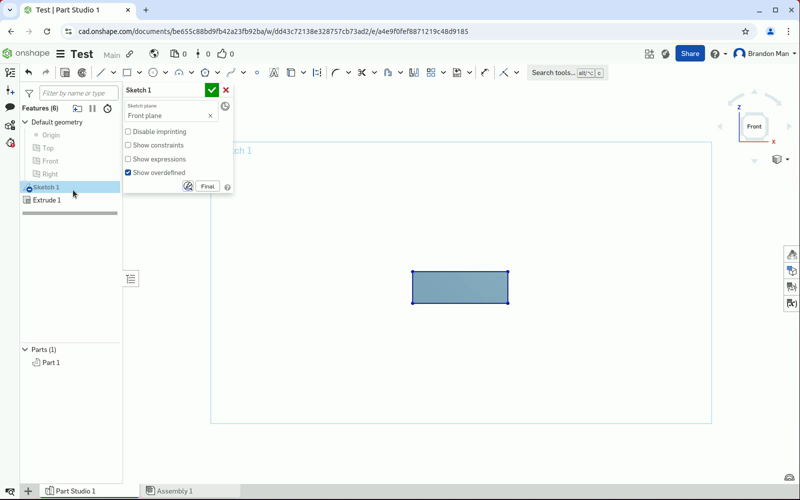
mouse_move(229, 92)
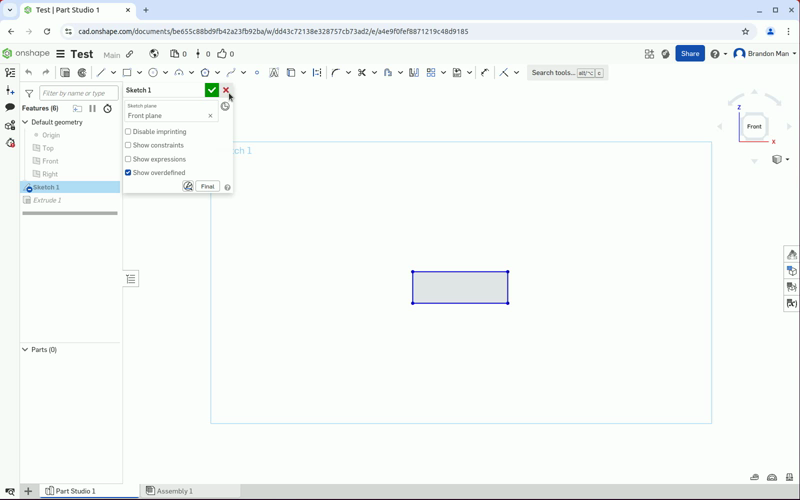
click(229, 92)
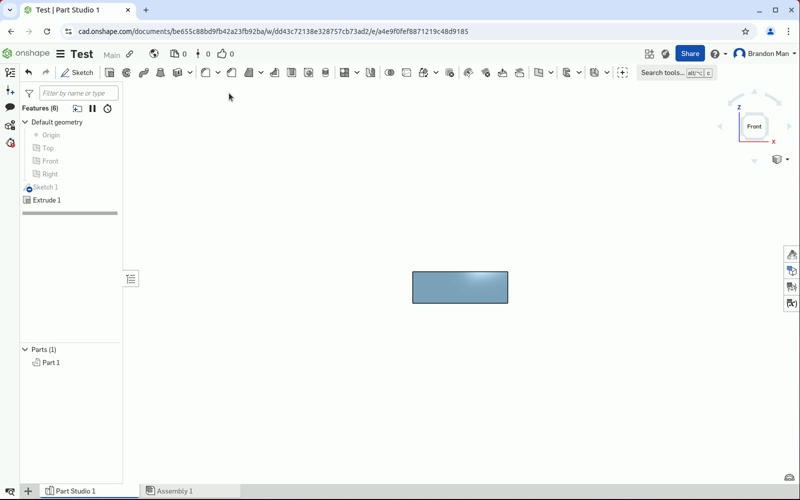
mouse_move(73, 352)
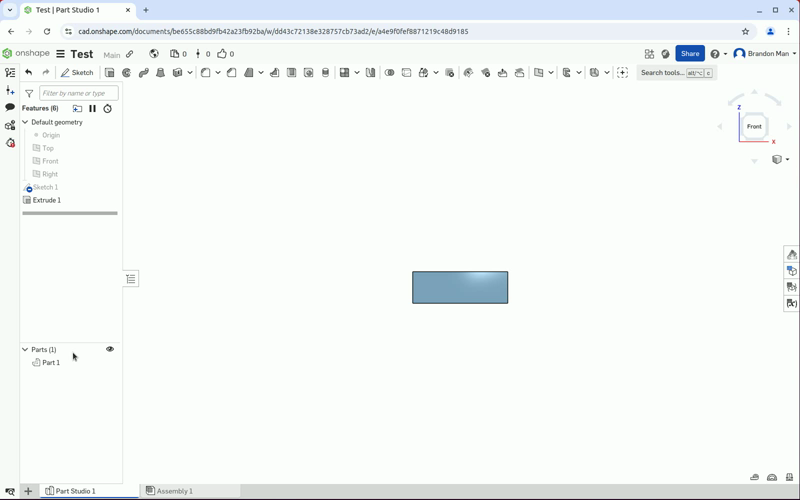
key(y)
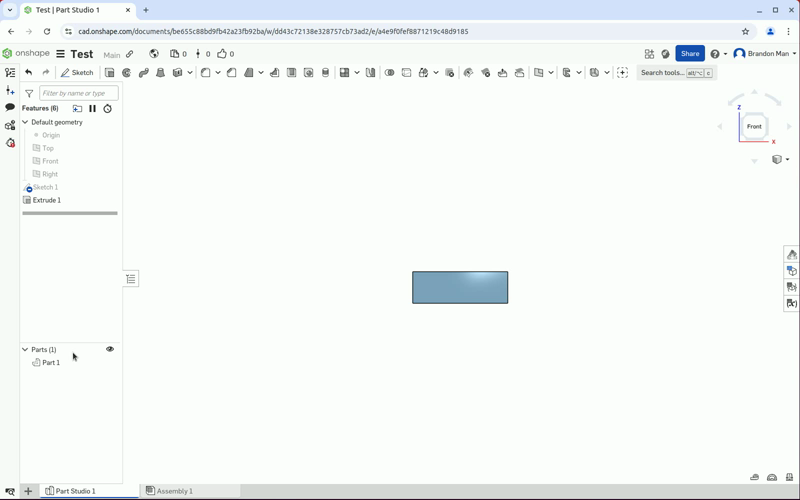
key(shift+p)
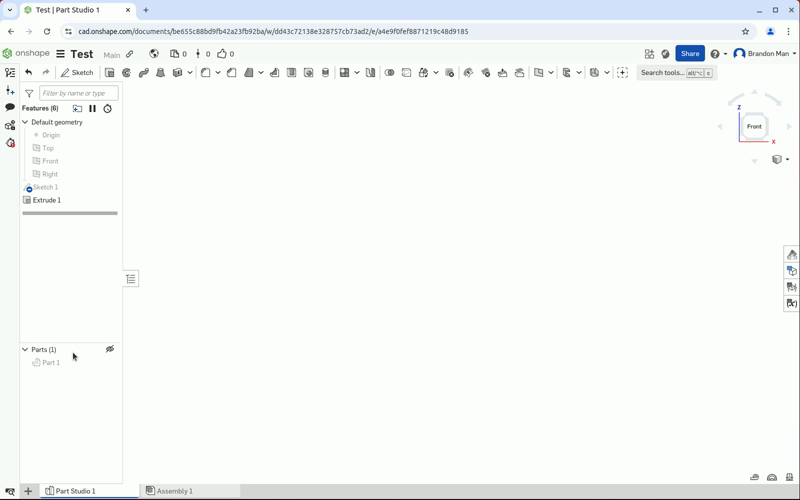
key(space)
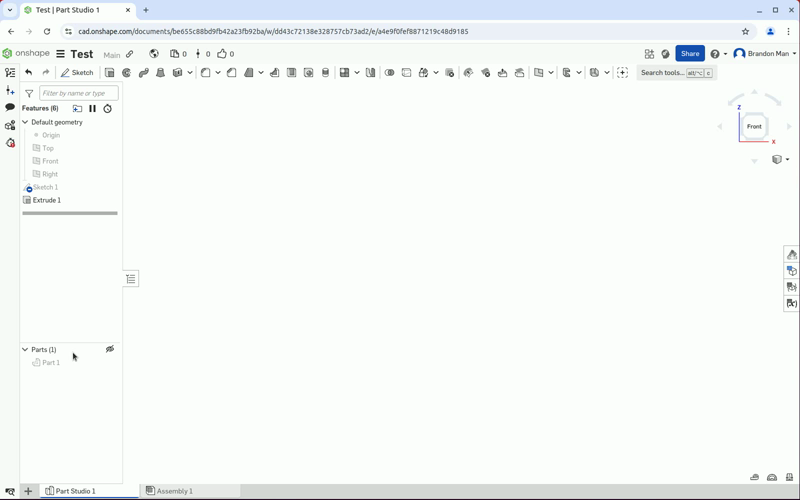
key_down(shift)
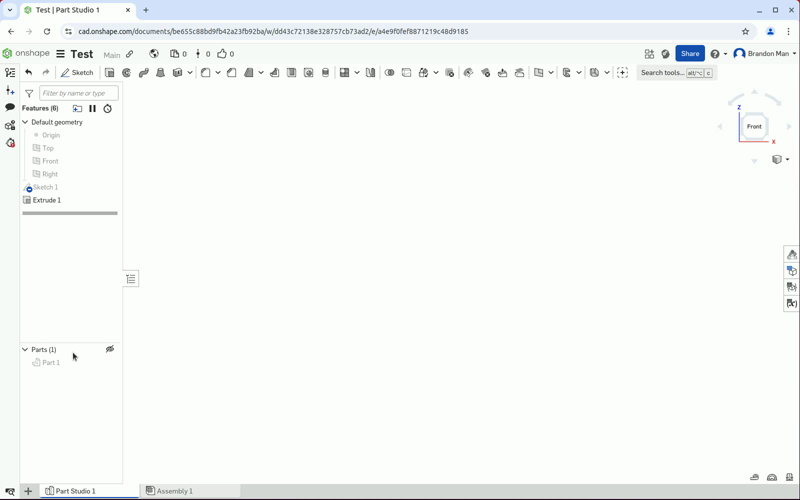
key(down)
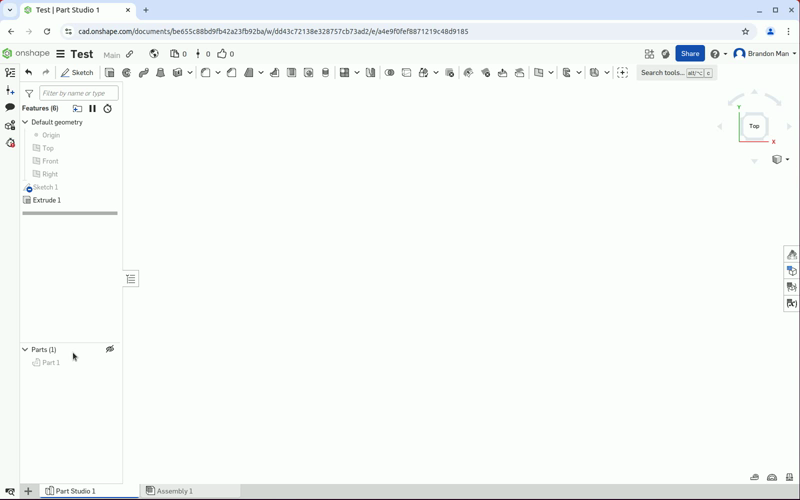
key_up(shift)
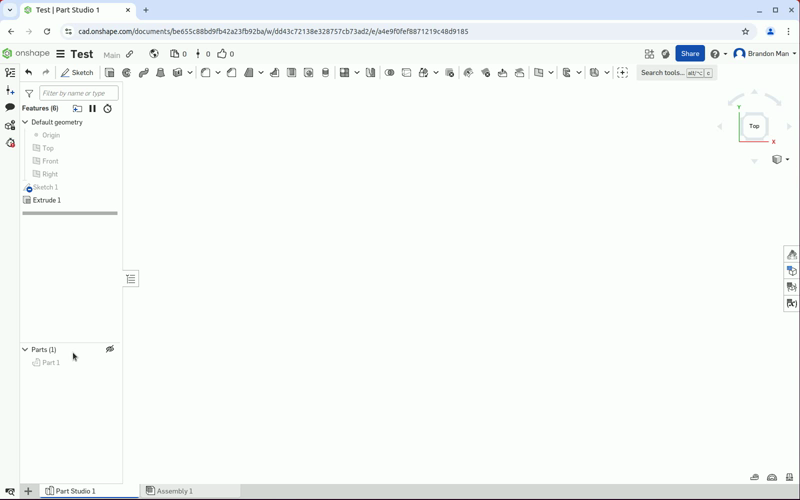
mouse_move(73, 352)
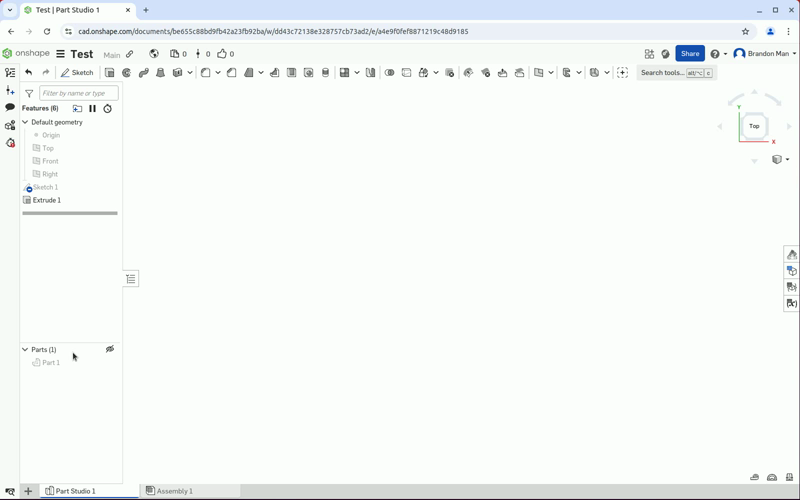
key(shift+y)
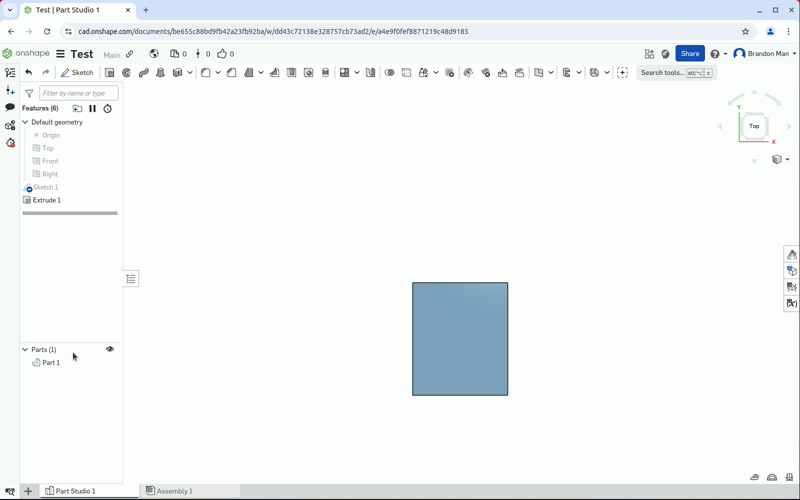
mouse_move(541, 75)
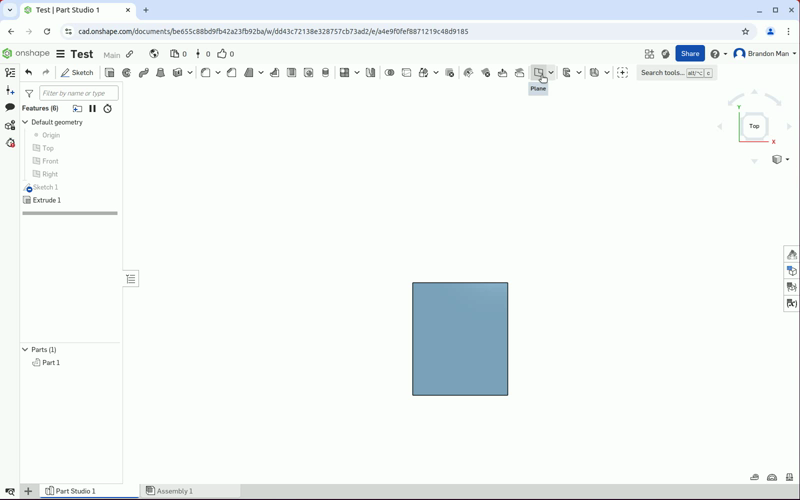
click(541, 75)
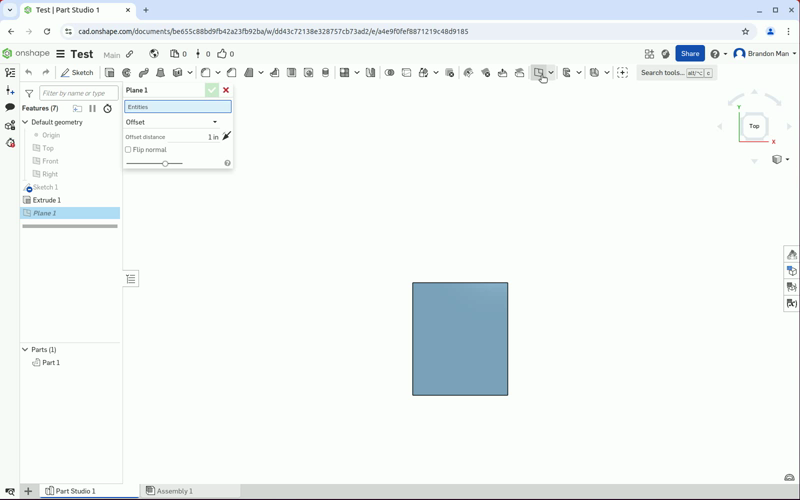
mouse_move(73, 150)
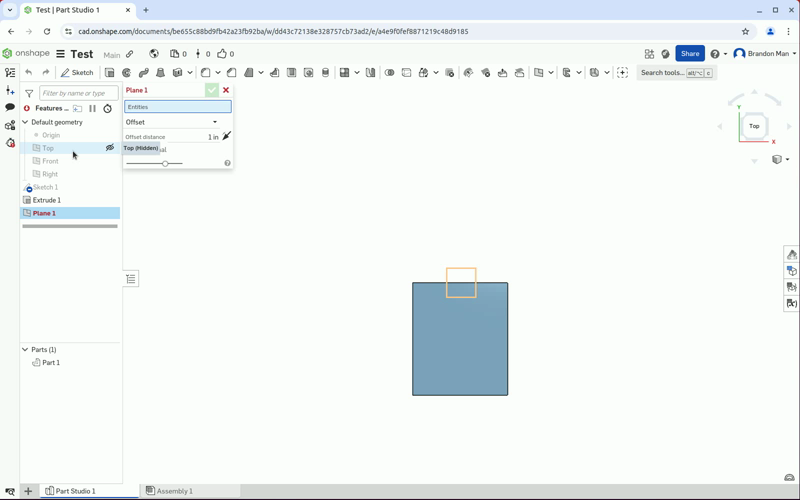
click(73, 150)
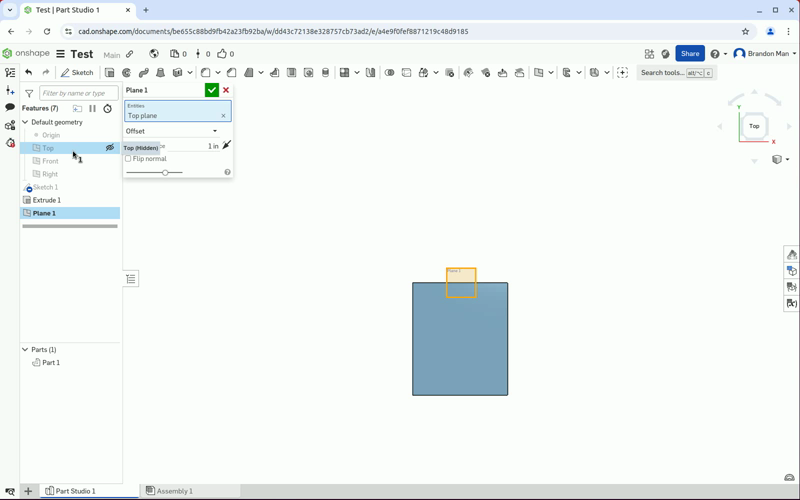
key(tab, 2)
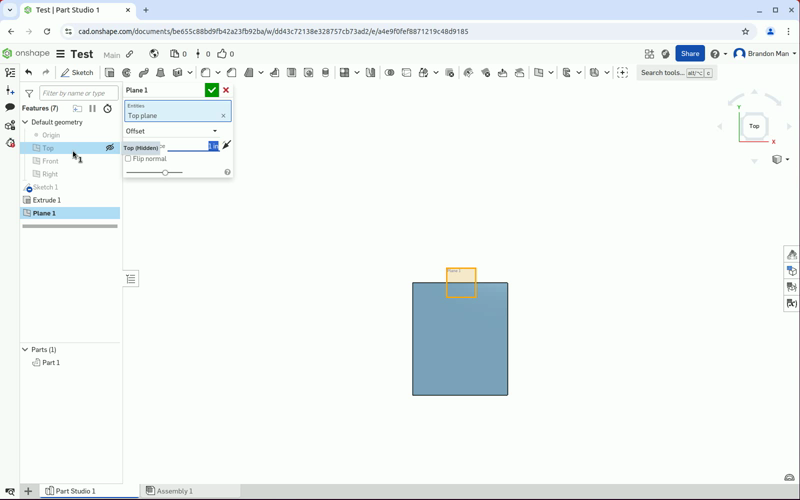
text(2.157)
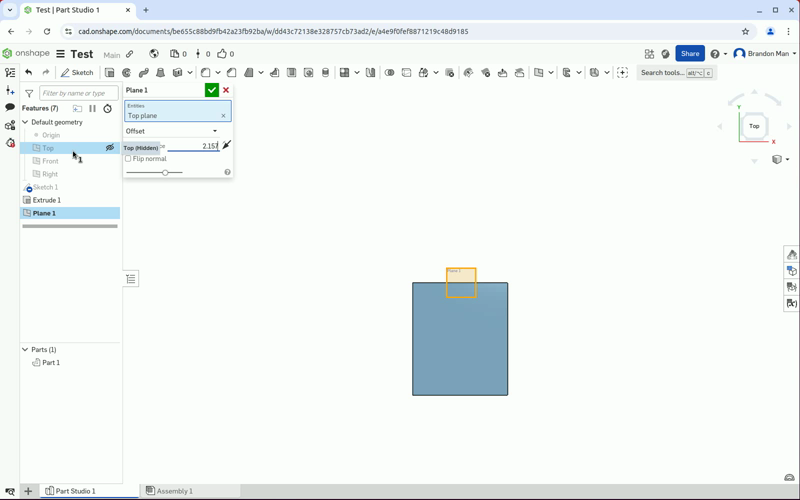
key(enter, 2)
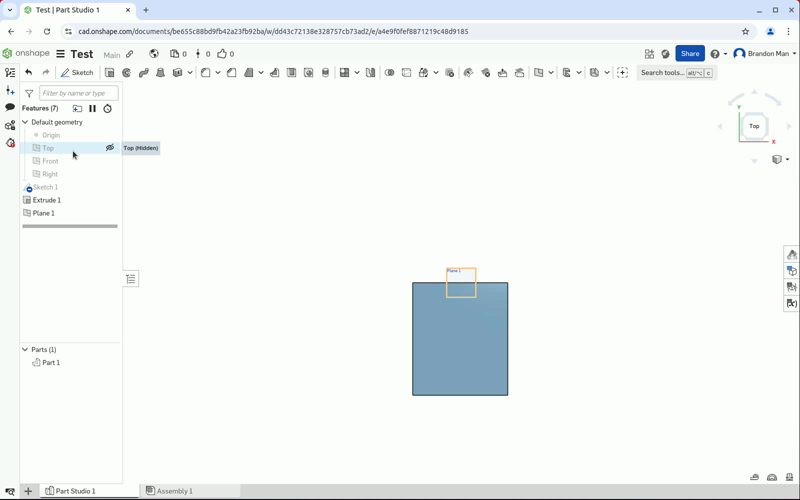
key(shift+s)
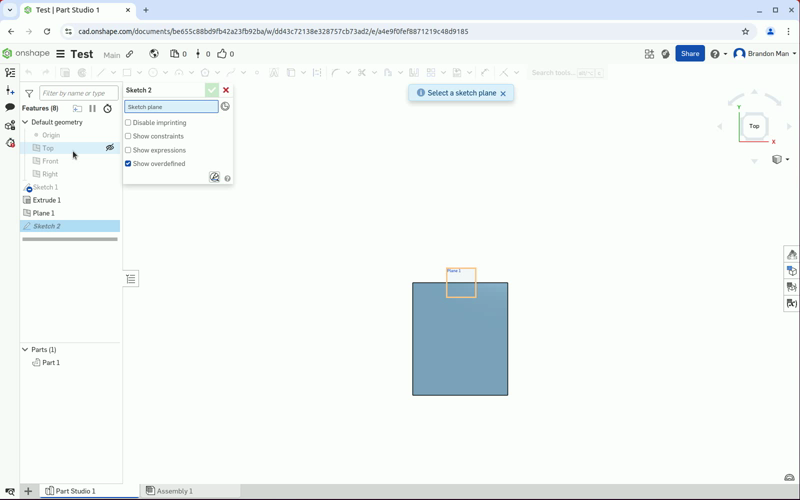
mouse_move(73, 215)
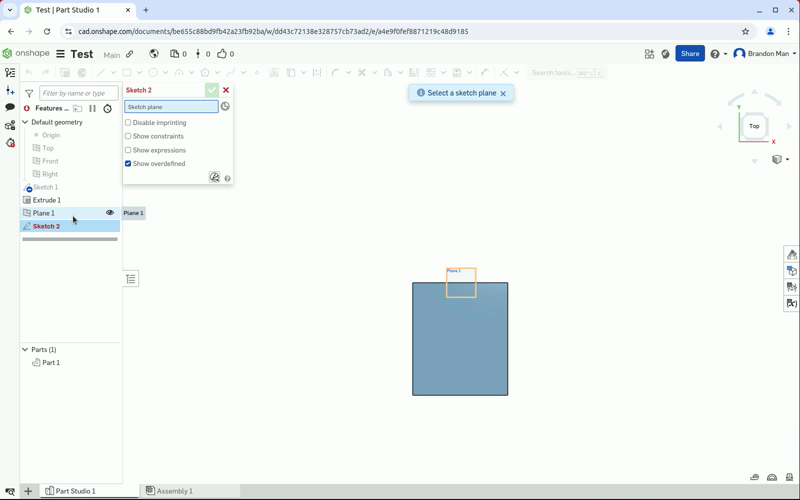
click(73, 215)
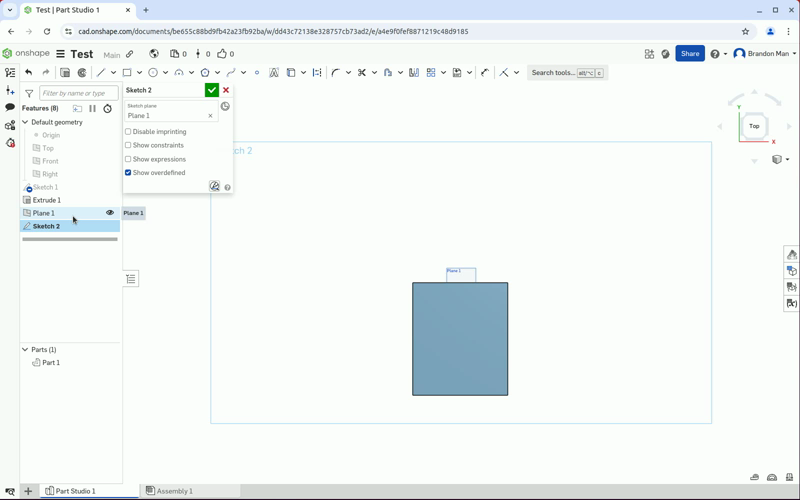
mouse_move(73, 352)
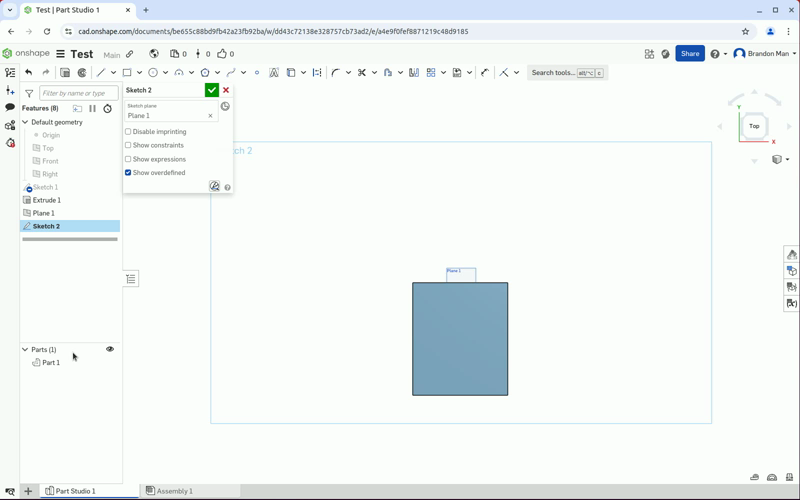
key(y)
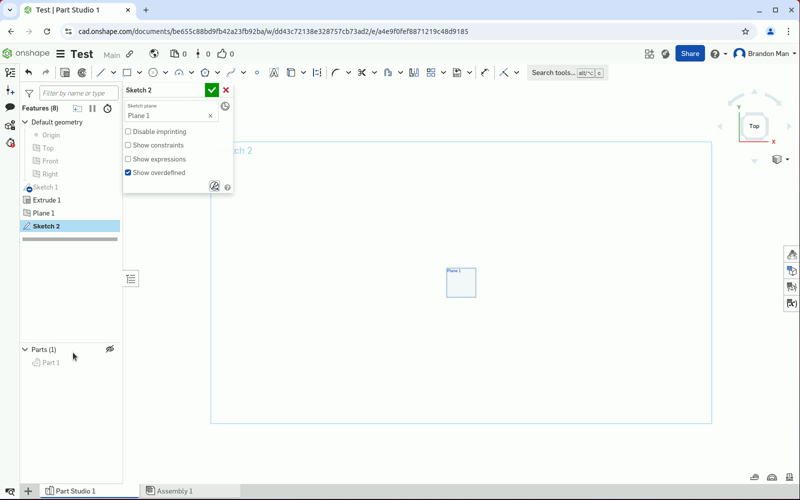
key(l)
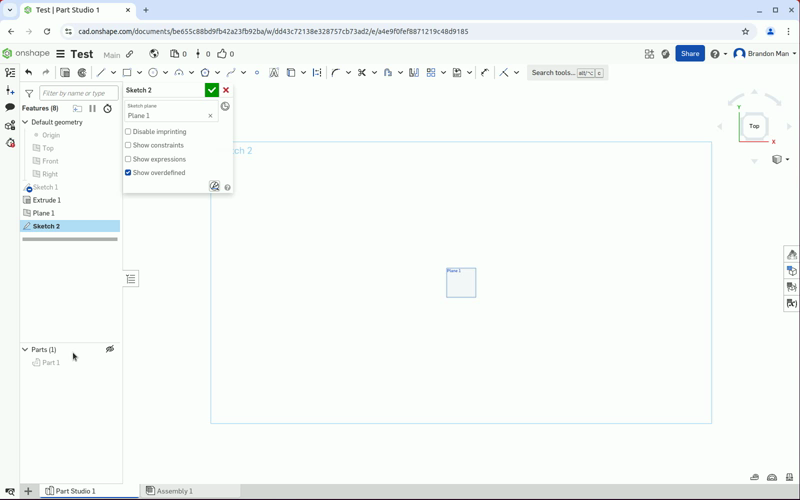
key_down(shift)
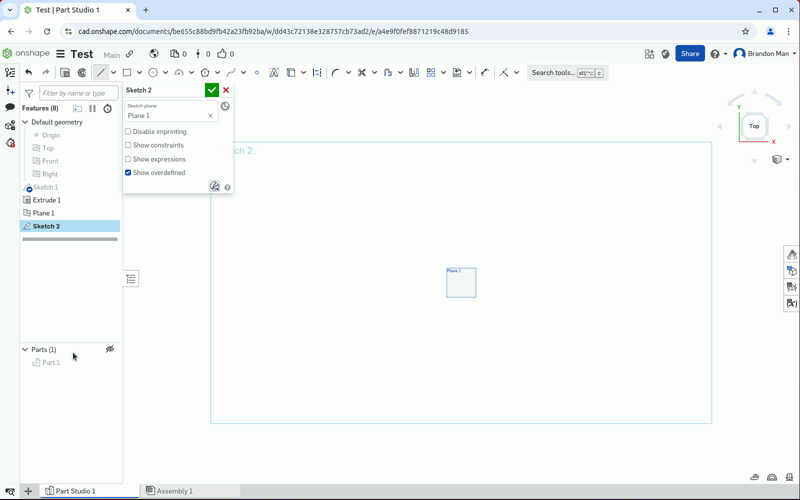
mouse_move(434, 308)
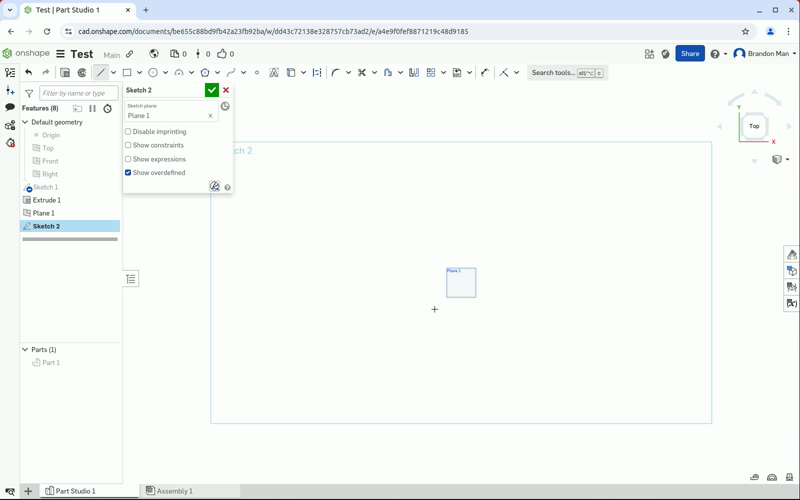
click(434, 308)
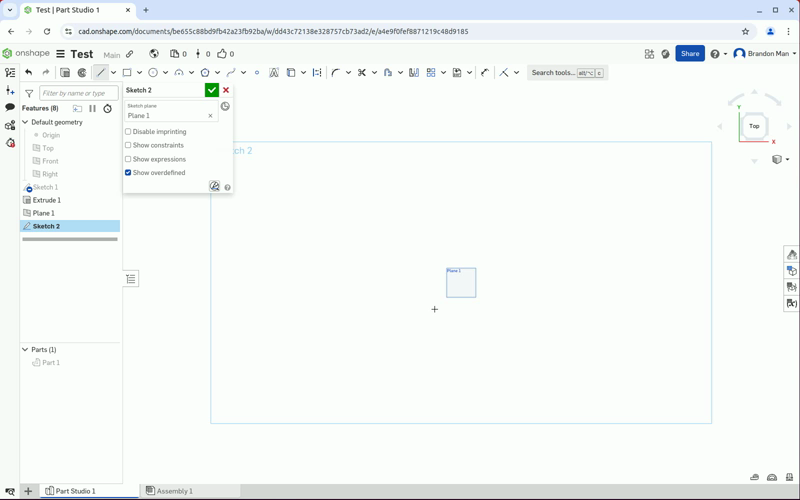
key_up(shift)
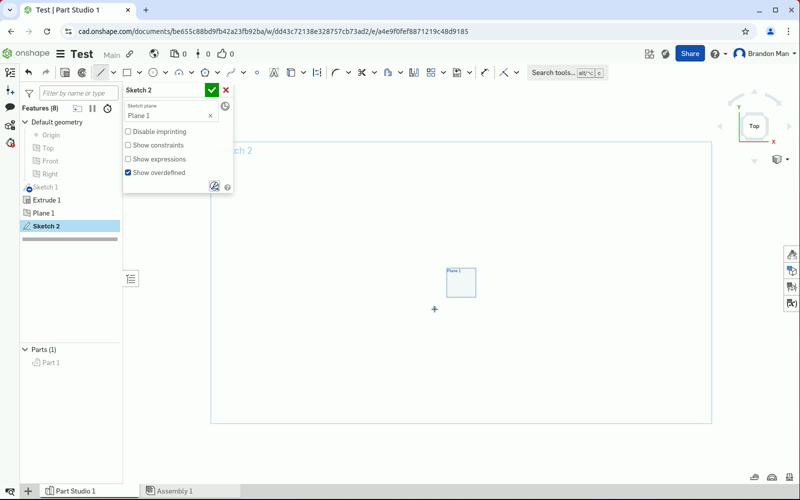
key_down(shift)
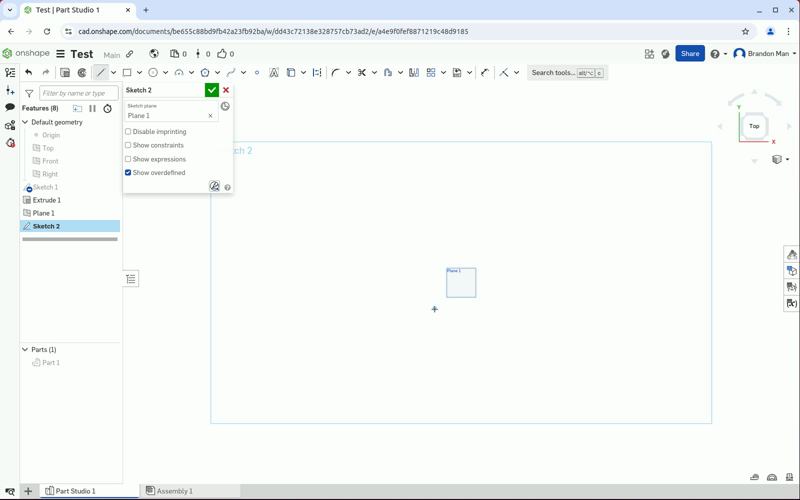
mouse_move(464, 308)
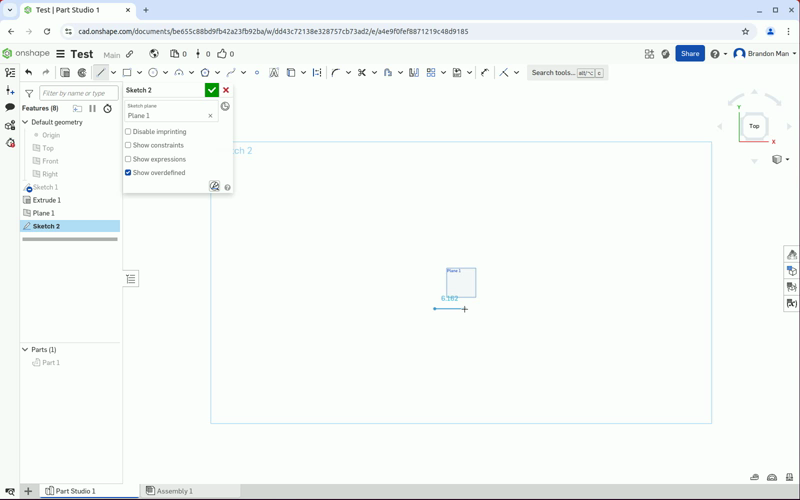
mouse_move(489, 308)
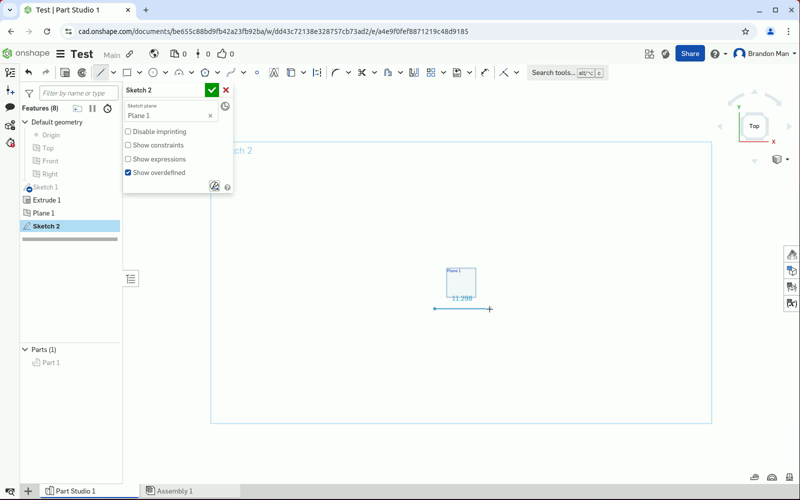
click(489, 308)
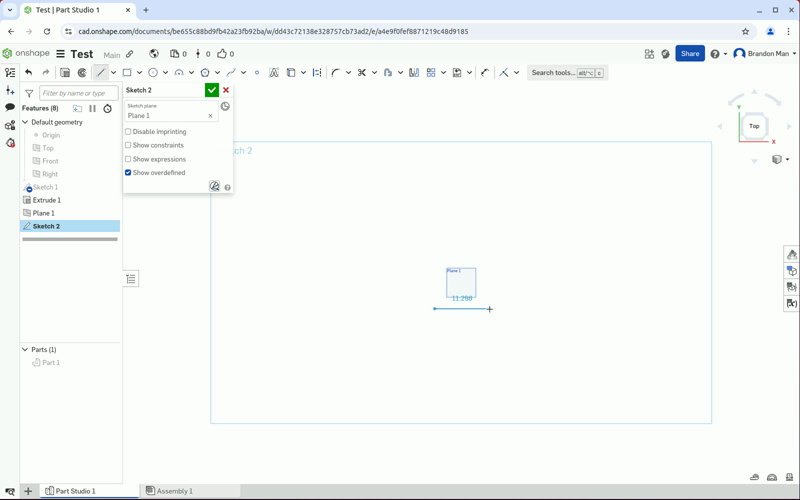
key_up(shift)
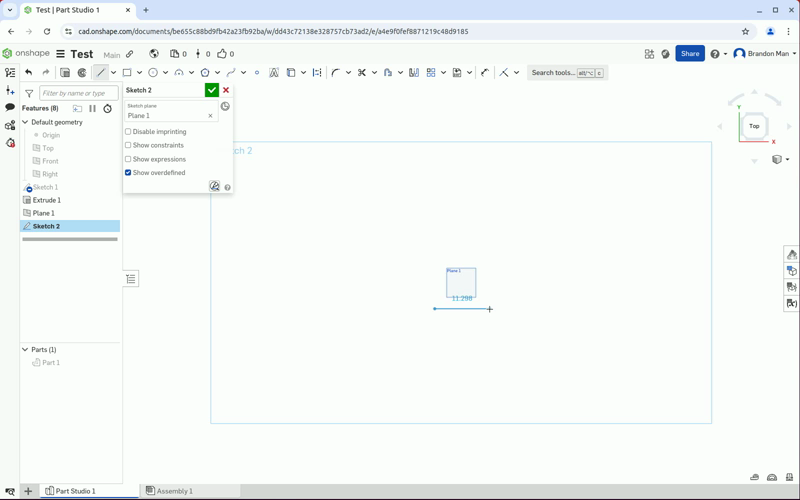
key_down(shift)
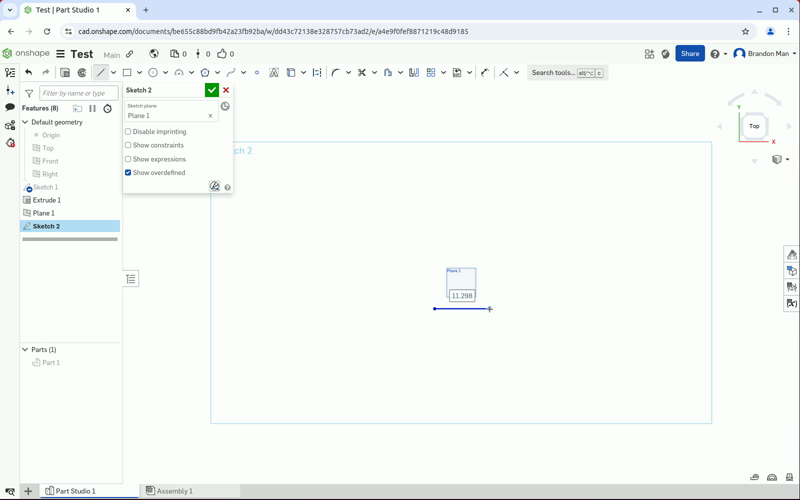
mouse_move(519, 308)
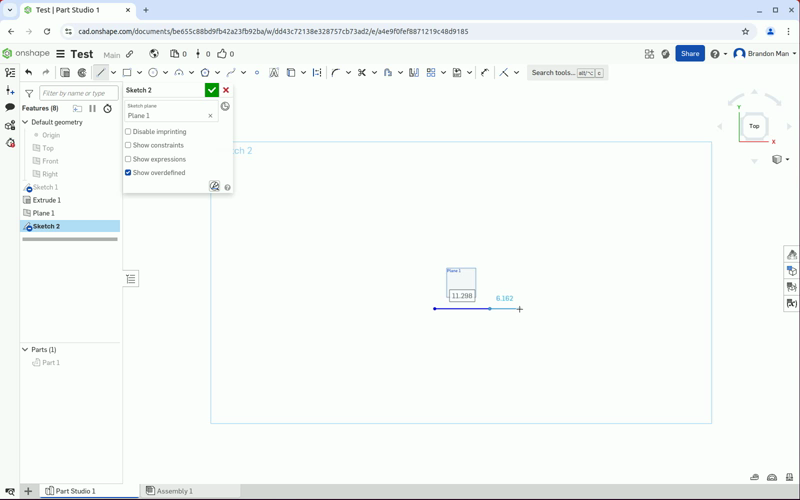
mouse_move(489, 296)
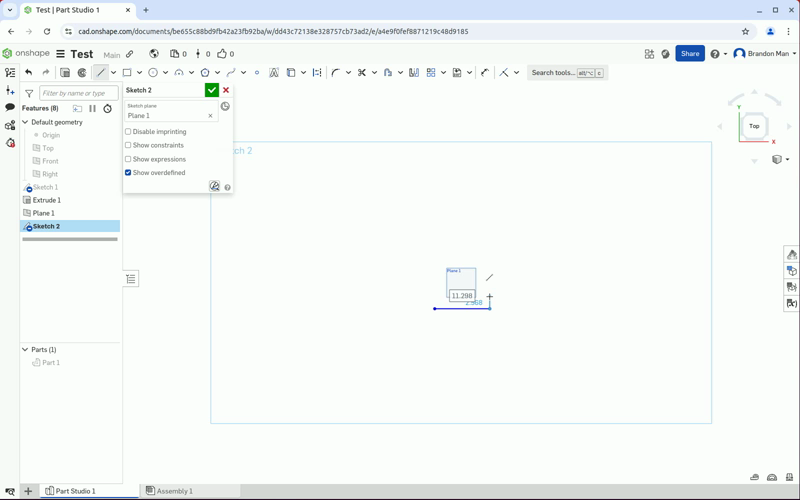
click(489, 296)
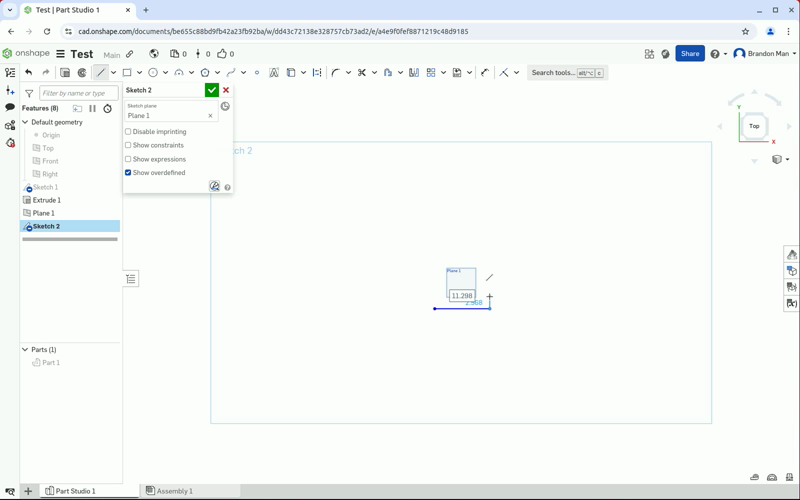
key_up(shift)
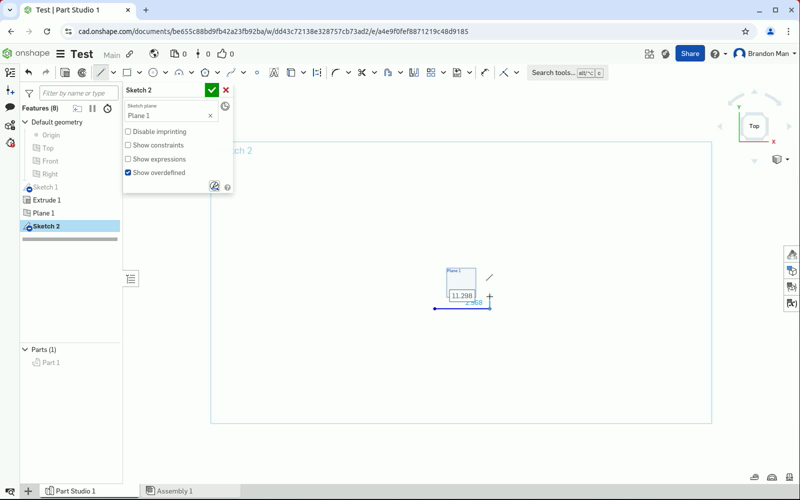
key_down(shift)
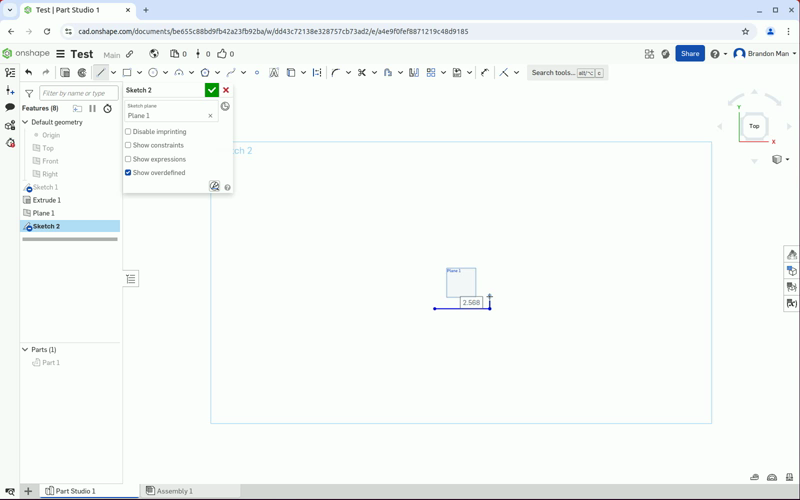
mouse_move(519, 296)
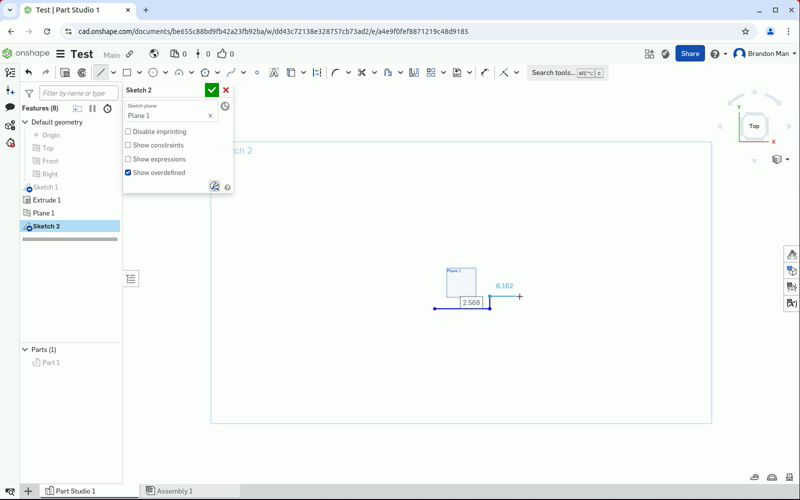
mouse_move(434, 296)
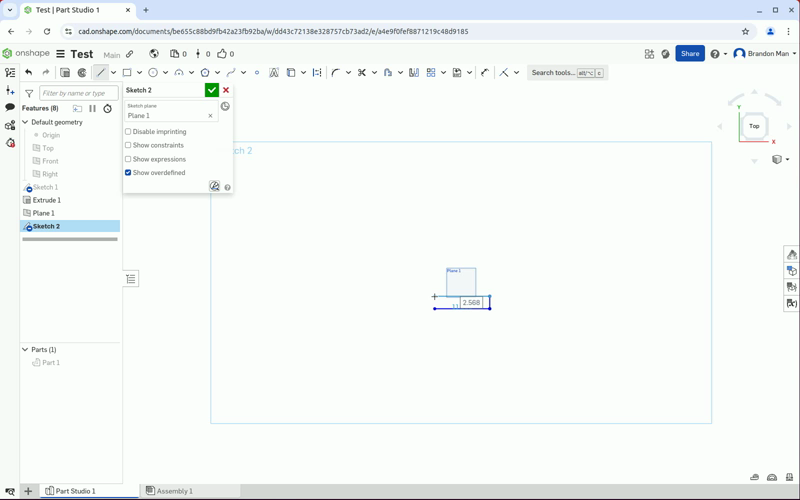
click(434, 296)
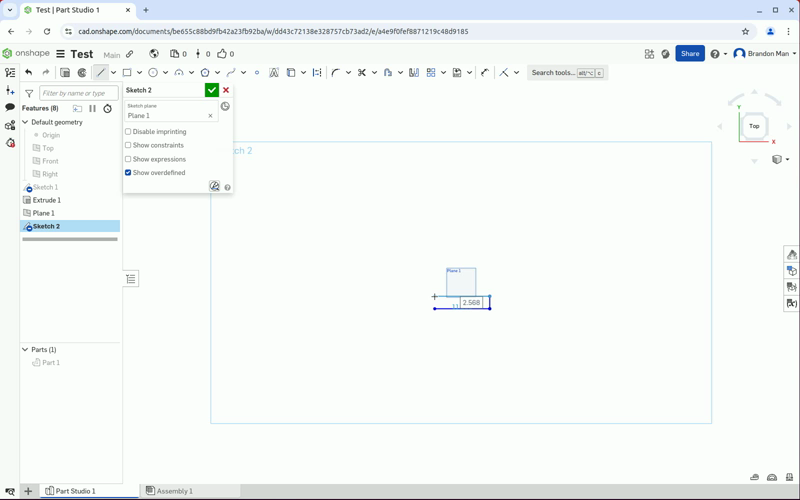
key_up(shift)
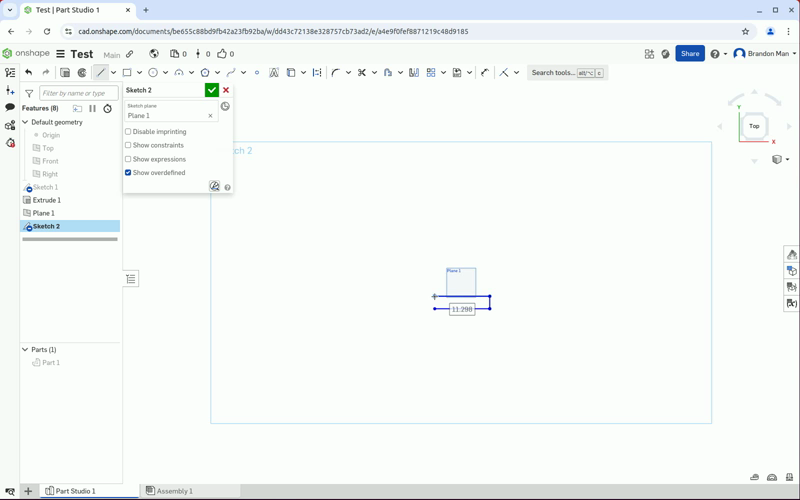
mouse_move(464, 296)
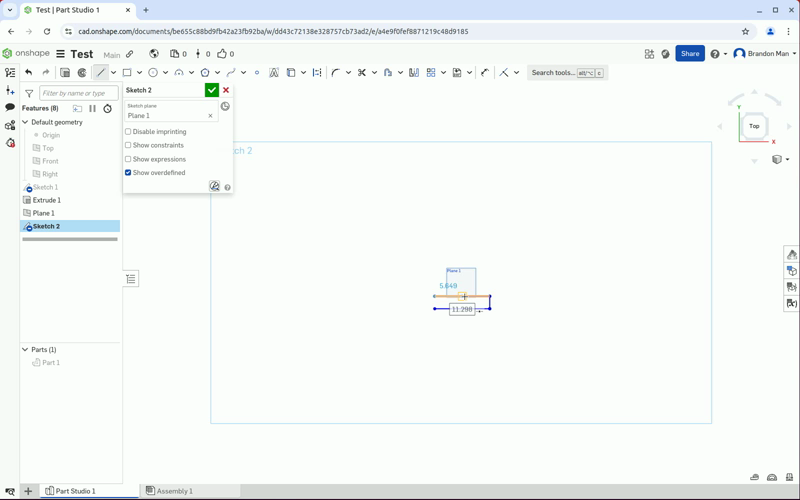
key_down(shift)
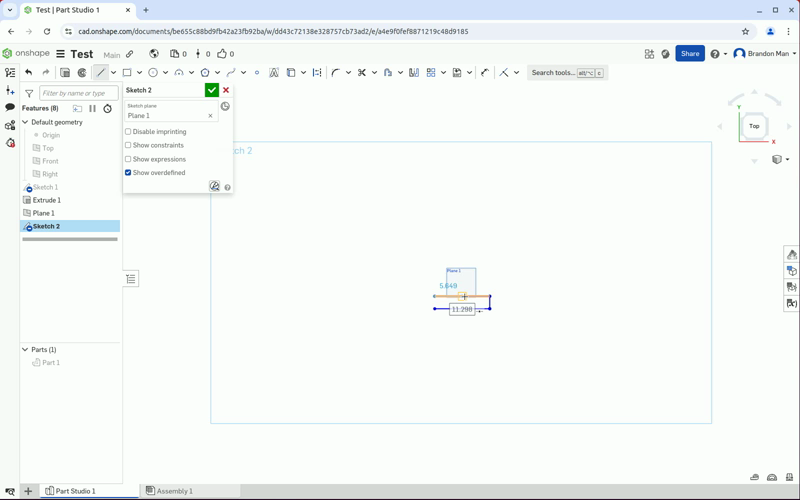
mouse_move(434, 308)
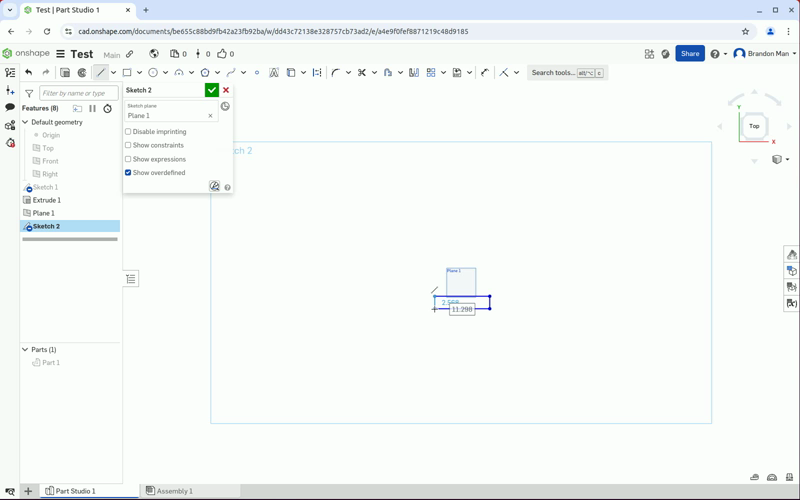
key_up(shift)
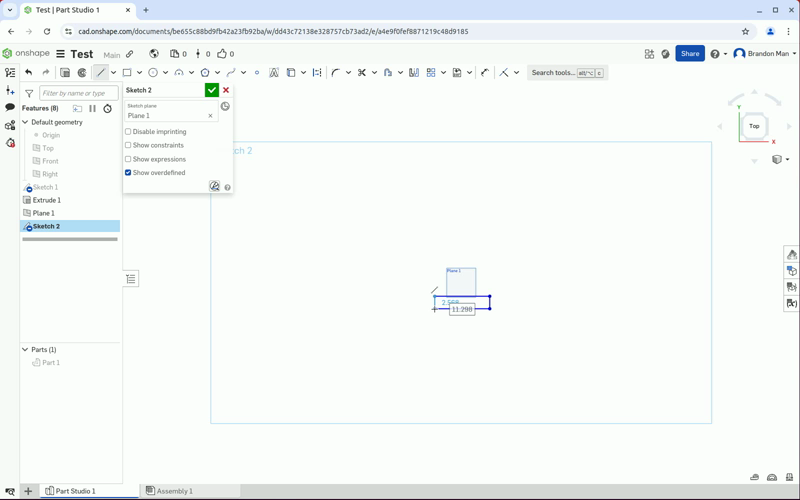
click(434, 308)
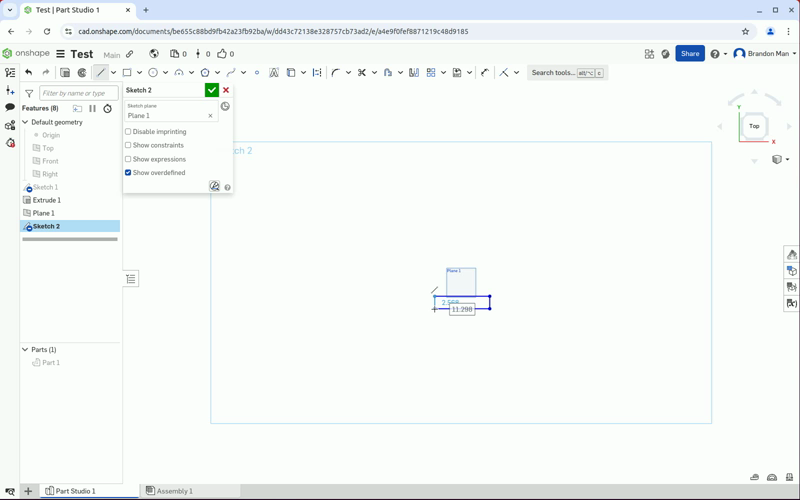
key(esc)
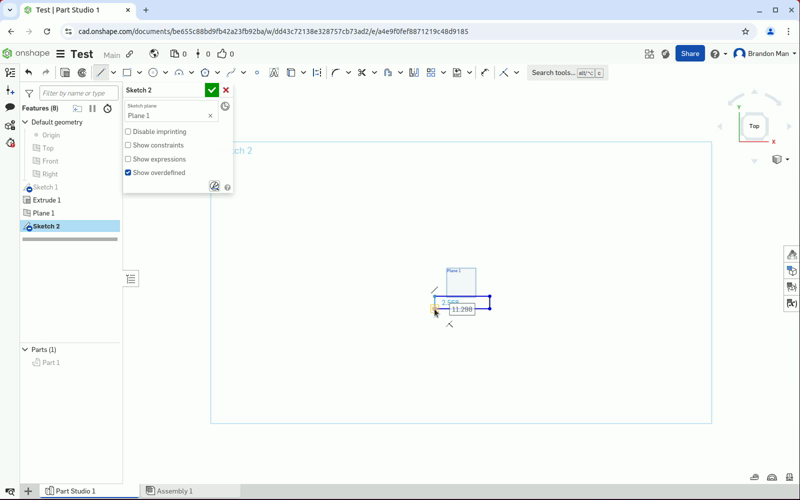
mouse_move(468, 305)
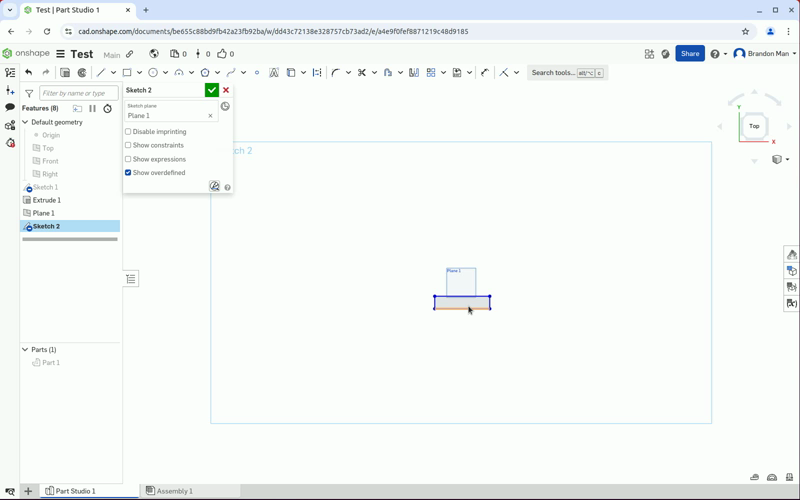
scroll(6)
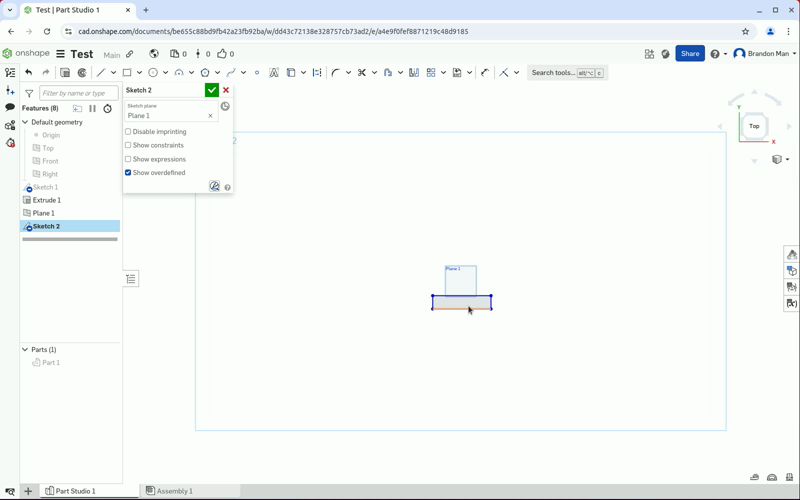
scroll(6)
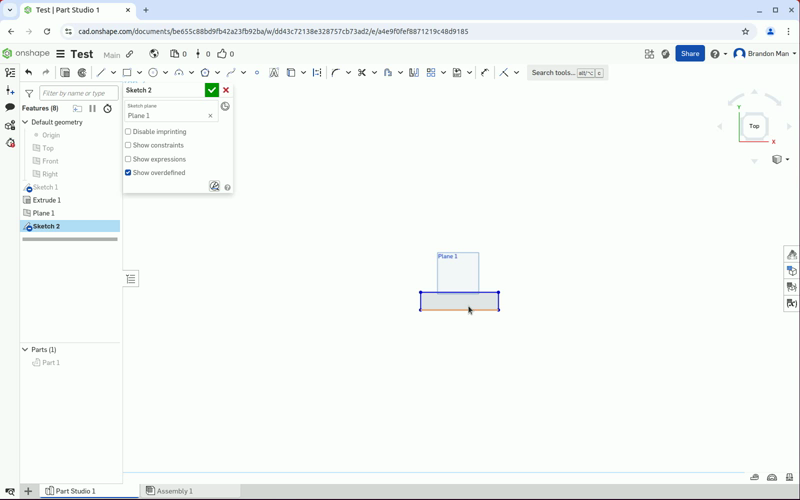
scroll(6)
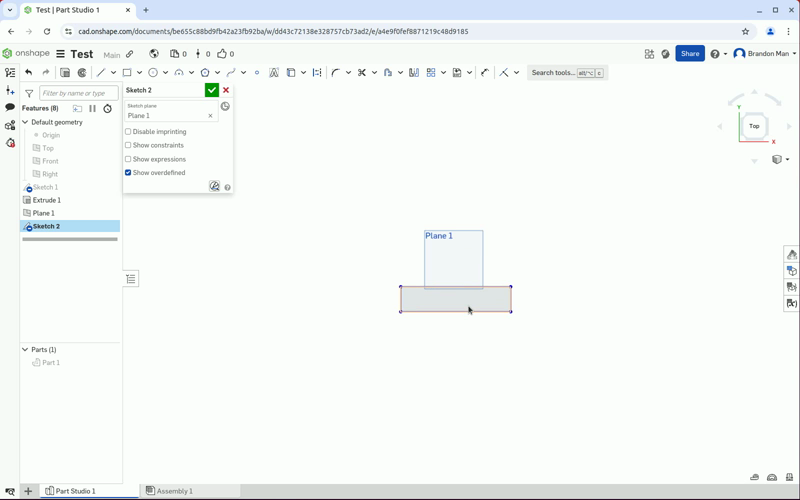
scroll(6)
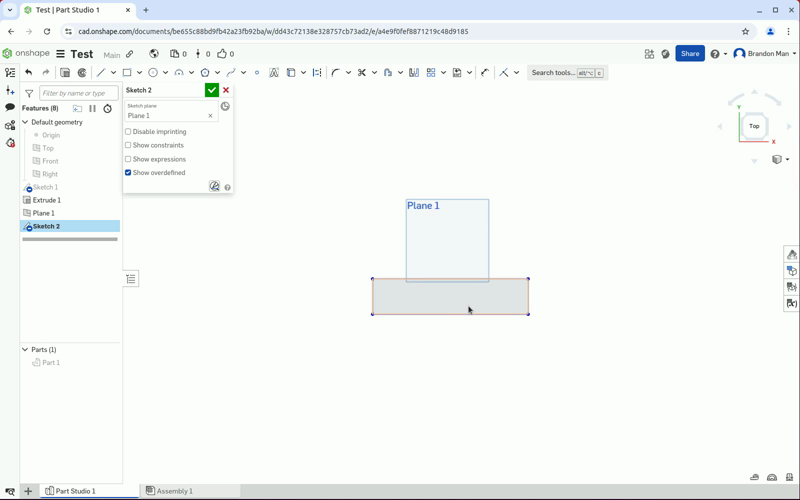
scroll(6)
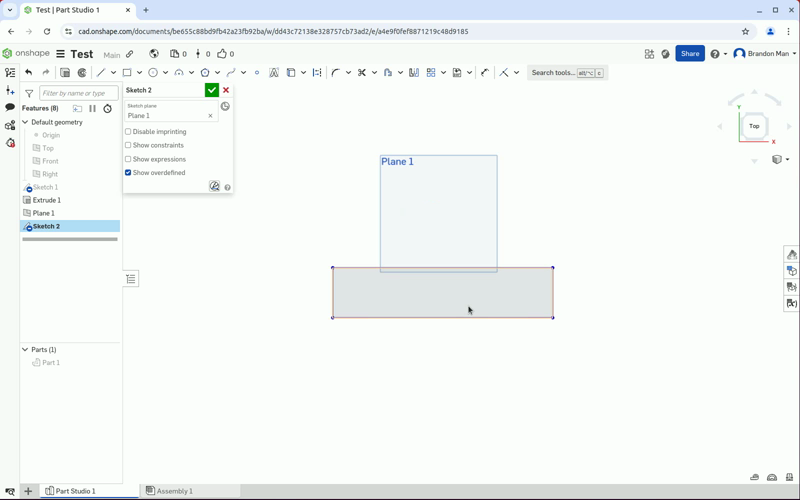
scroll(6)
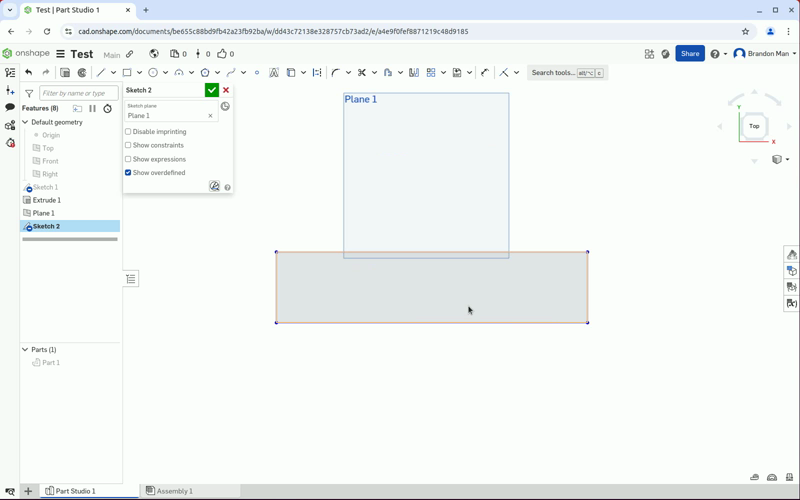
scroll(6)
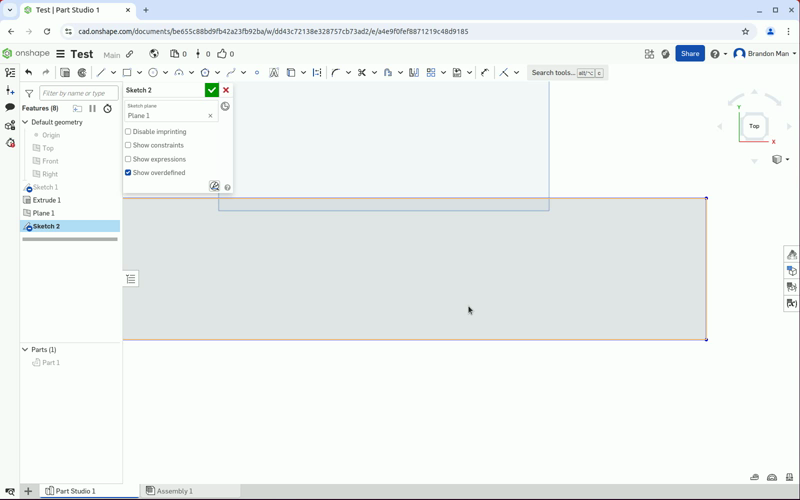
click(468, 305)
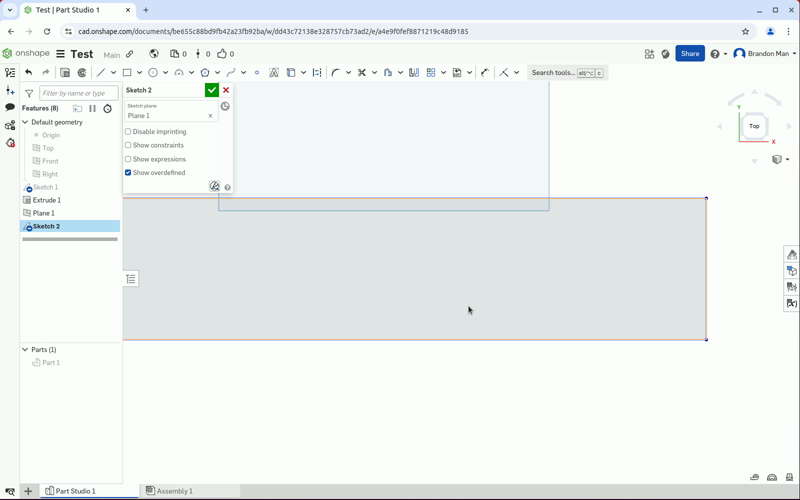
scroll(-6)
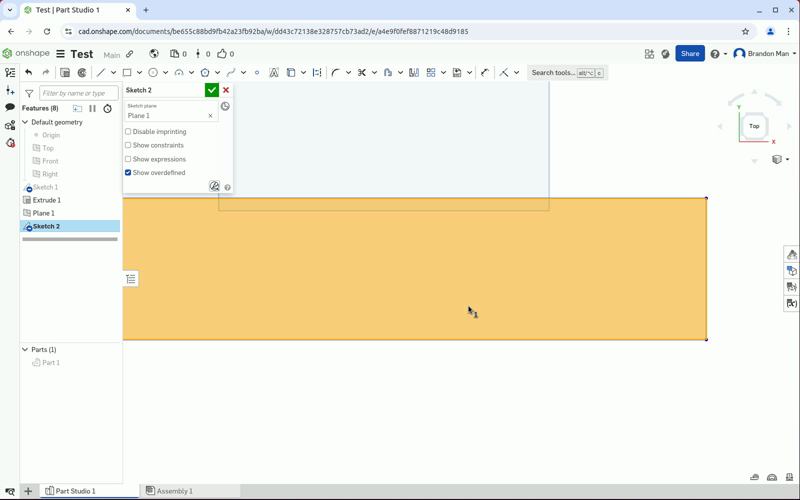
scroll(-6)
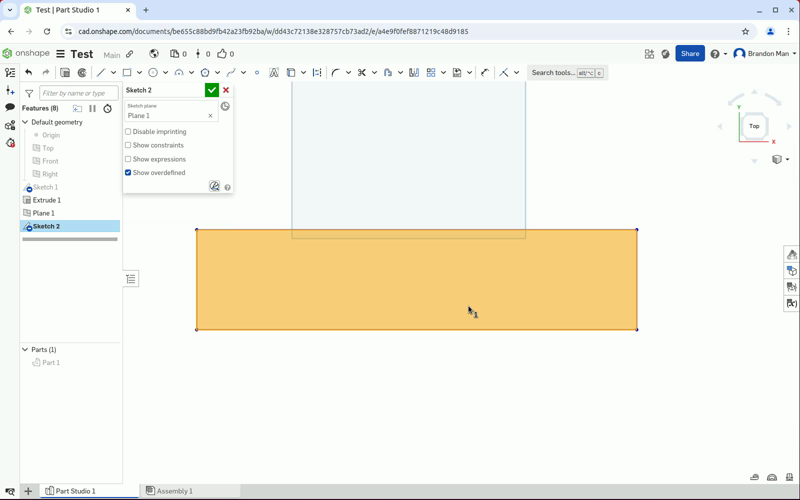
scroll(-6)
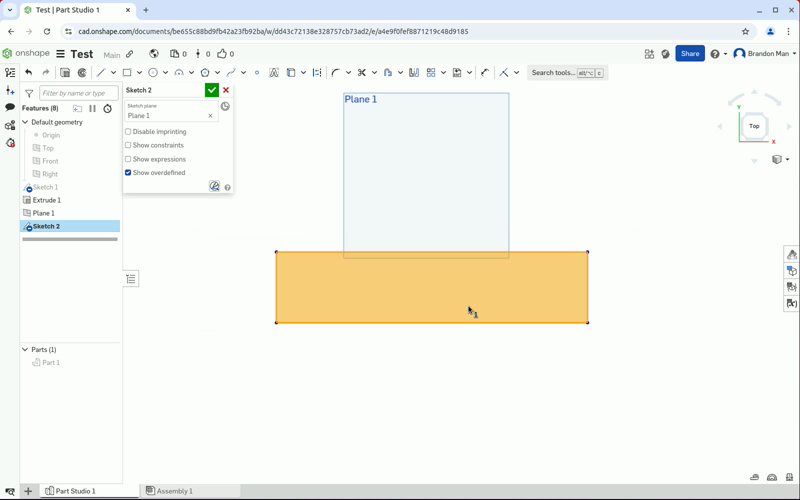
scroll(-6)
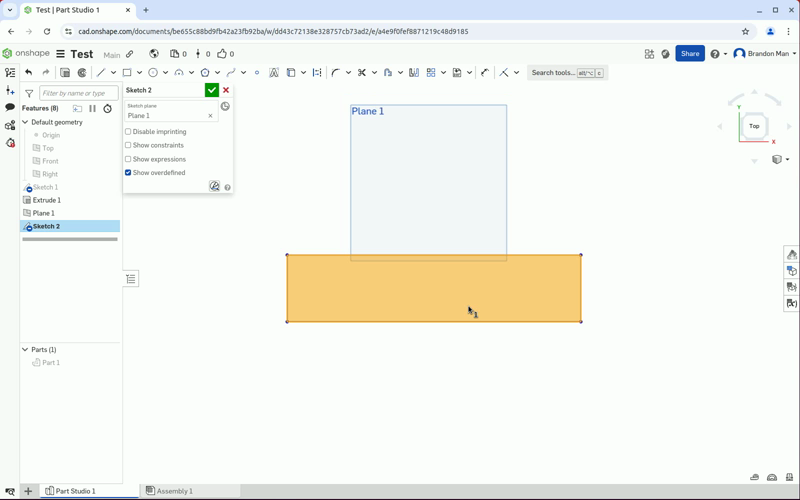
scroll(-6)
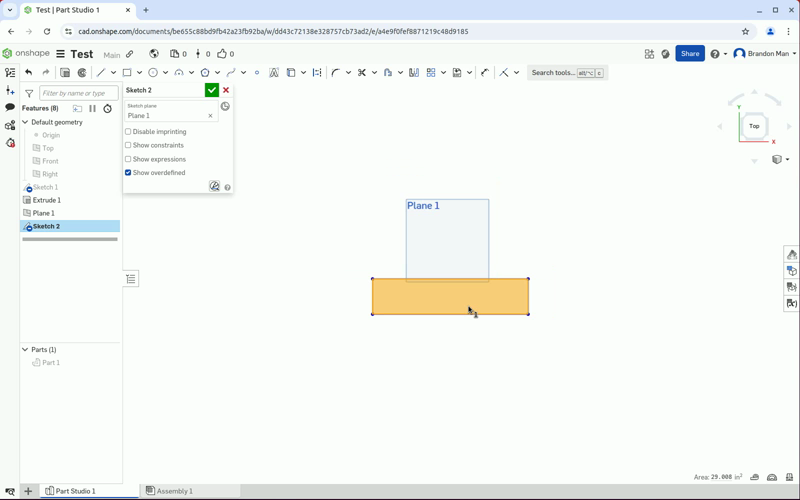
scroll(-6)
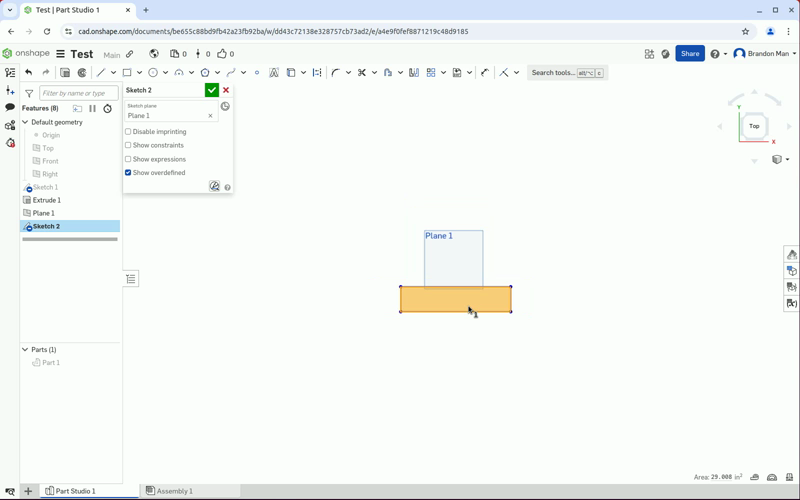
scroll(-6)
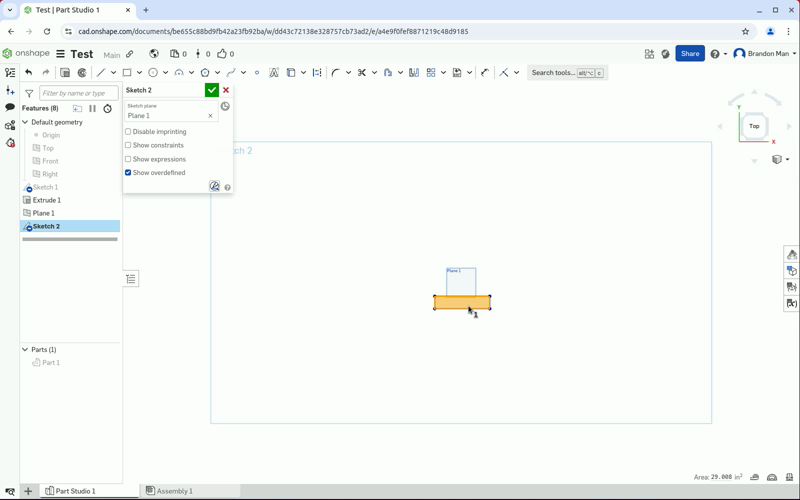
mouse_move(73, 352)
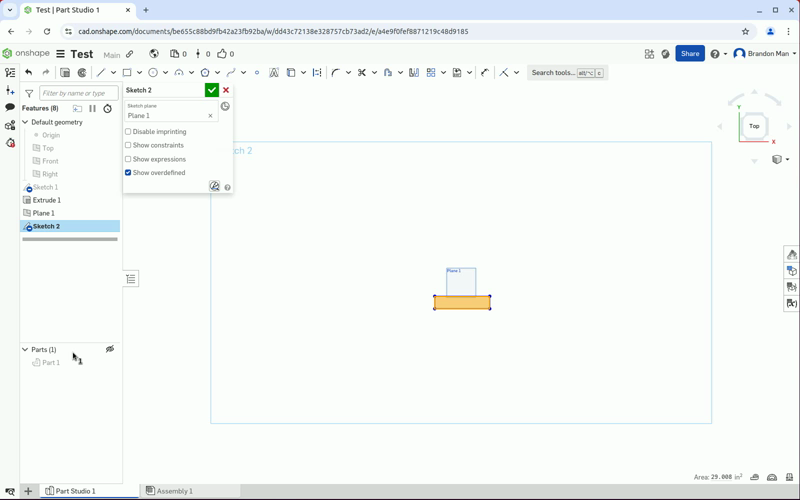
key(shift+y)
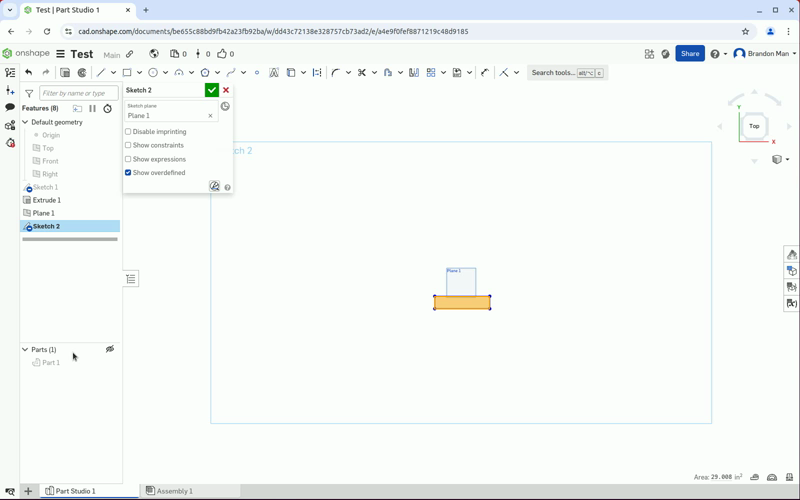
key(shift+e)
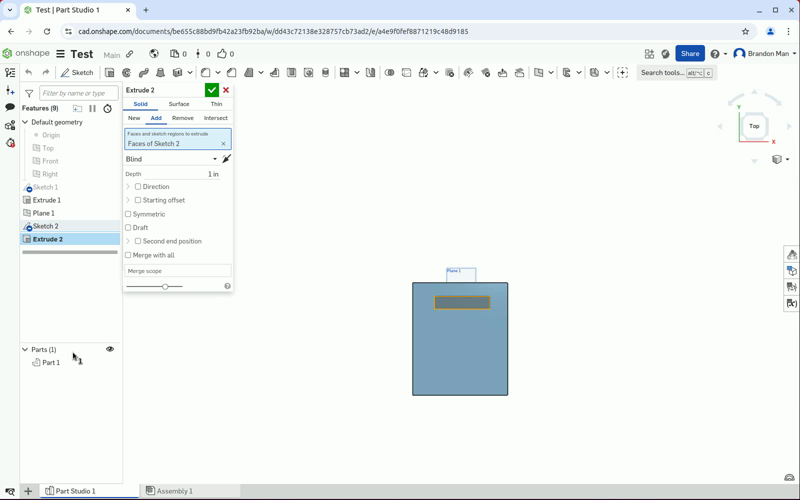
mouse_move(143, 106)
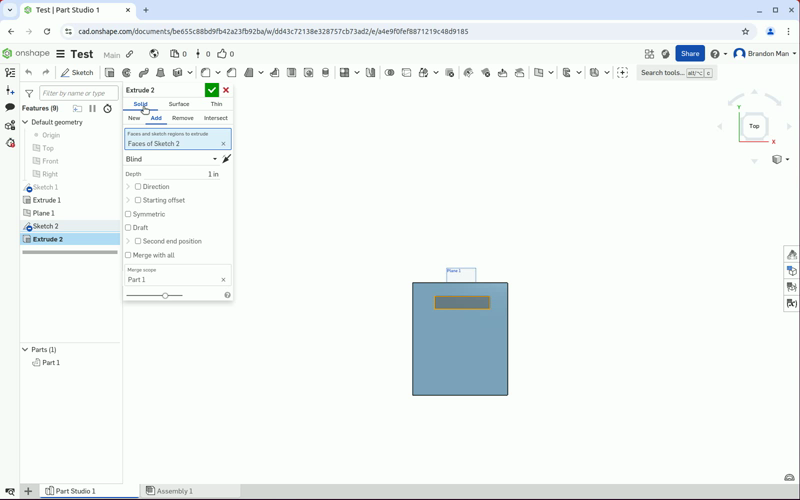
click(143, 106)
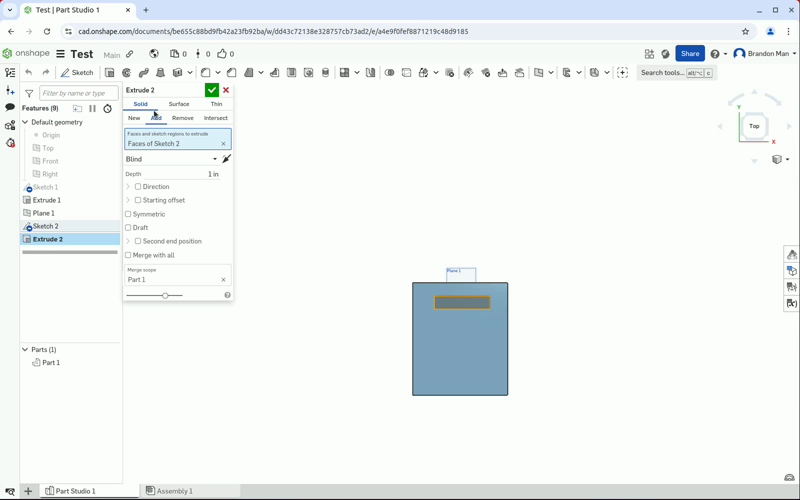
mouse_move(186, 120)
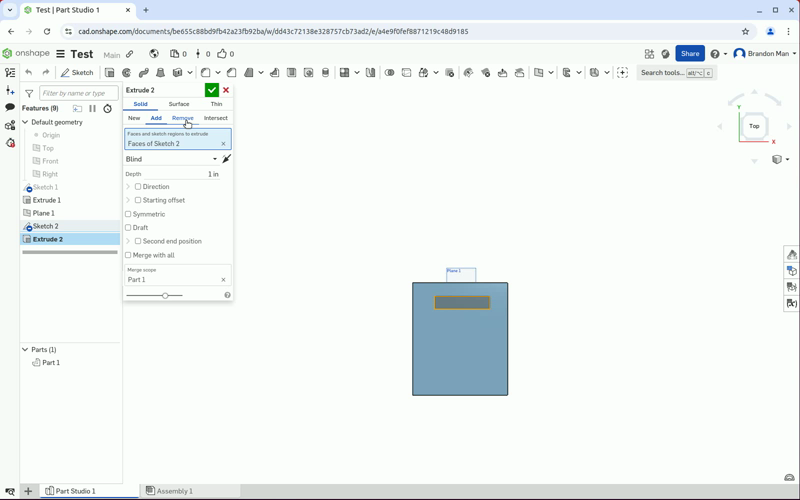
click(186, 120)
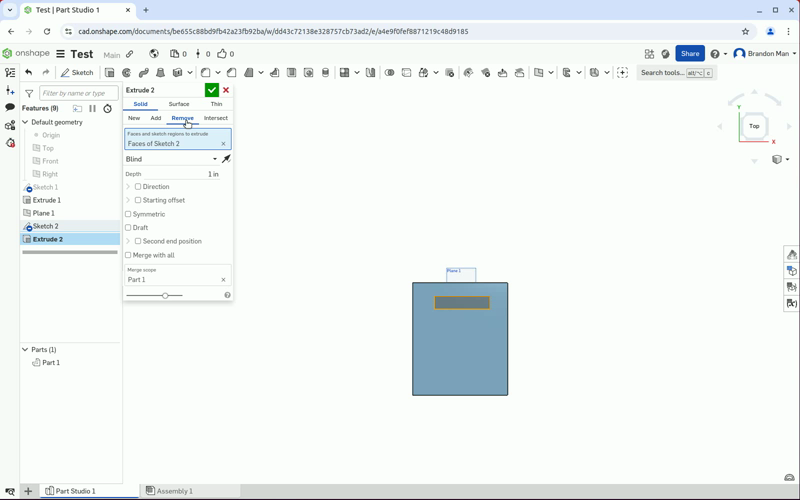
key(tab, 4)
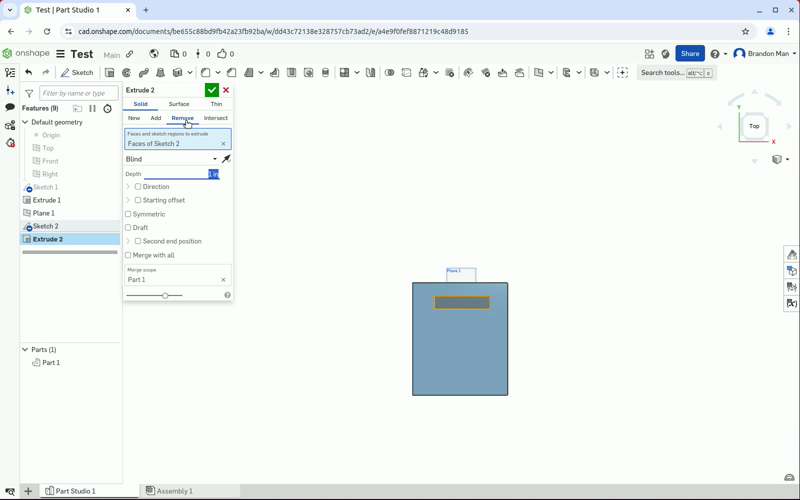
text(3.851)
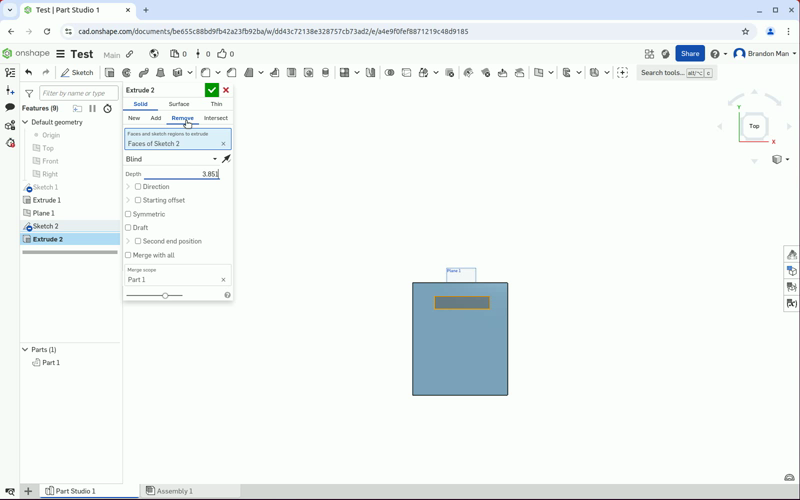
key(tab, 6)
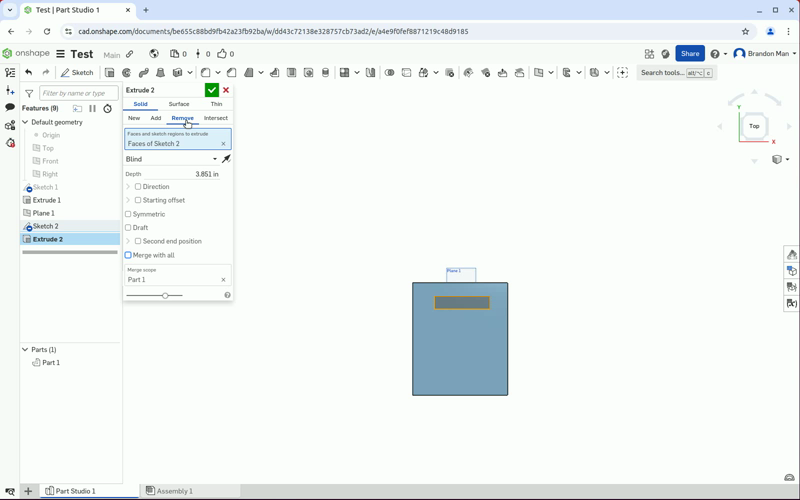
key(space)
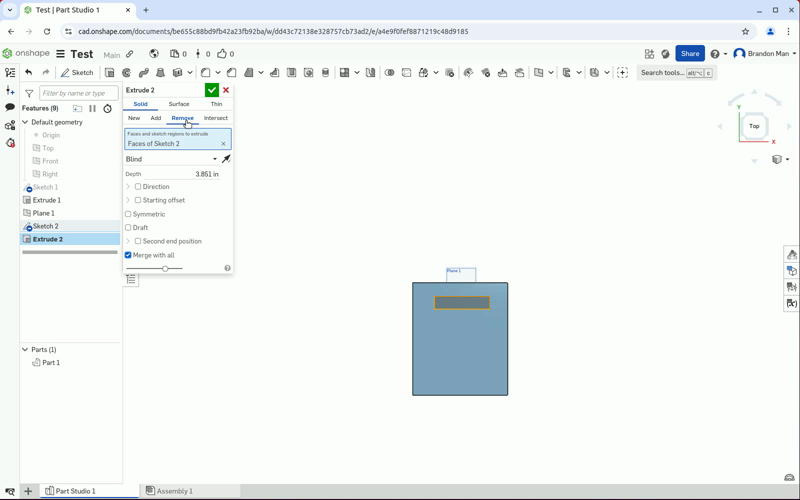
key(enter)
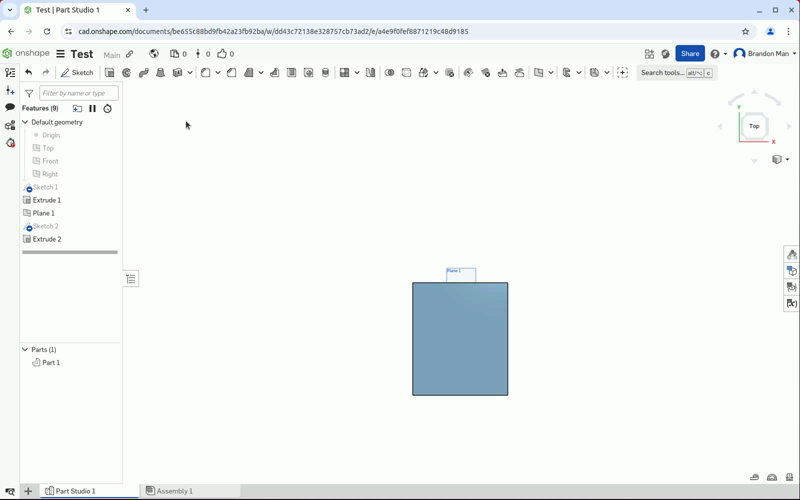
key(shift+h)
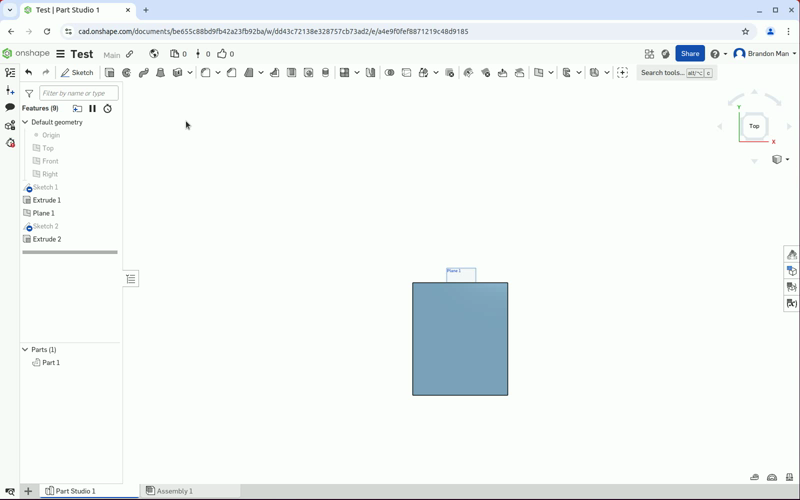
key(shift+h)
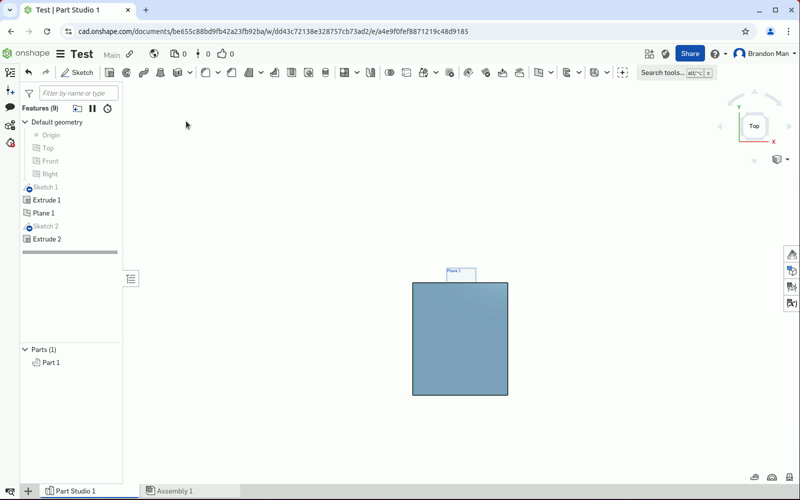
mouse_move(73, 189)
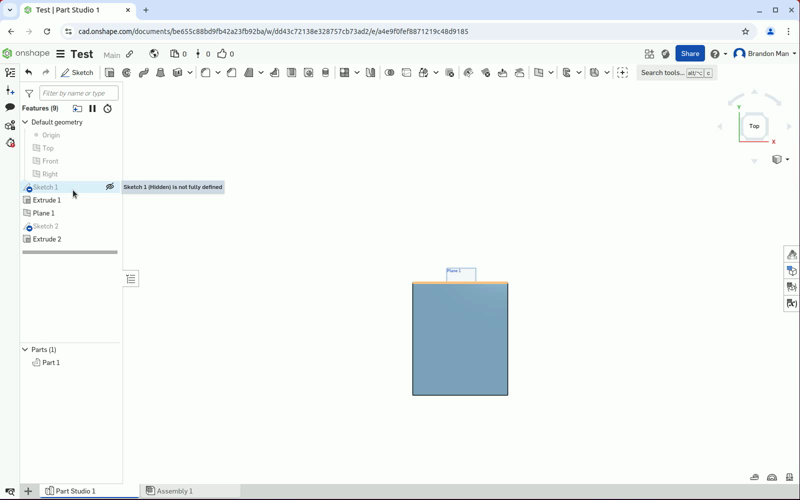
click(73, 189)
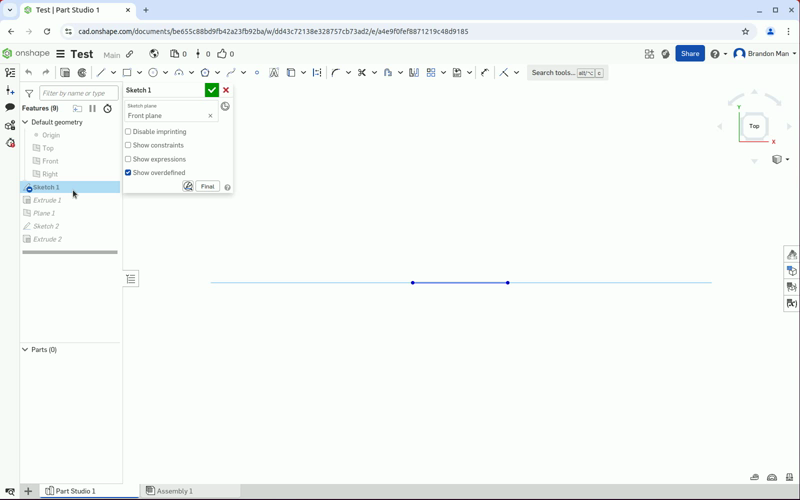
mouse_move(229, 92)
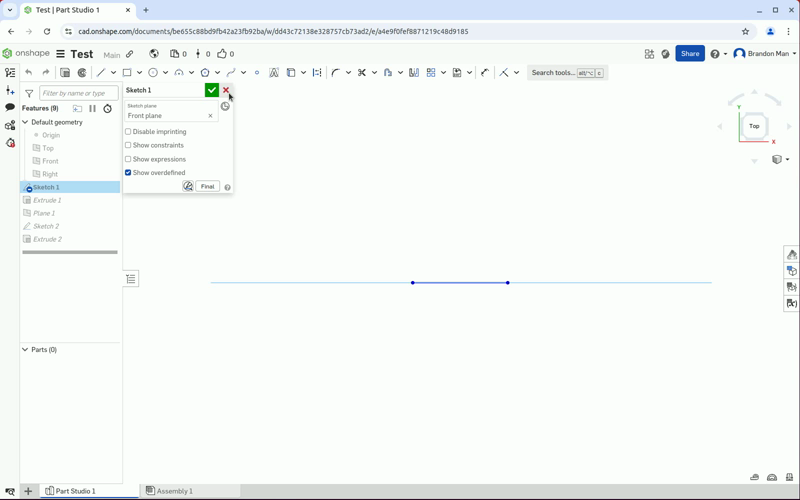
click(229, 92)
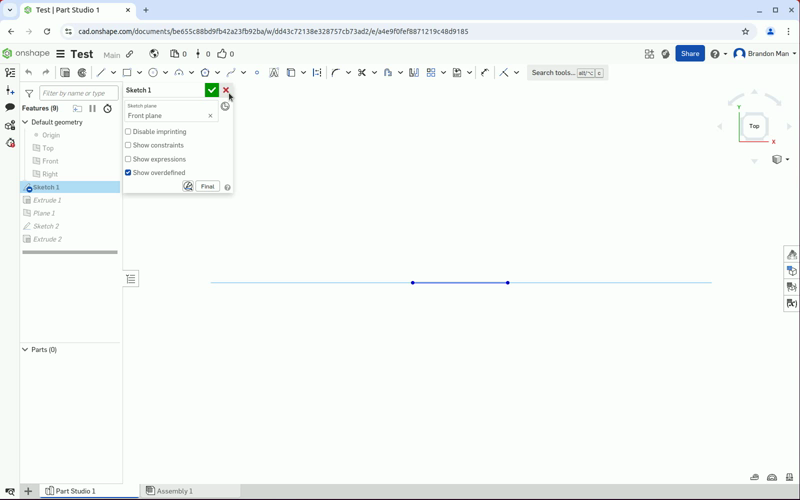
key(shift+s)
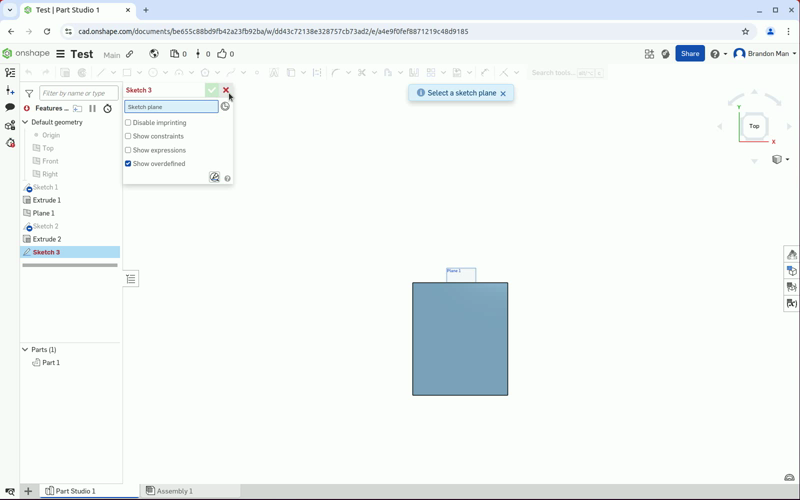
mouse_move(73, 215)
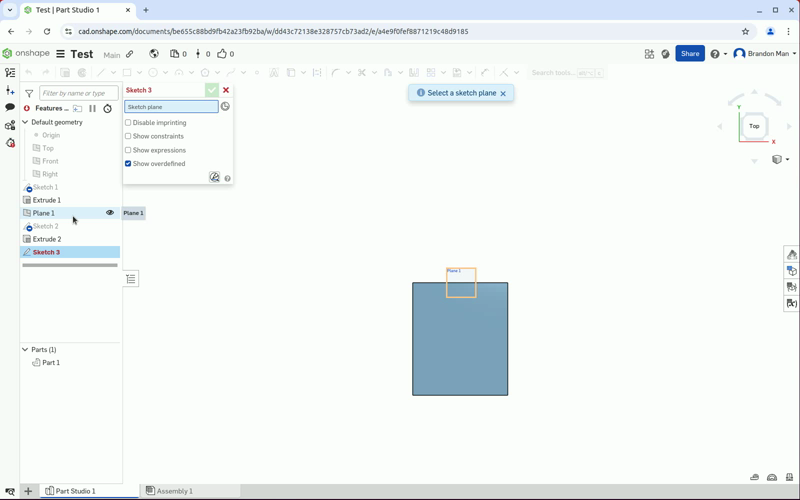
click(73, 215)
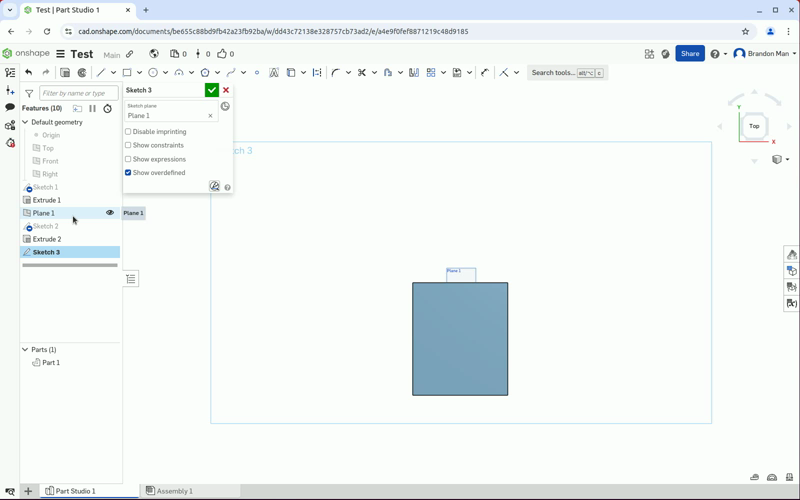
mouse_move(73, 352)
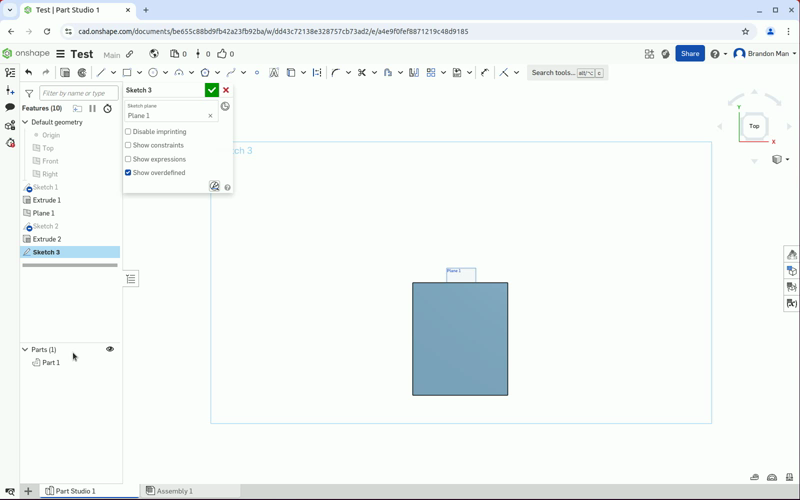
key(y)
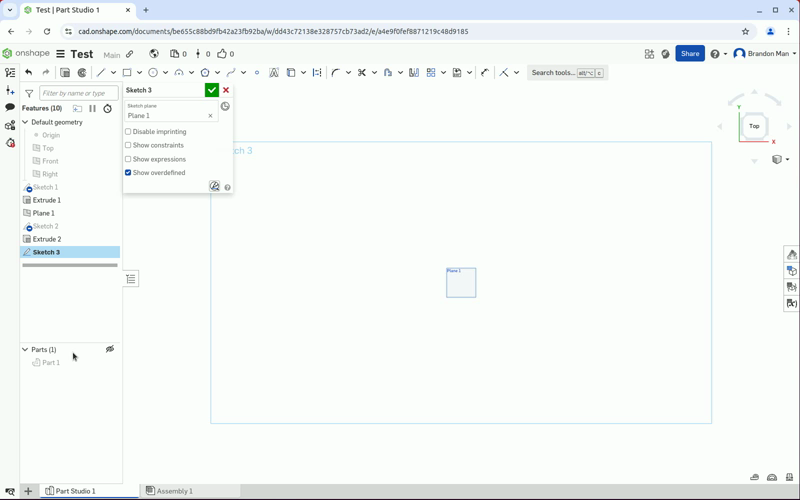
key(l)
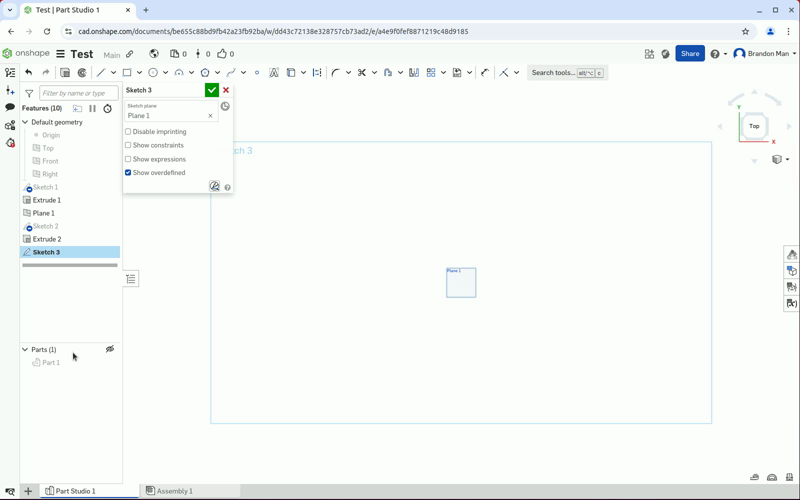
key_down(shift)
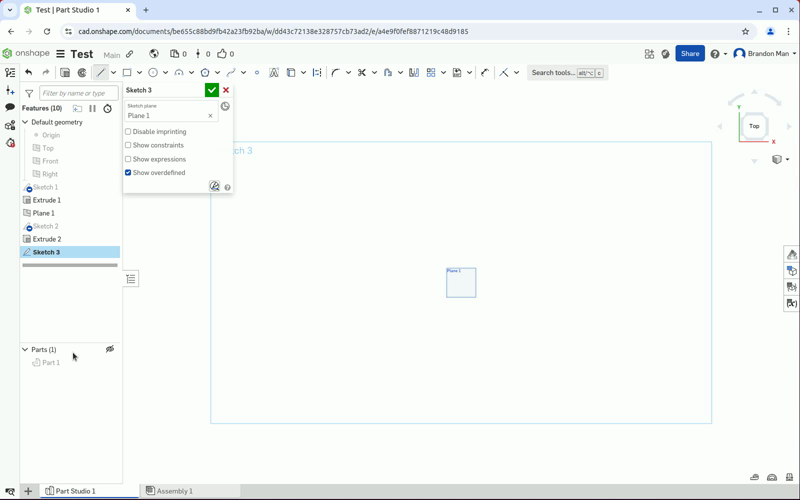
mouse_move(434, 332)
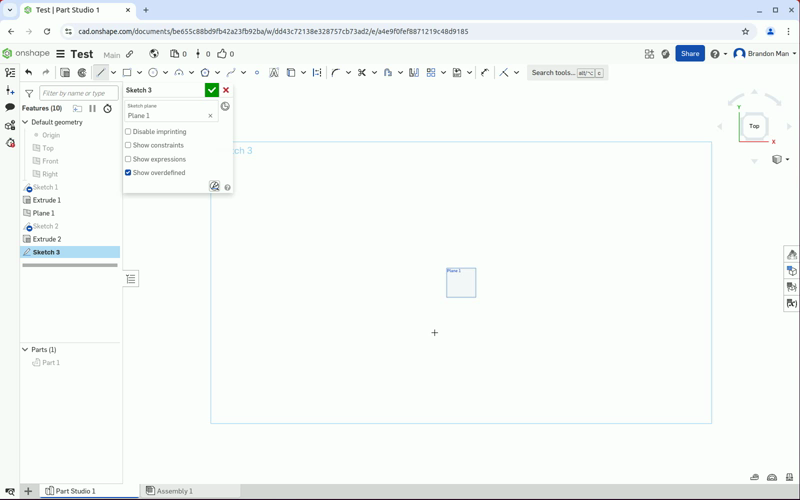
click(434, 332)
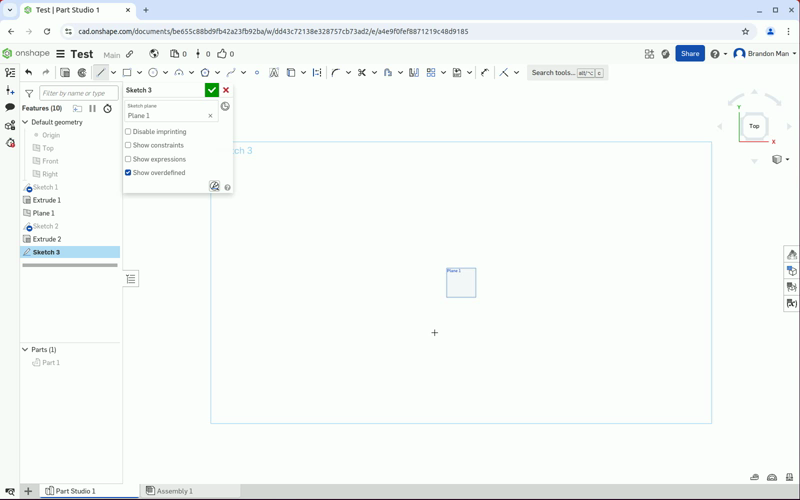
key_up(shift)
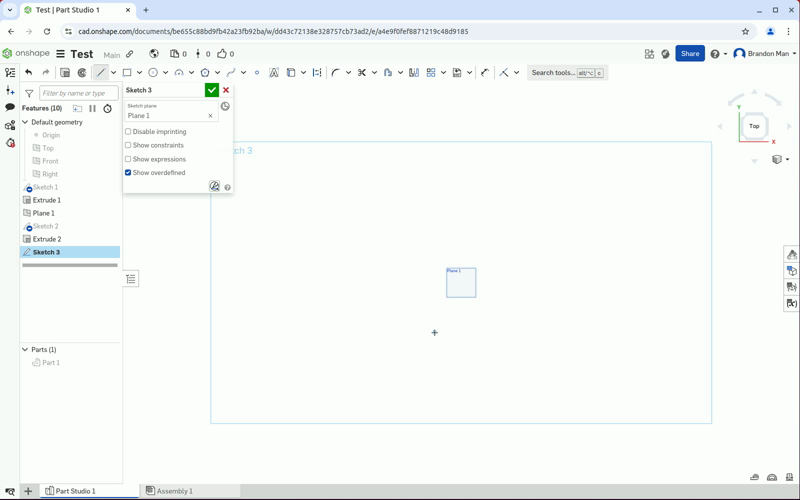
key_down(shift)
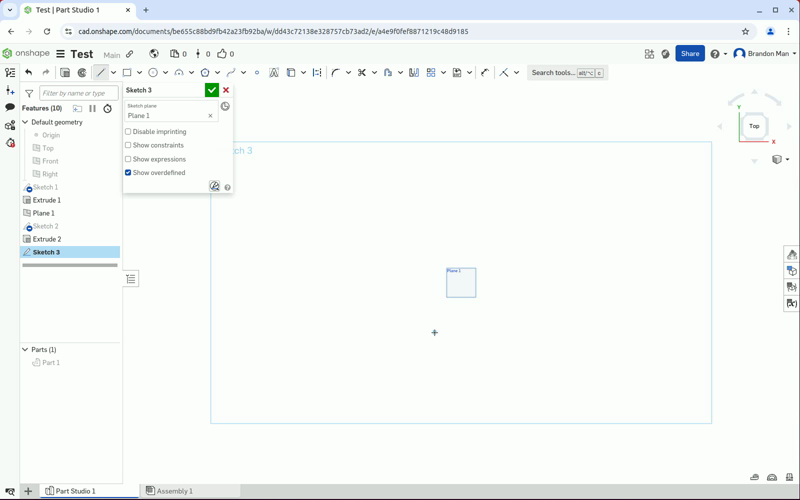
mouse_move(464, 332)
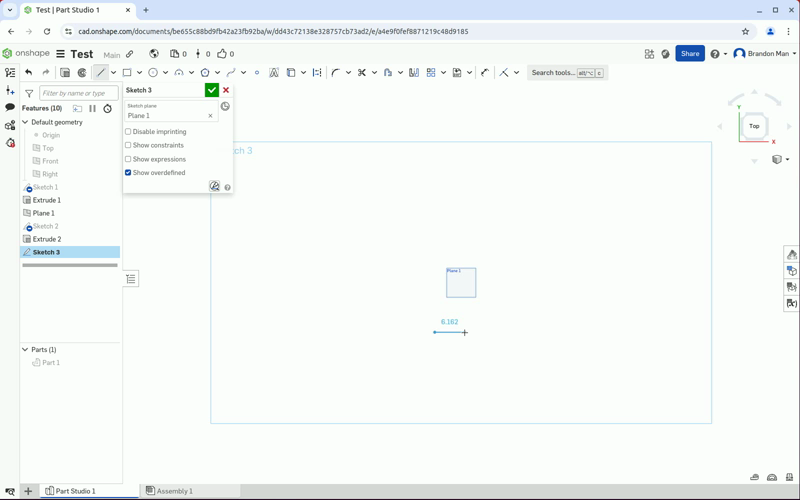
mouse_move(490, 332)
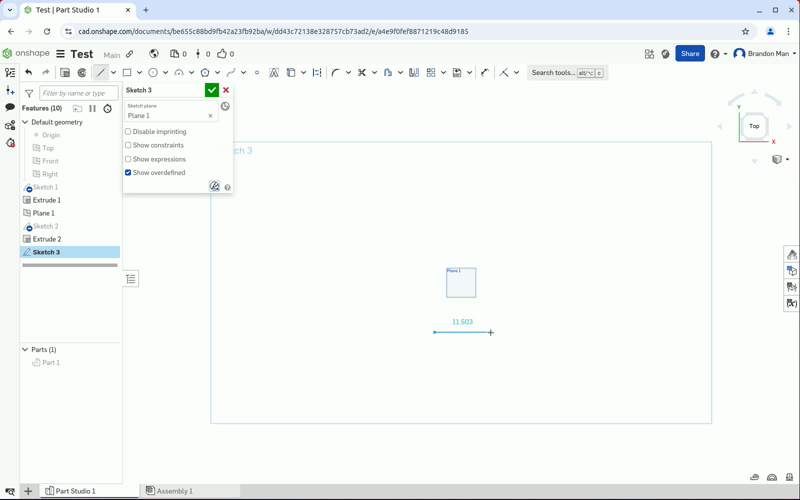
click(490, 332)
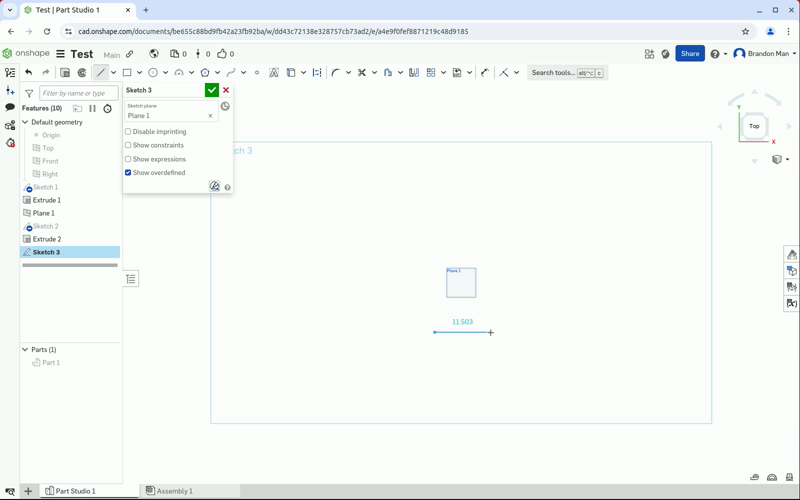
key_up(shift)
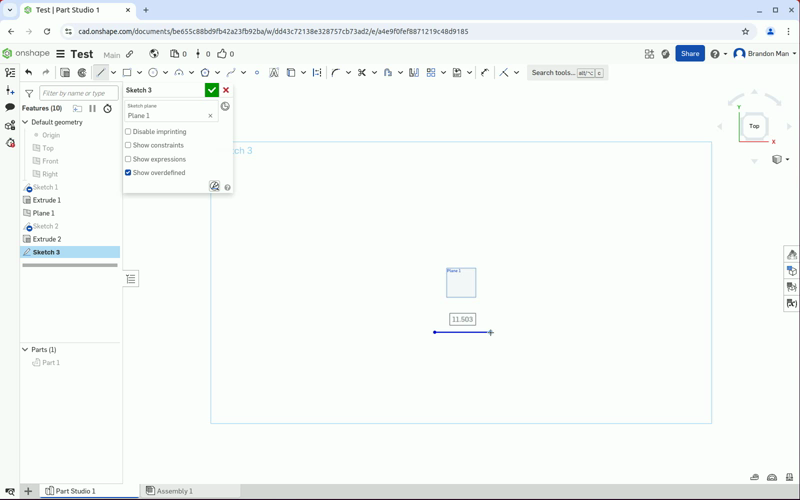
key_down(shift)
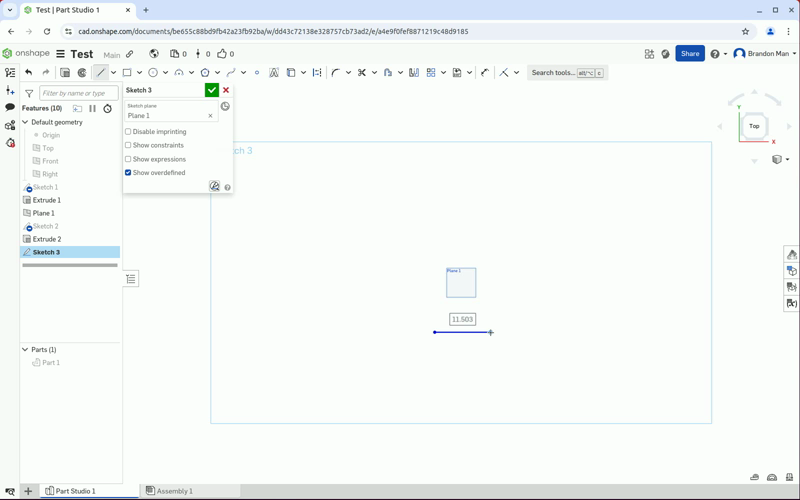
mouse_move(520, 332)
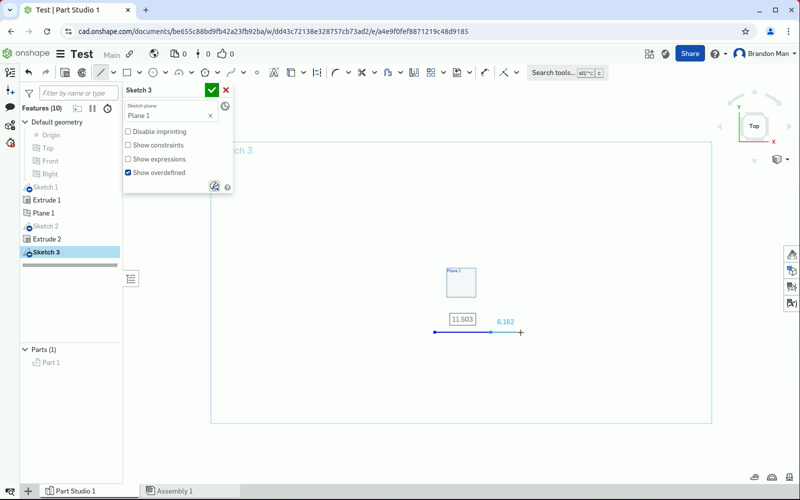
mouse_move(490, 319)
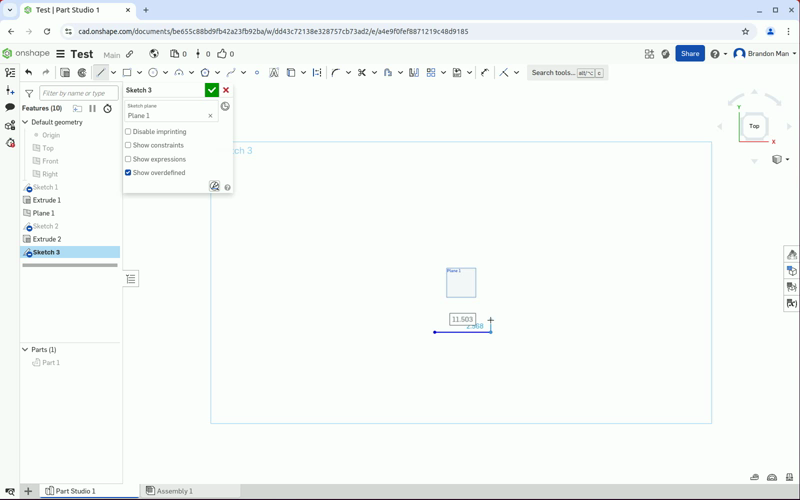
click(490, 319)
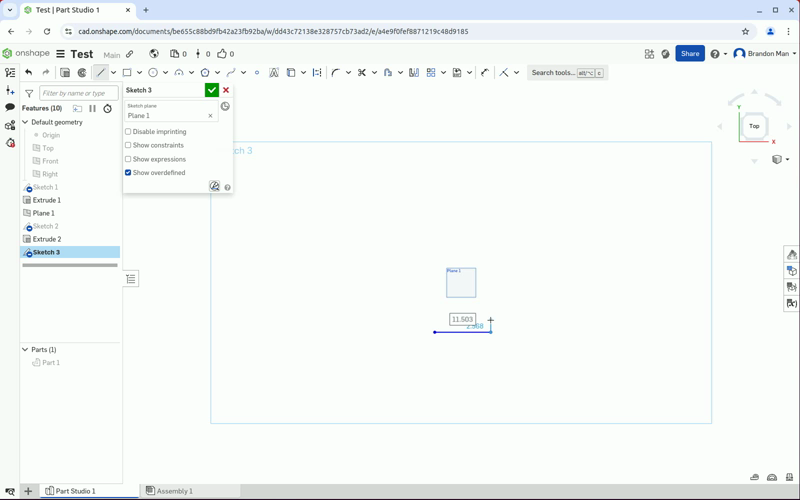
key_up(shift)
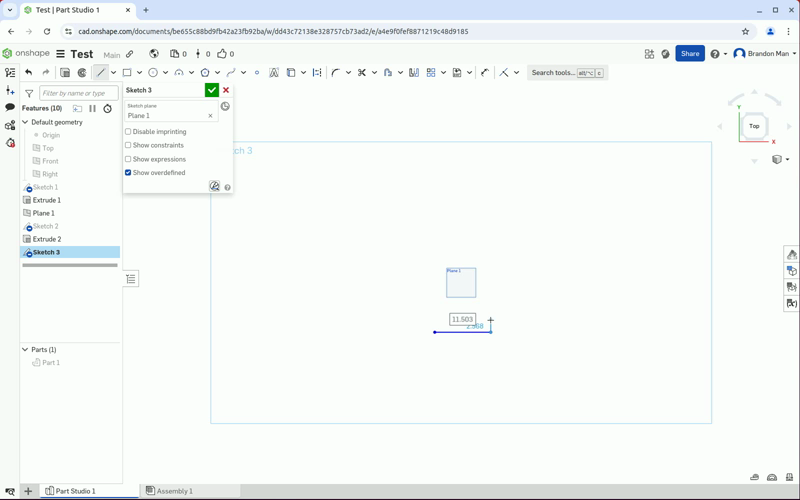
key_down(shift)
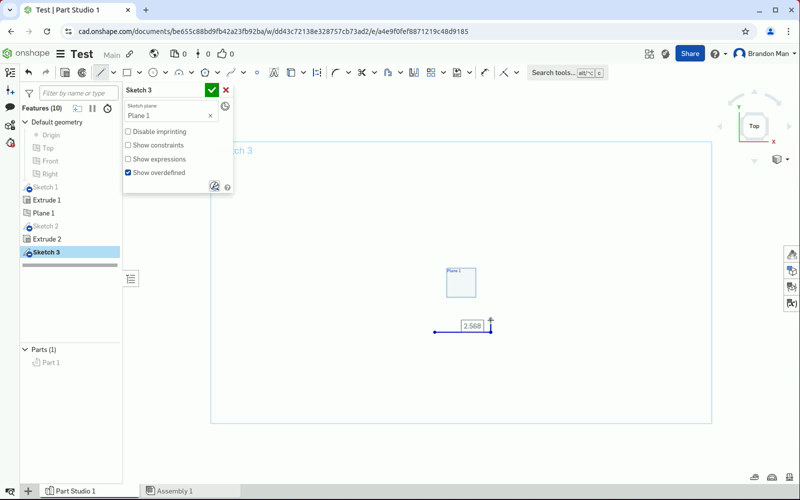
mouse_move(520, 319)
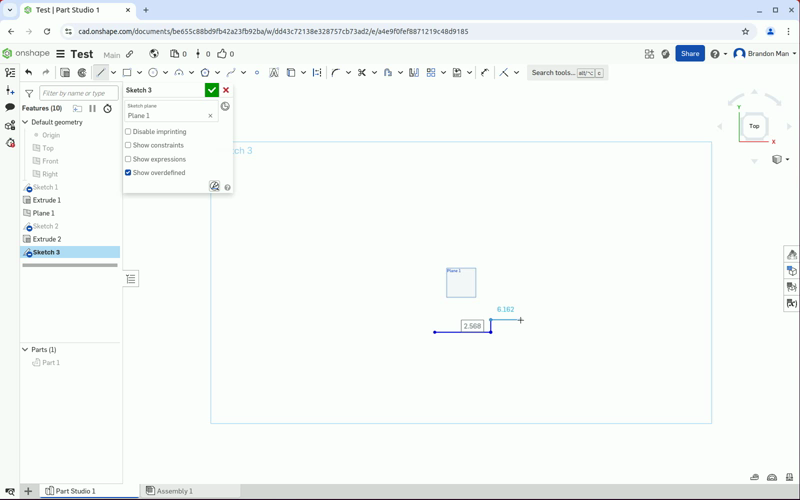
mouse_move(434, 319)
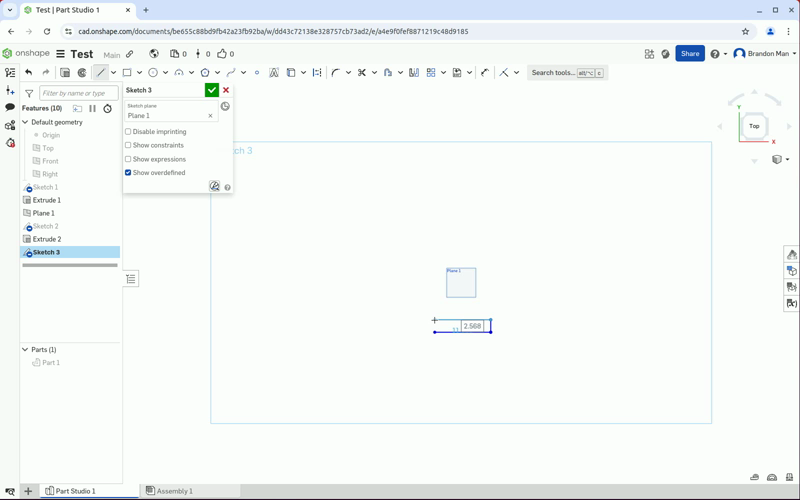
click(434, 319)
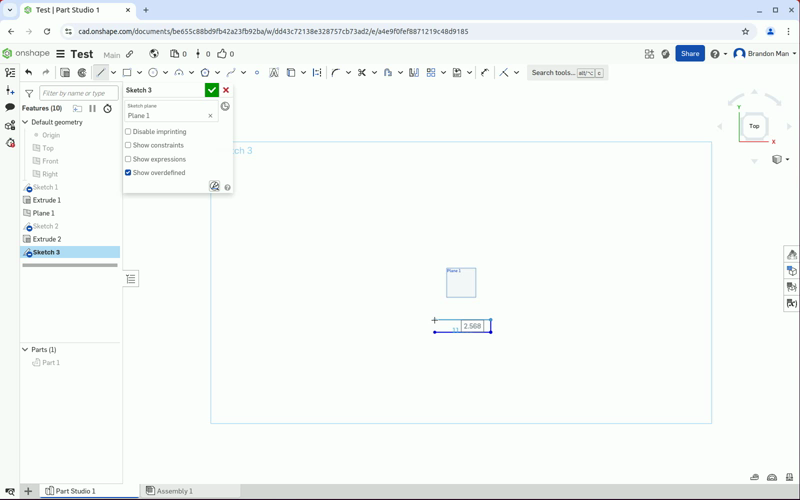
key_up(shift)
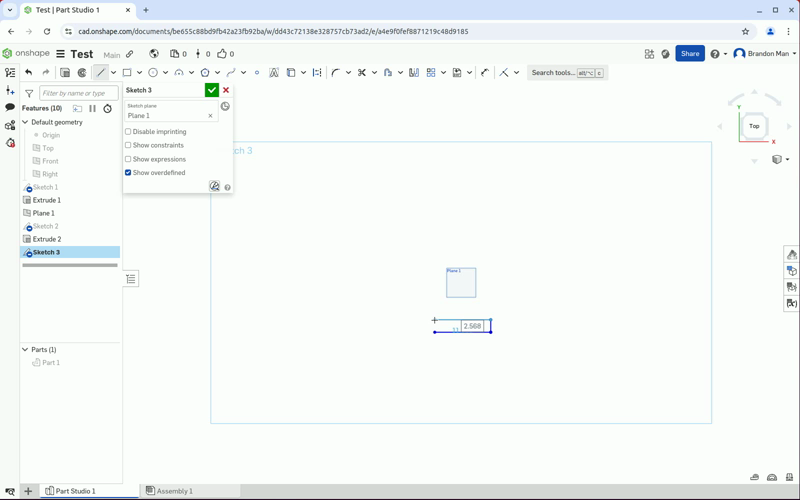
mouse_move(464, 319)
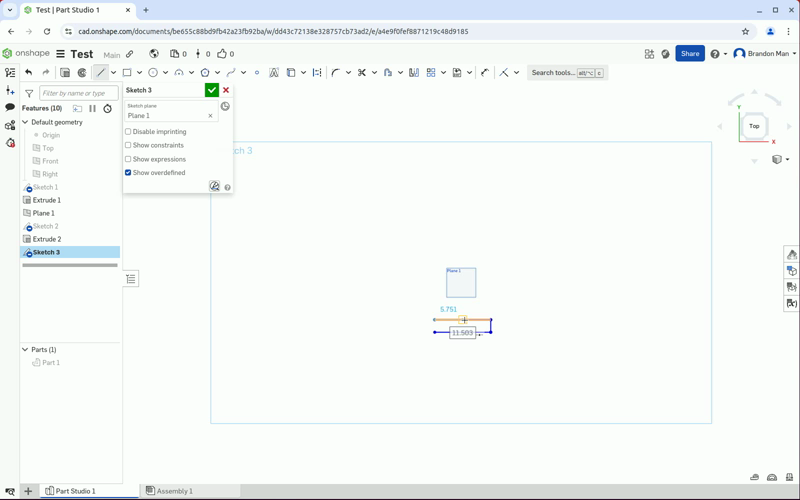
key_down(shift)
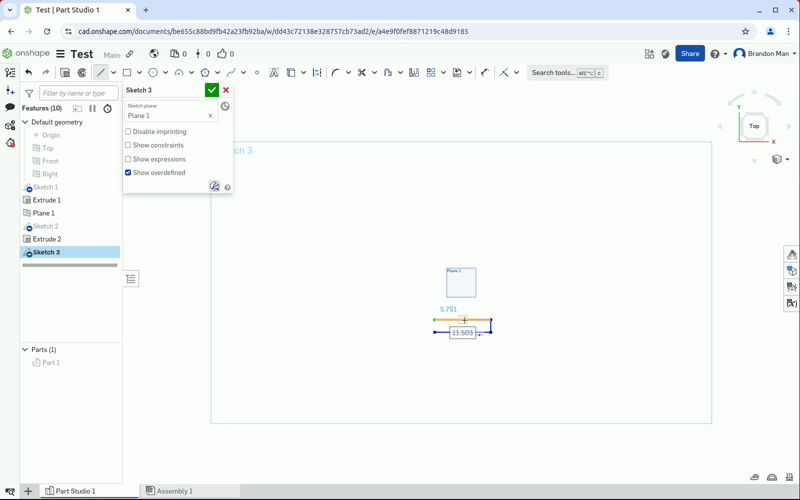
mouse_move(434, 332)
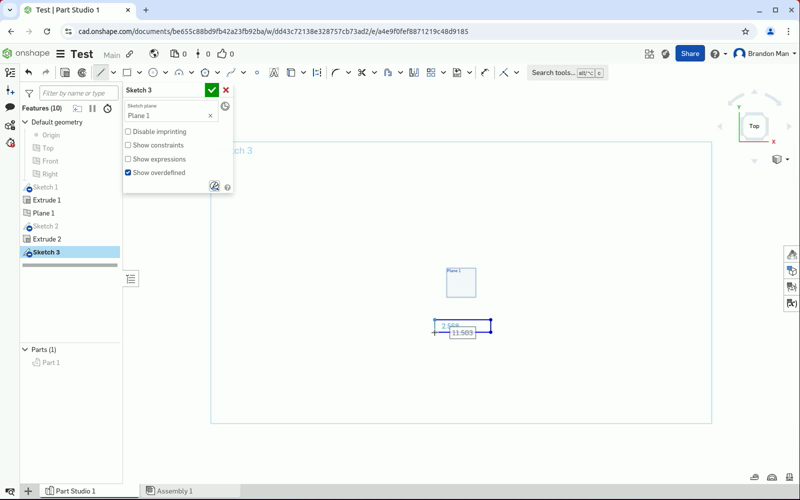
key_up(shift)
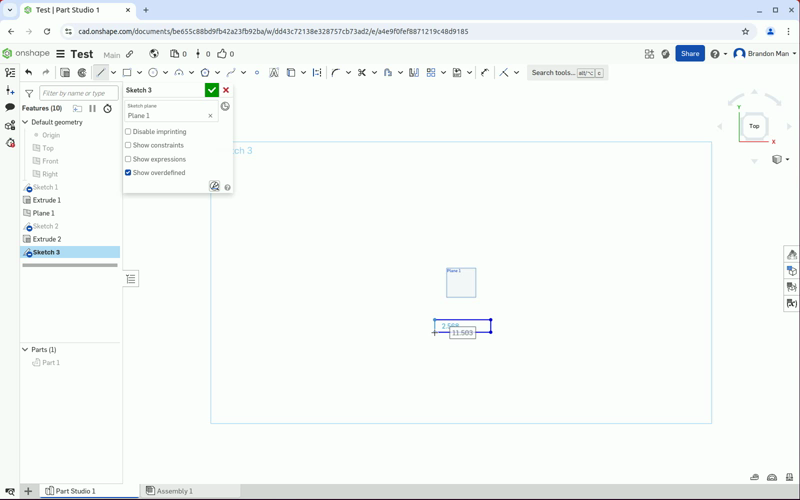
click(434, 332)
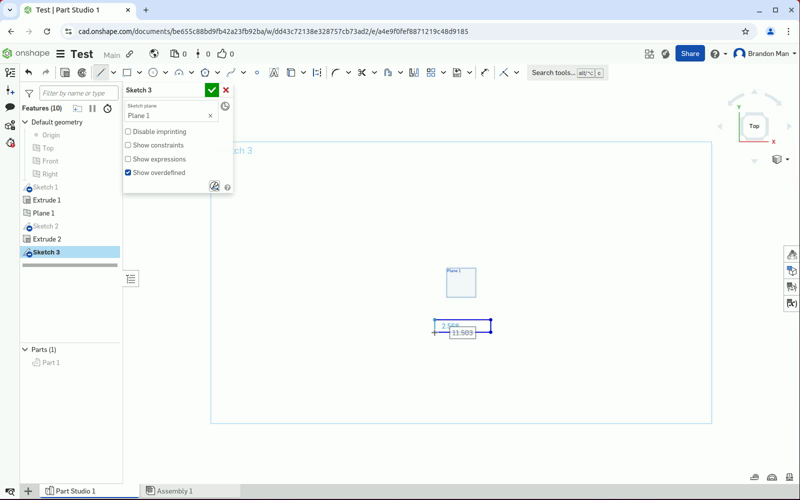
key(esc)
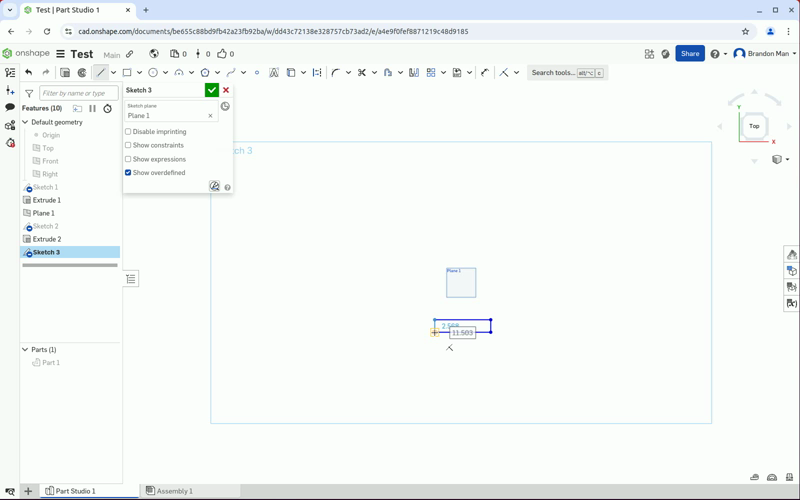
mouse_move(467, 327)
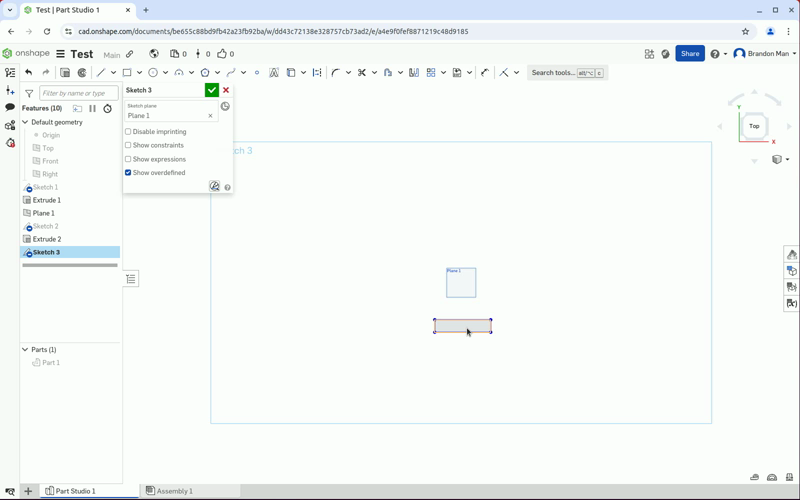
scroll(6)
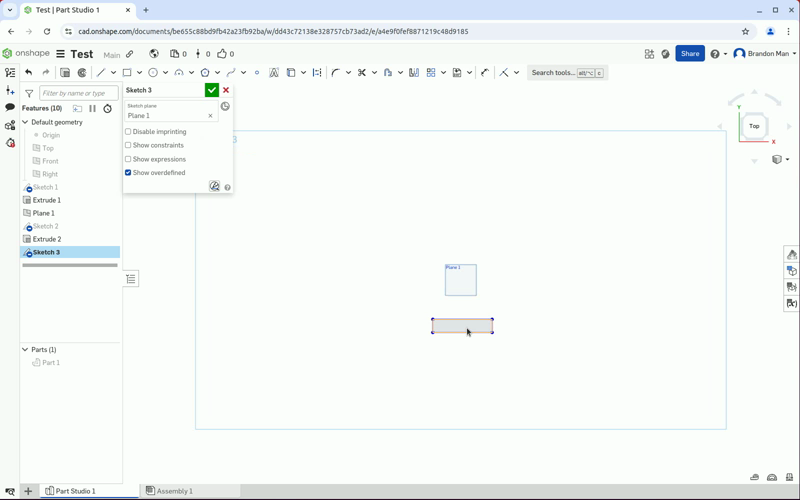
scroll(6)
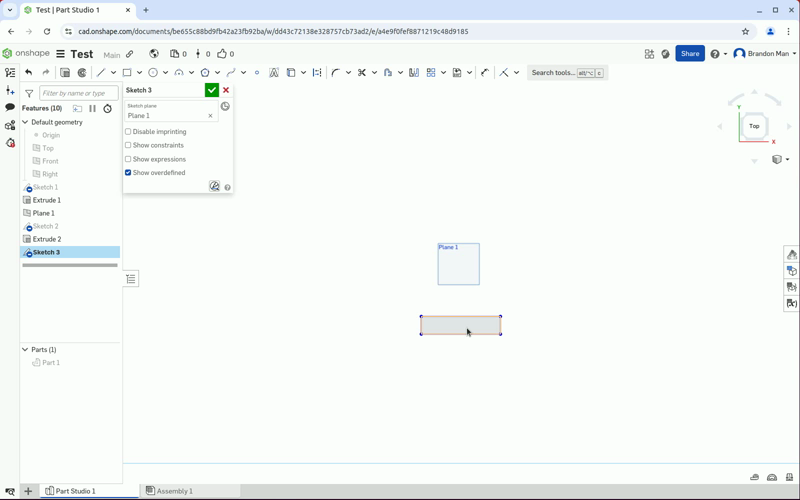
scroll(6)
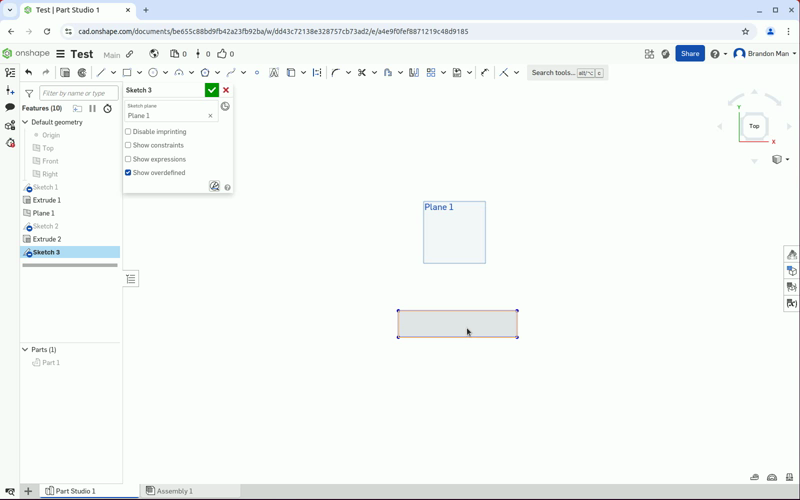
scroll(6)
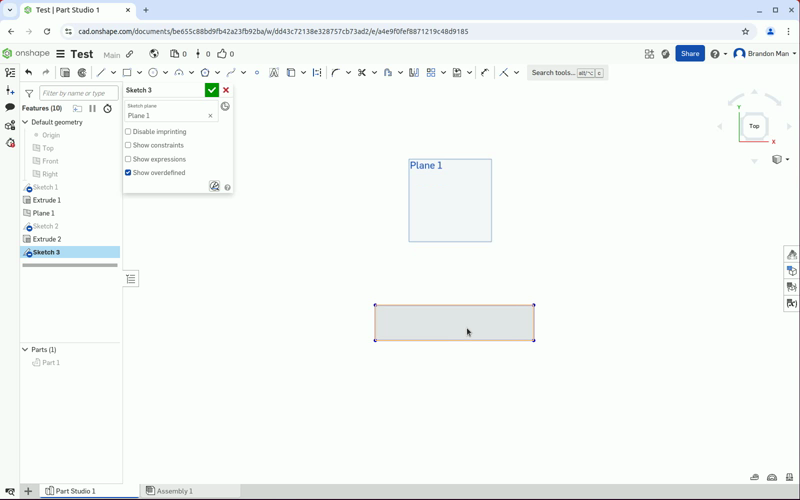
scroll(6)
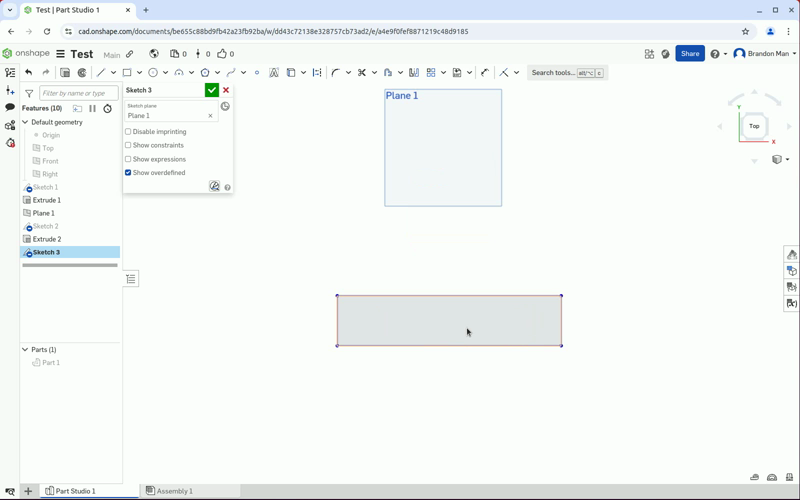
scroll(6)
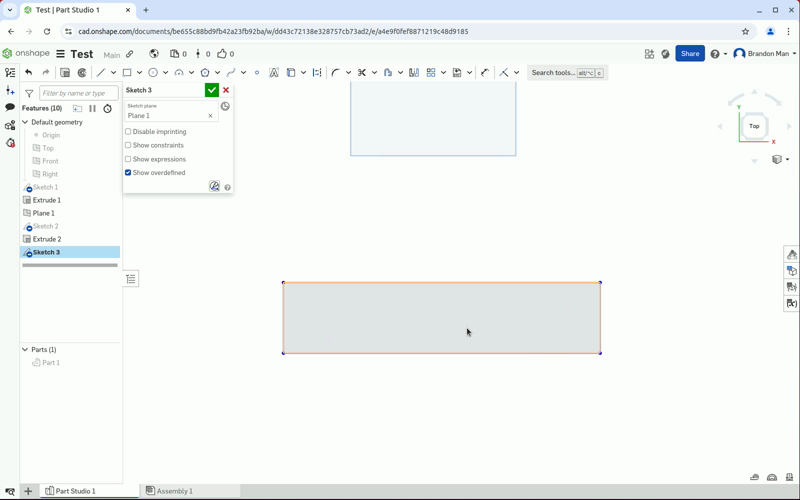
scroll(6)
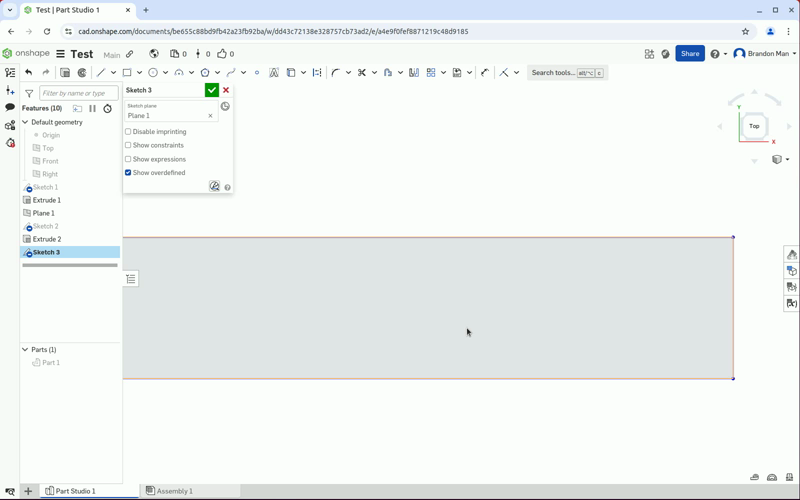
click(467, 327)
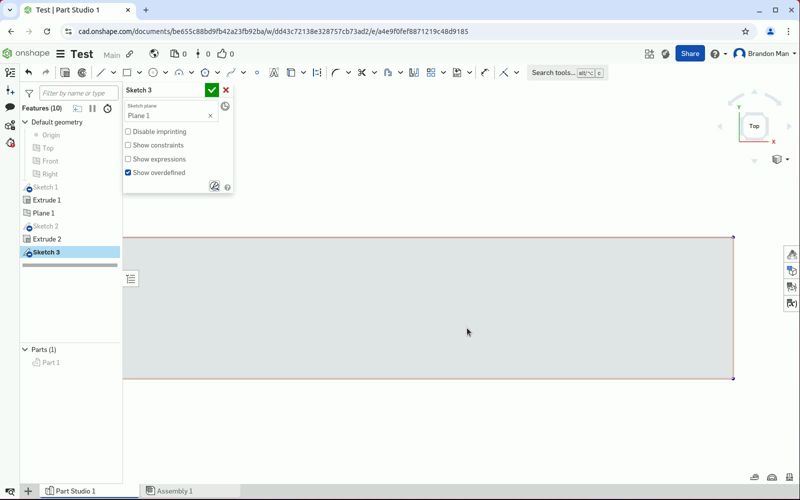
scroll(-6)
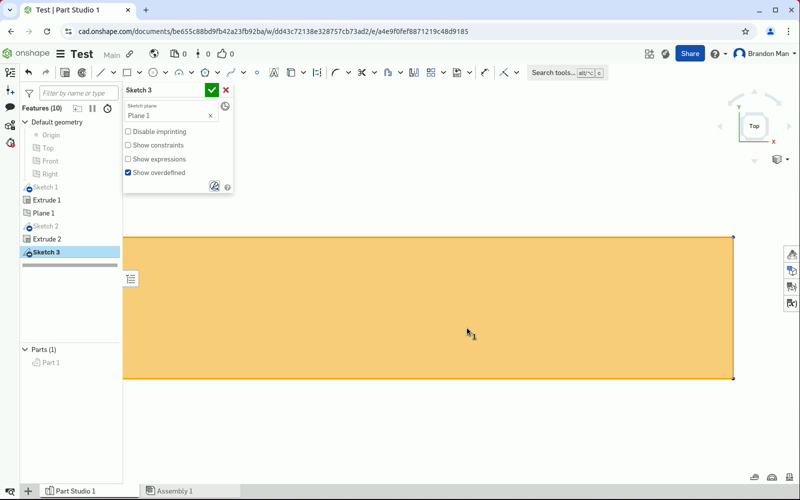
scroll(-6)
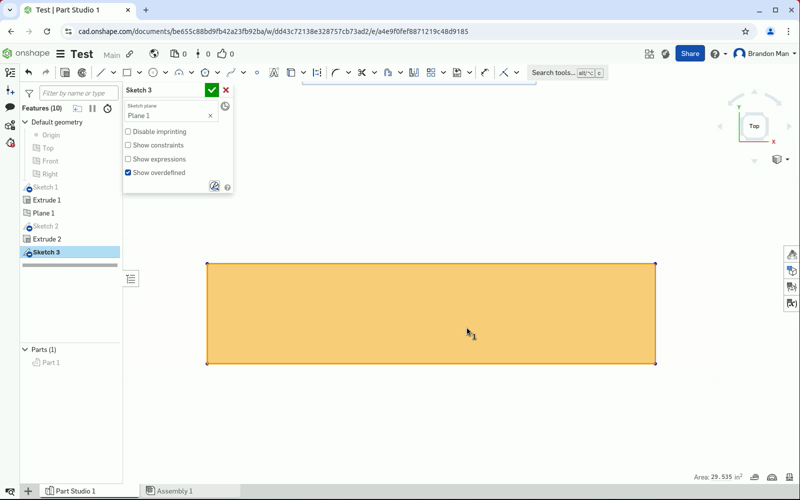
scroll(-6)
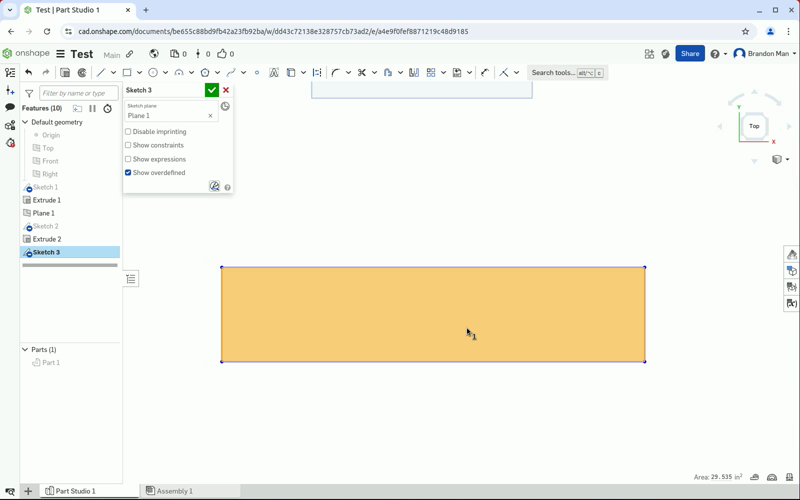
scroll(-6)
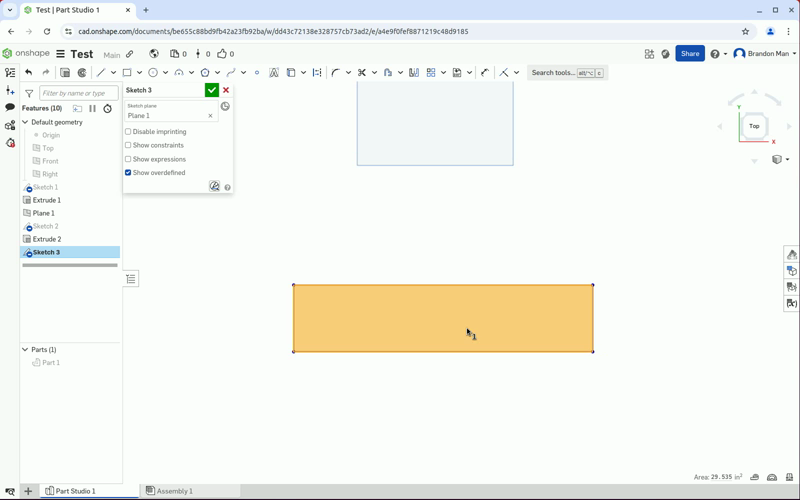
scroll(-6)
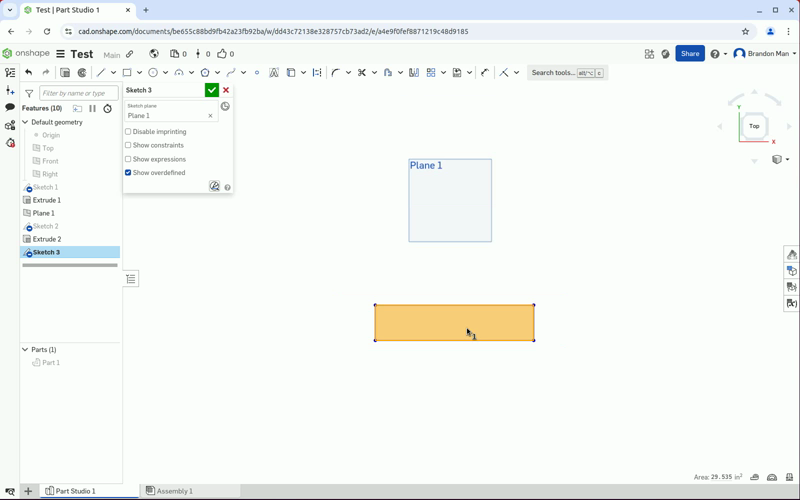
scroll(-6)
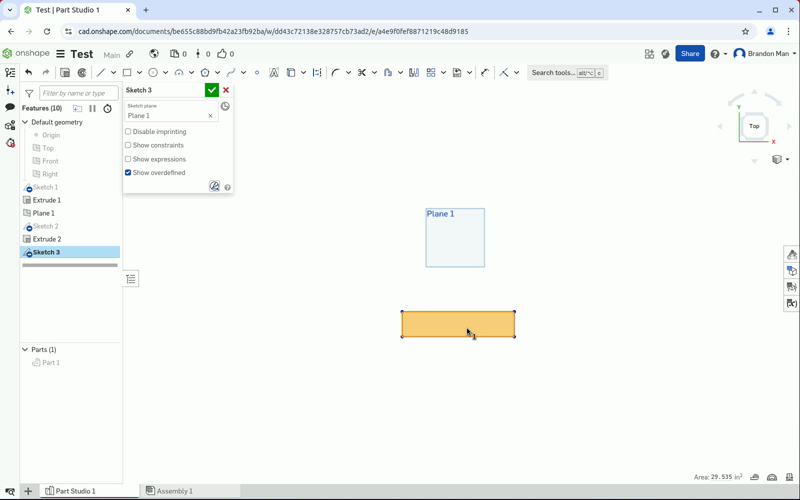
scroll(-6)
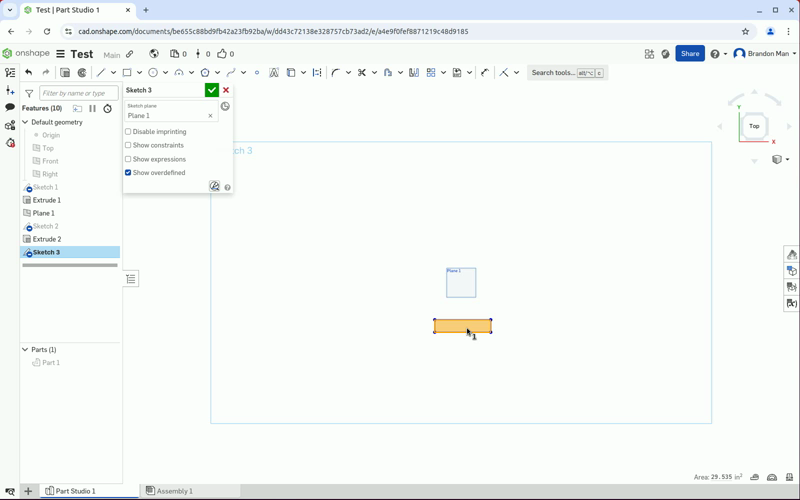
mouse_move(73, 352)
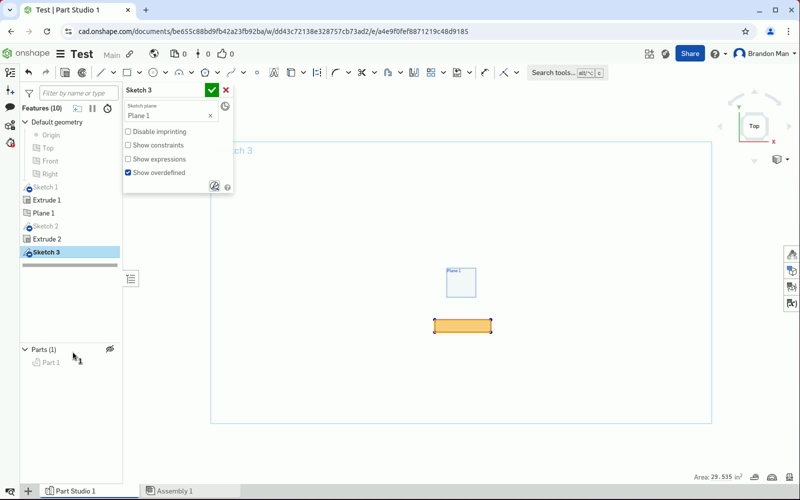
key(shift+y)
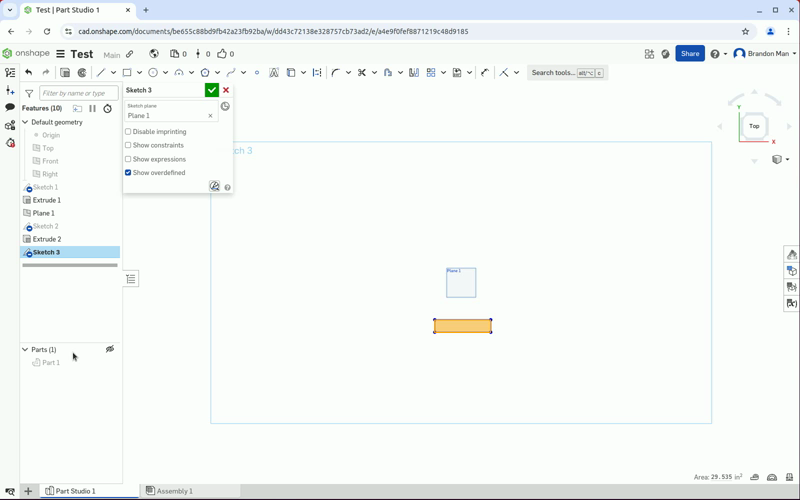
key(shift+e)
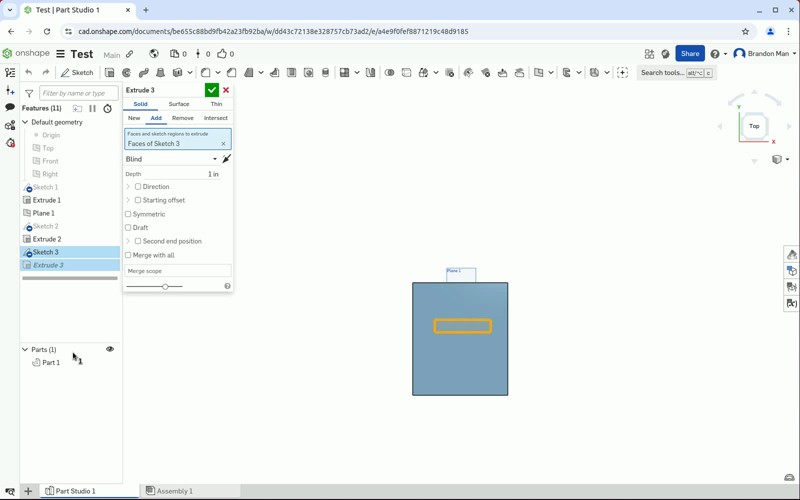
mouse_move(143, 106)
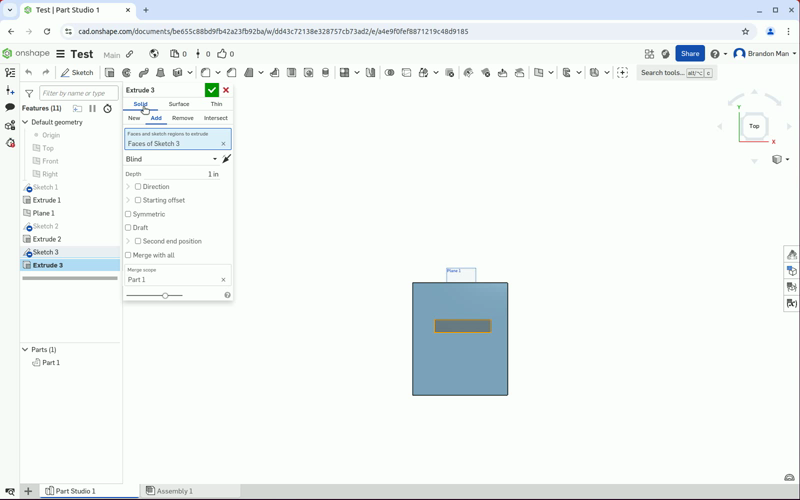
click(143, 106)
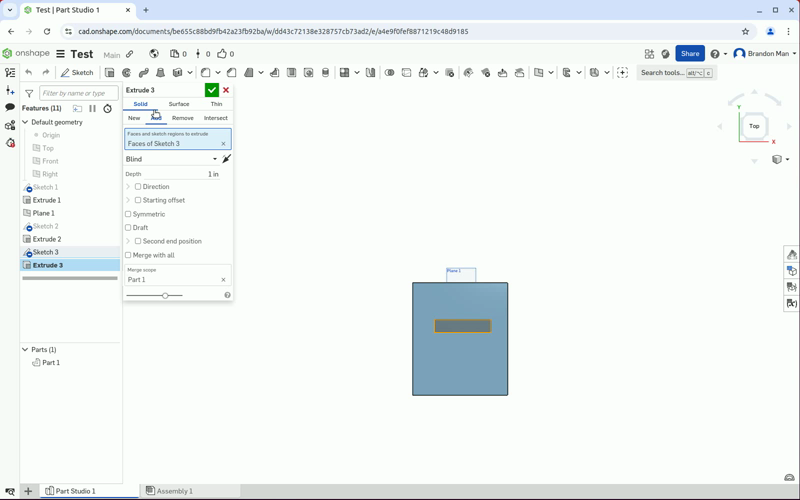
mouse_move(186, 120)
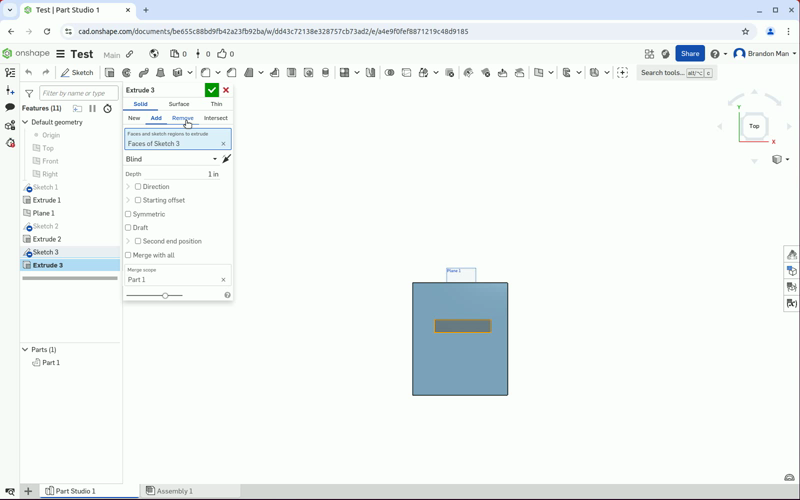
click(186, 120)
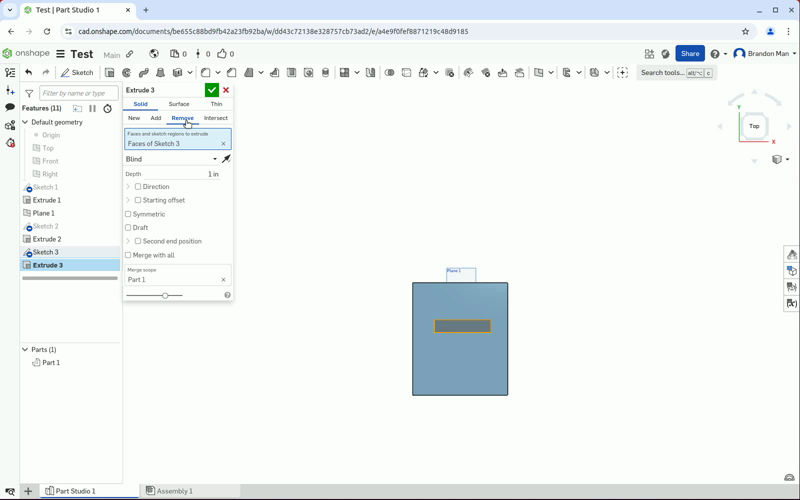
key(tab, 4)
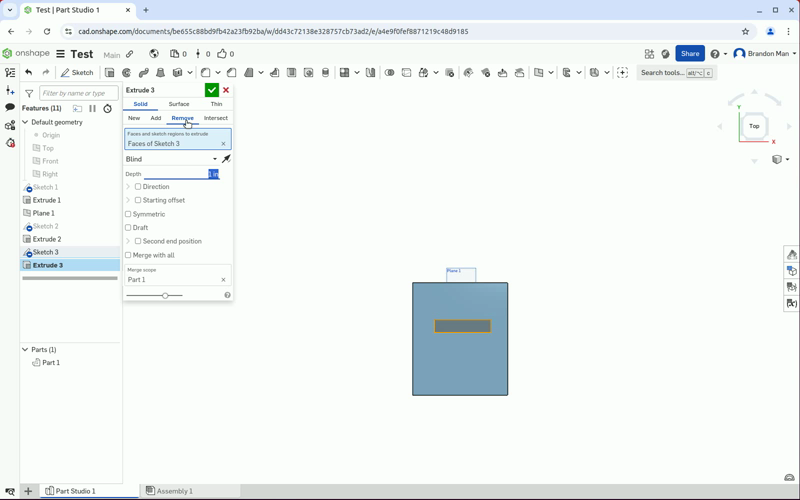
text(3.851)
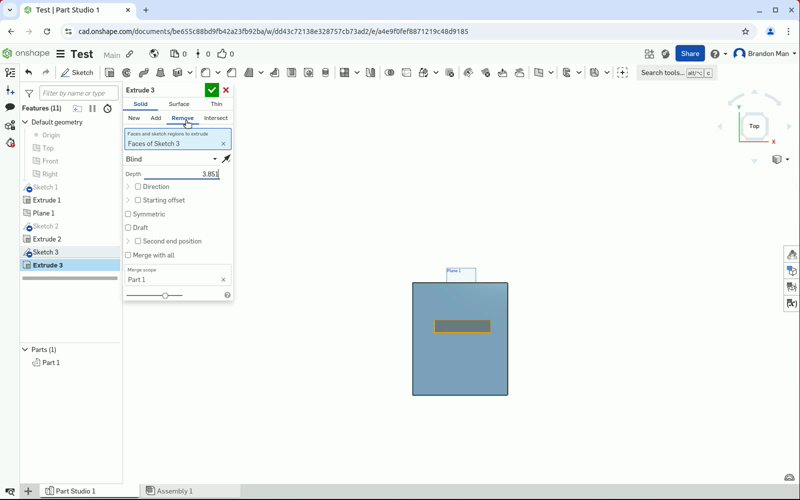
key(tab, 6)
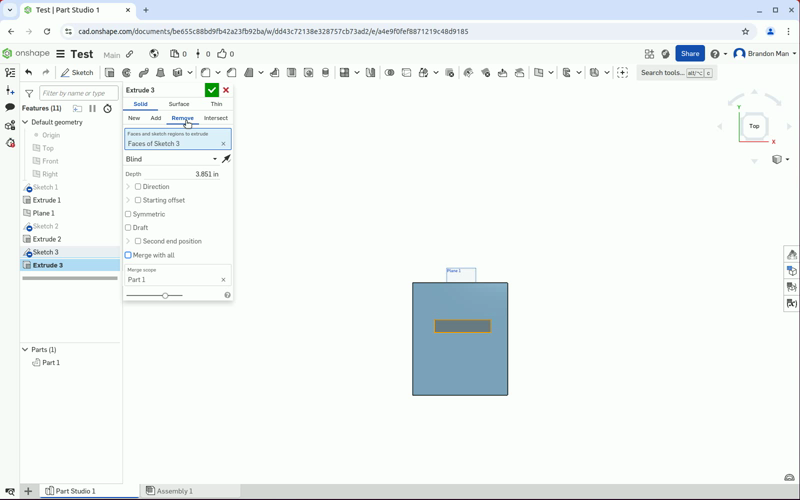
key(space)
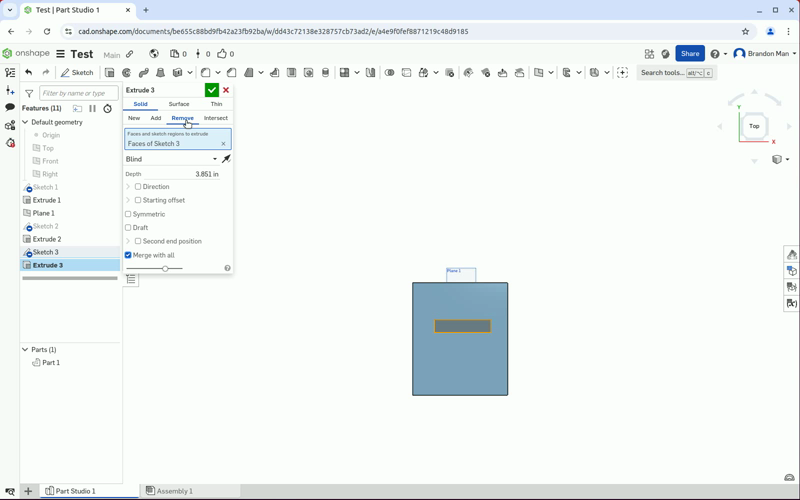
key(enter)
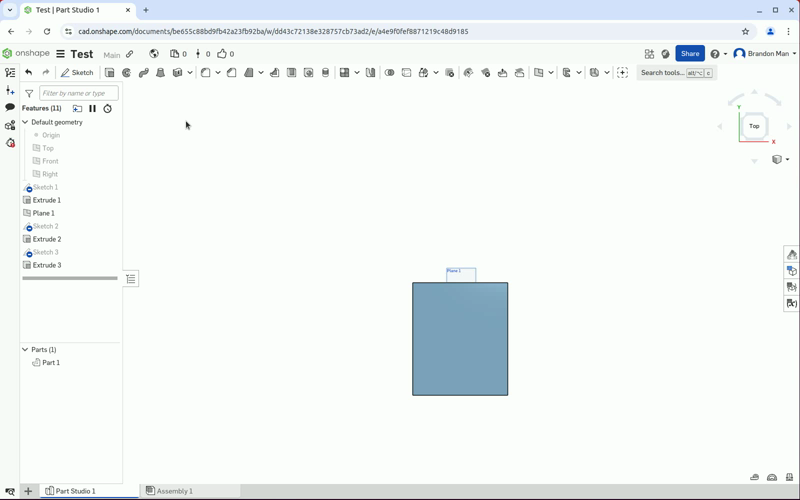
key(shift+h)
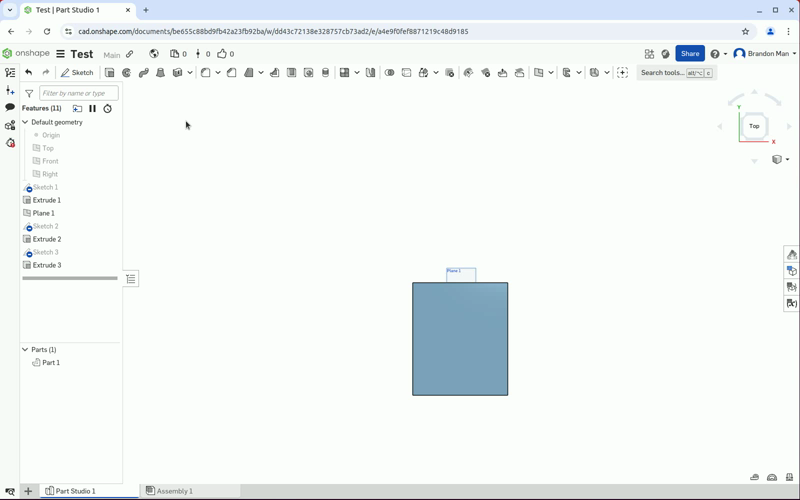
key(shift+h)
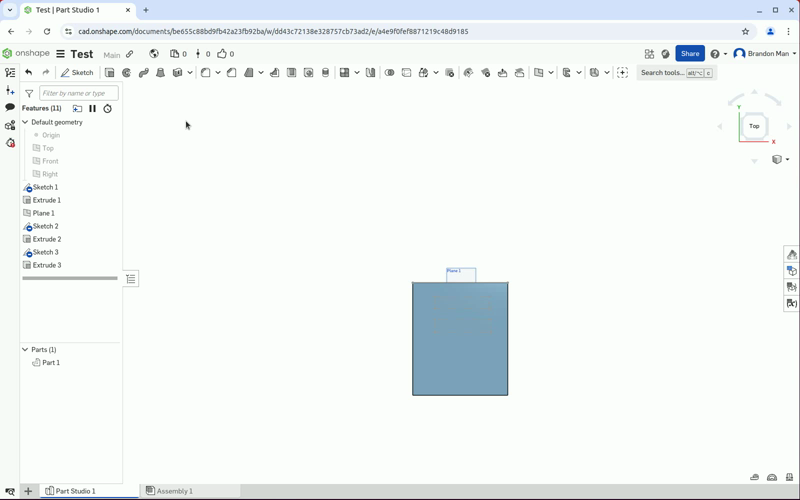
key(shift+7)
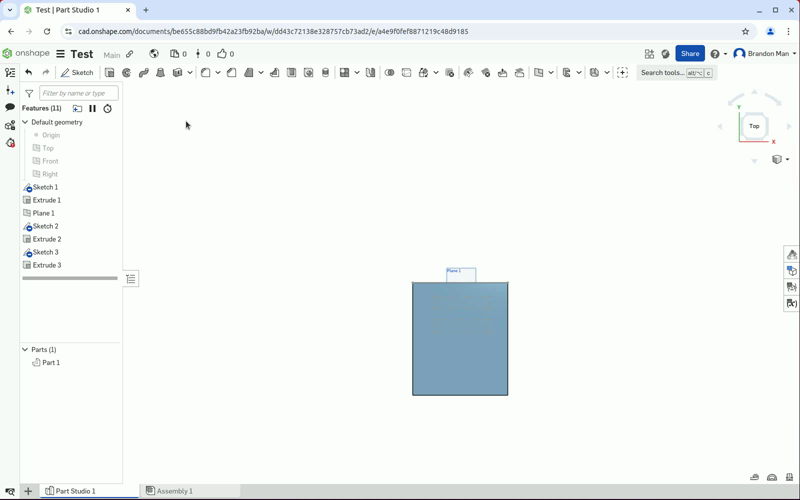
key(up, 3)
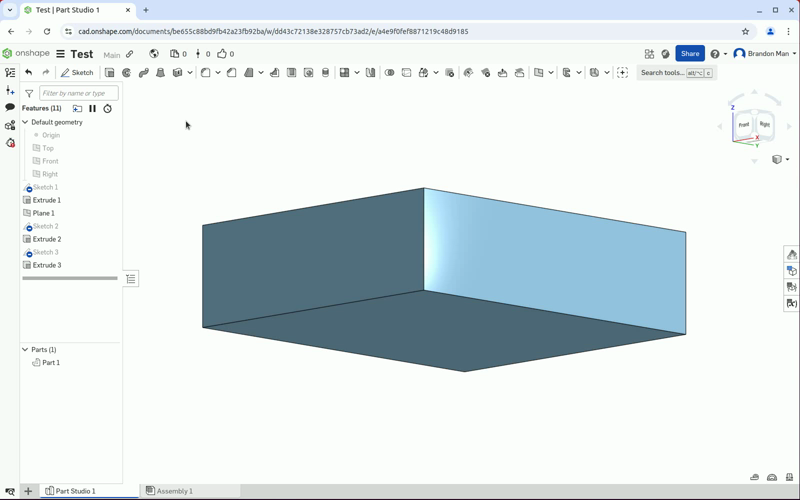
key(left, 3)
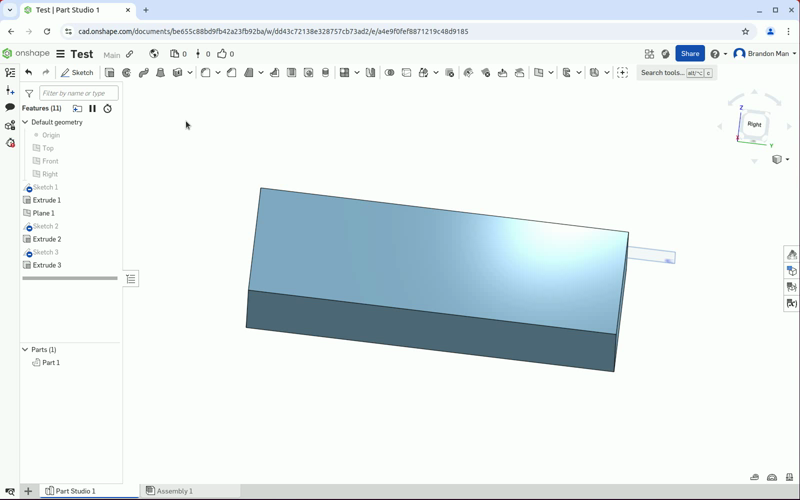
key(right, 3)
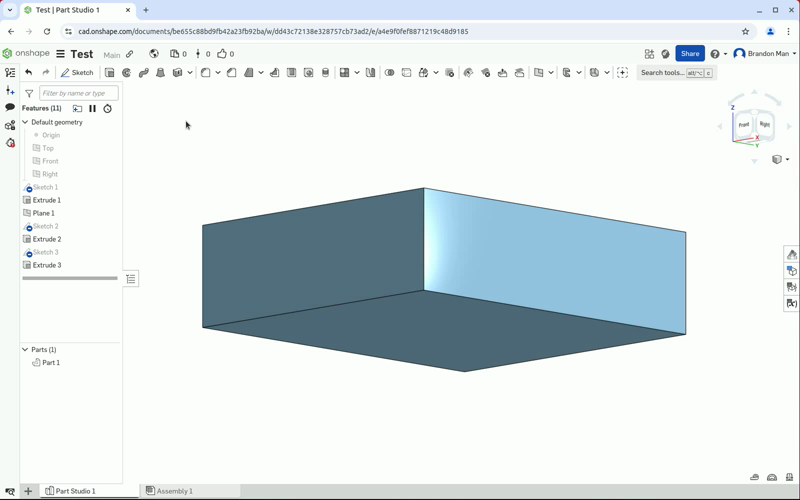
key(down, 3)
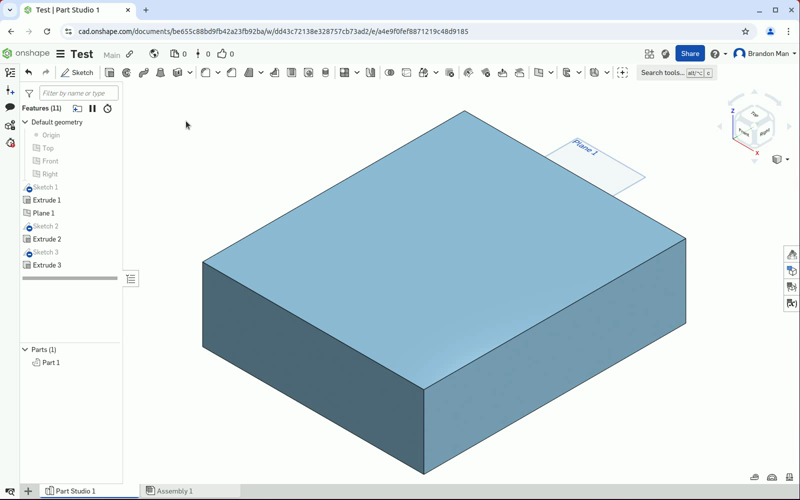
mouse_move(73, 189)
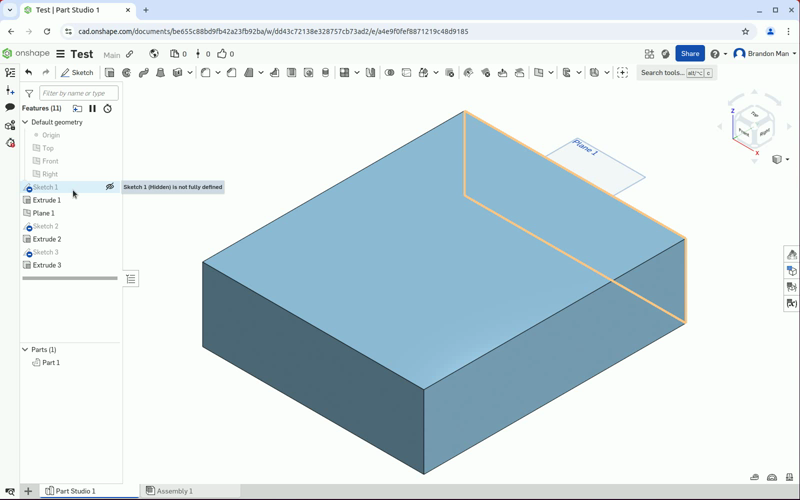
click(73, 189)